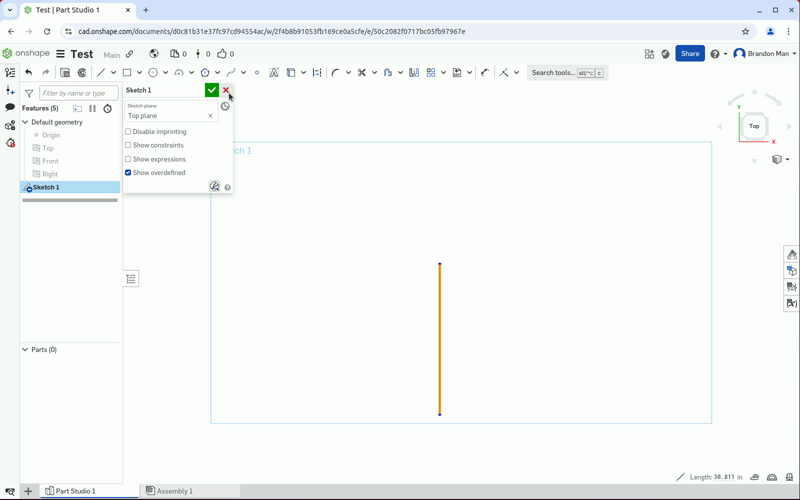
key(shift+h)
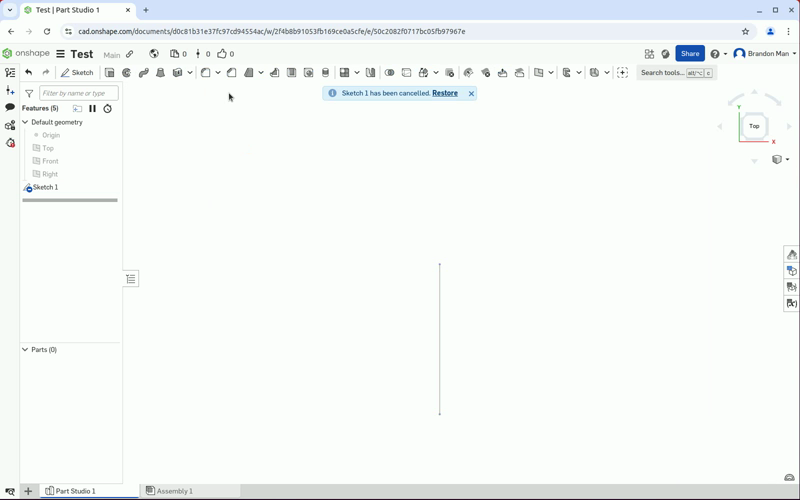
key(shift+s)
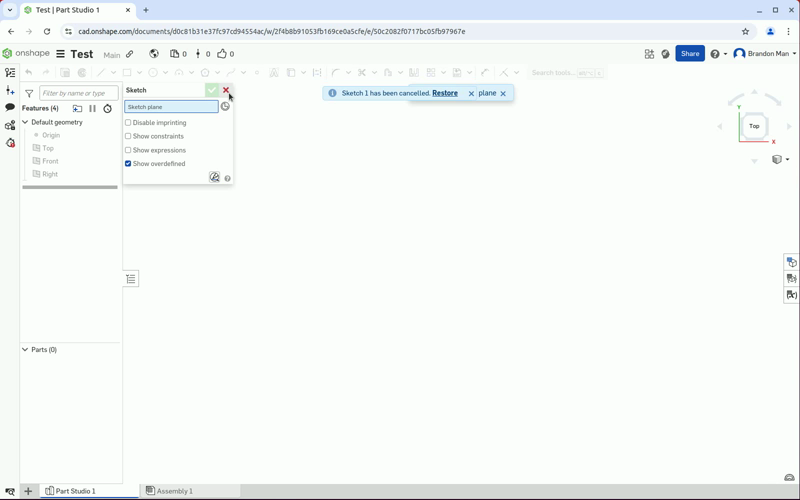
mouse_move(73, 150)
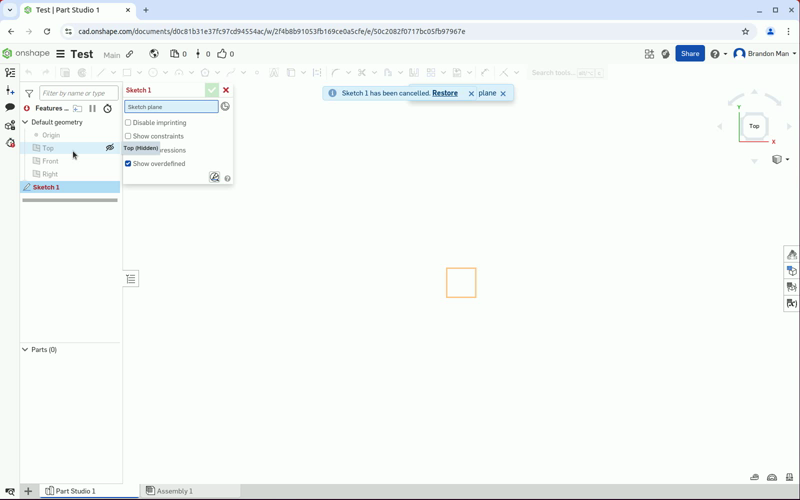
click(73, 150)
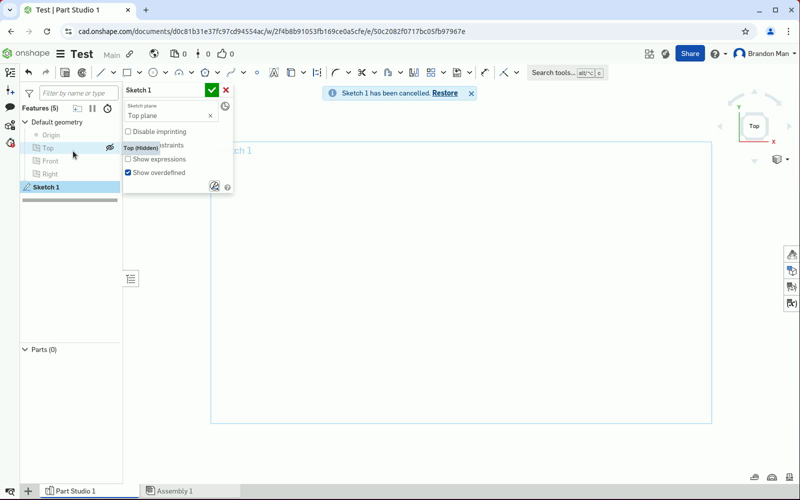
mouse_move(73, 352)
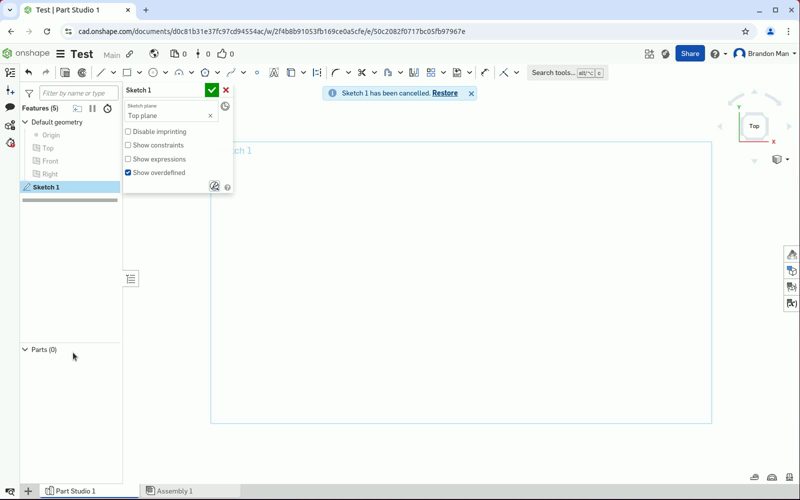
key(y)
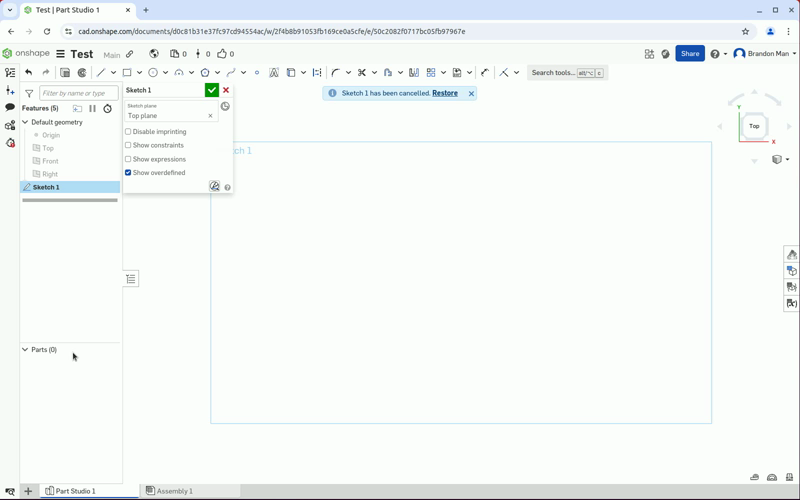
key(l)
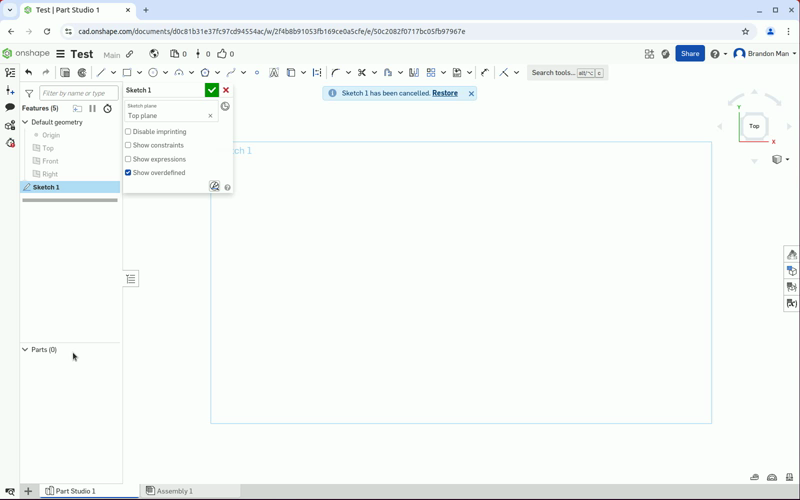
key_down(shift)
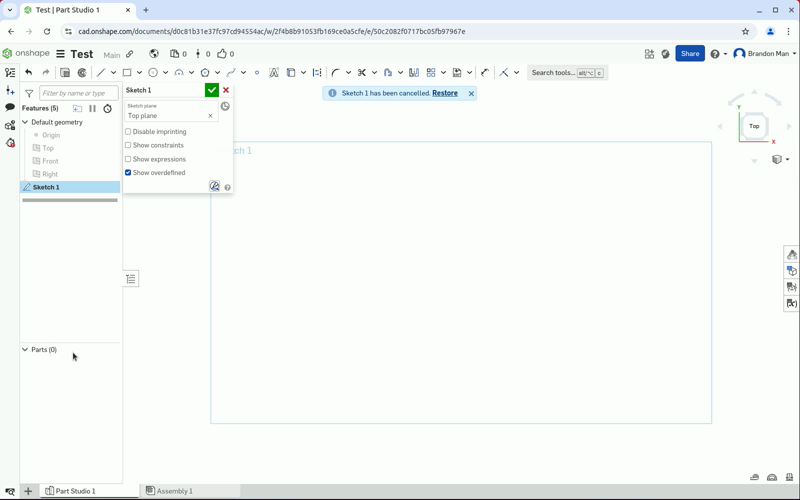
mouse_move(348, 345)
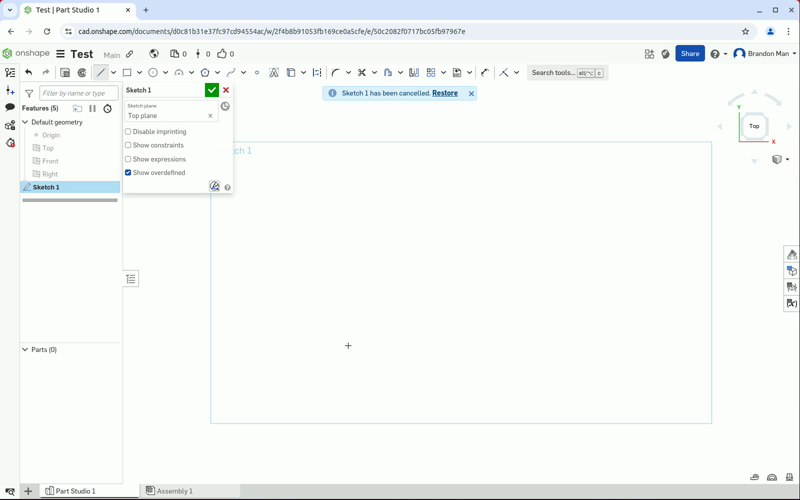
click(348, 345)
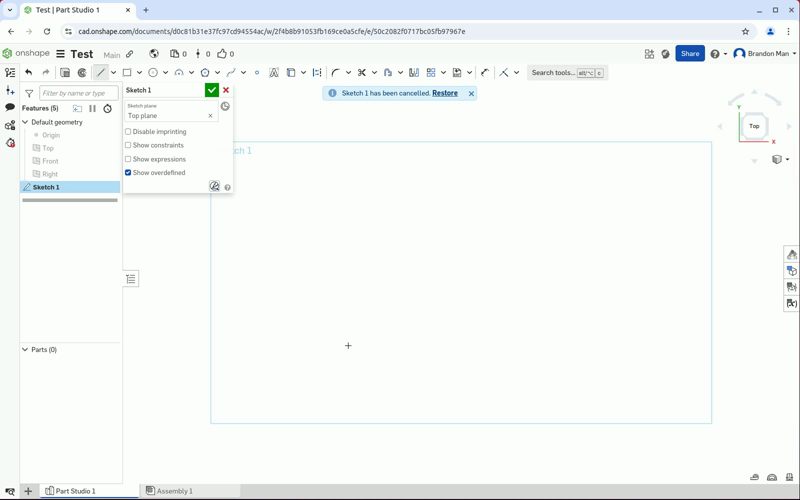
key_up(shift)
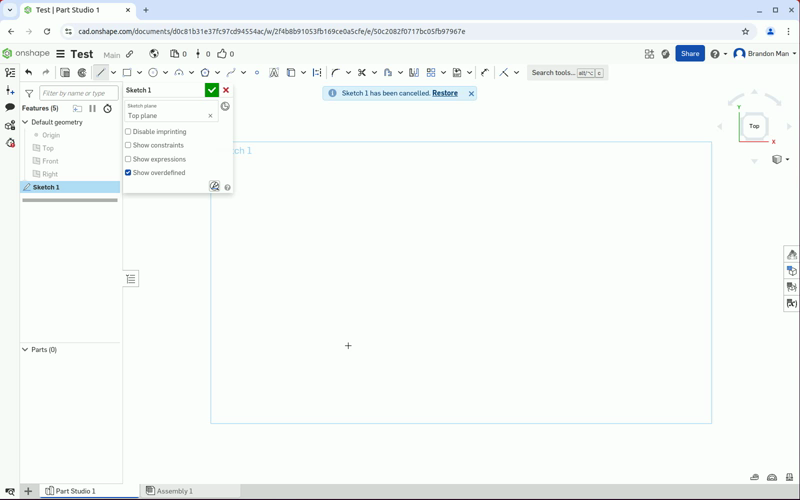
key_down(shift)
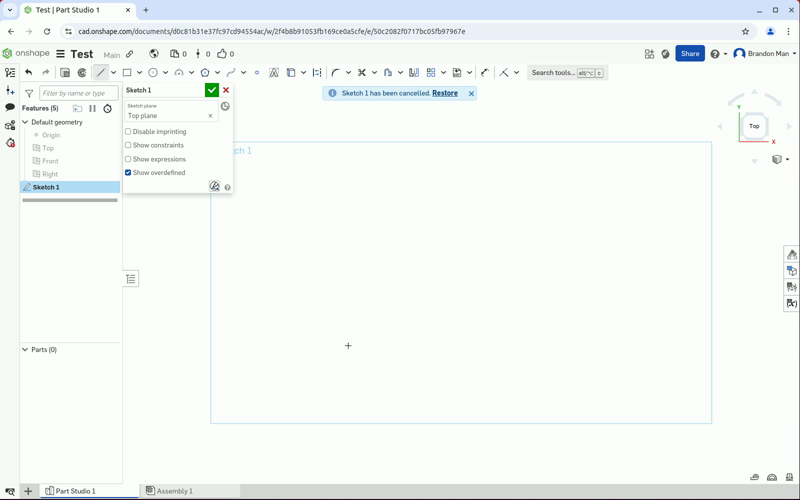
mouse_move(572, 345)
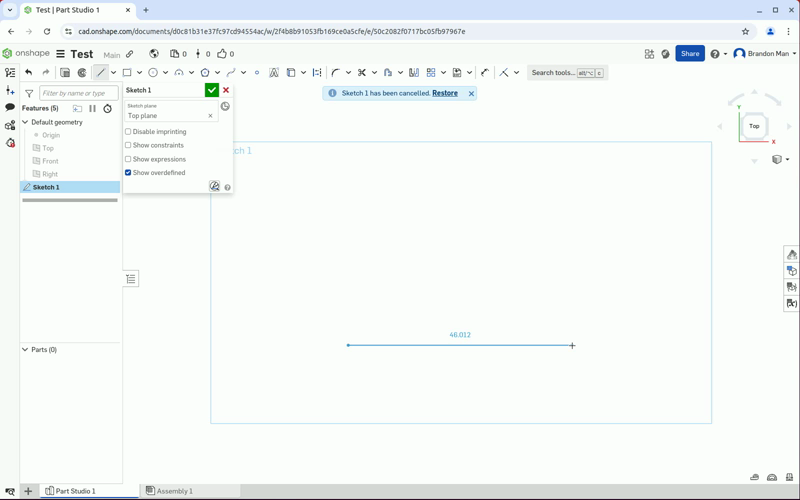
click(572, 345)
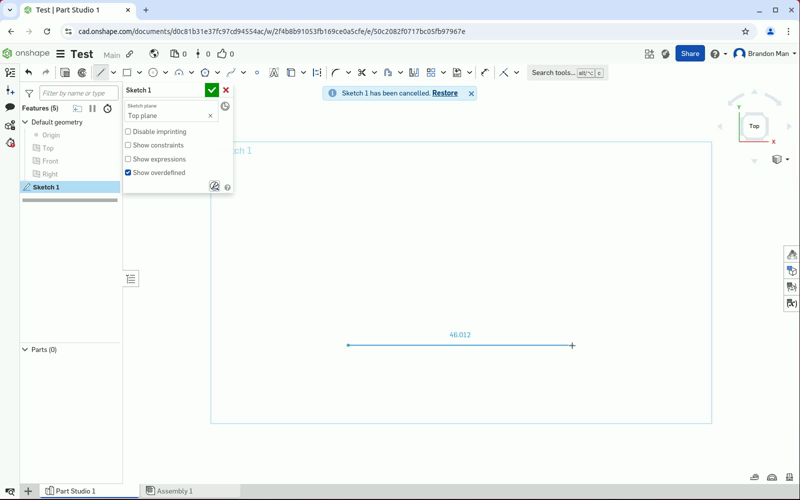
key_up(shift)
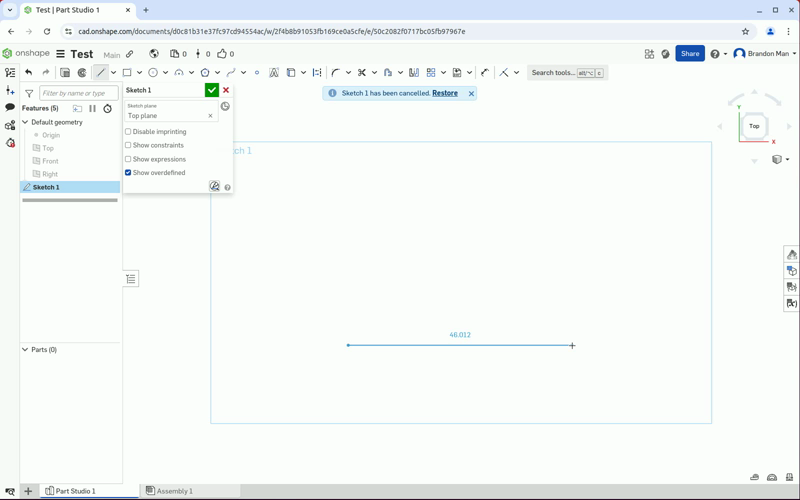
key_down(shift)
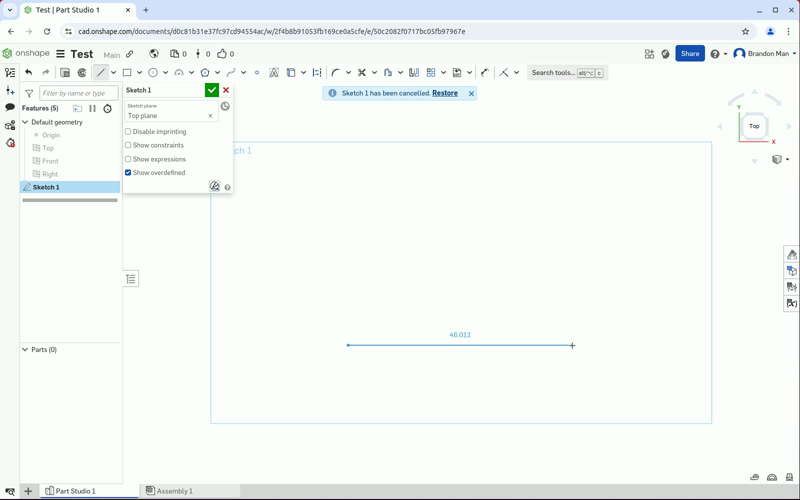
mouse_move(572, 222)
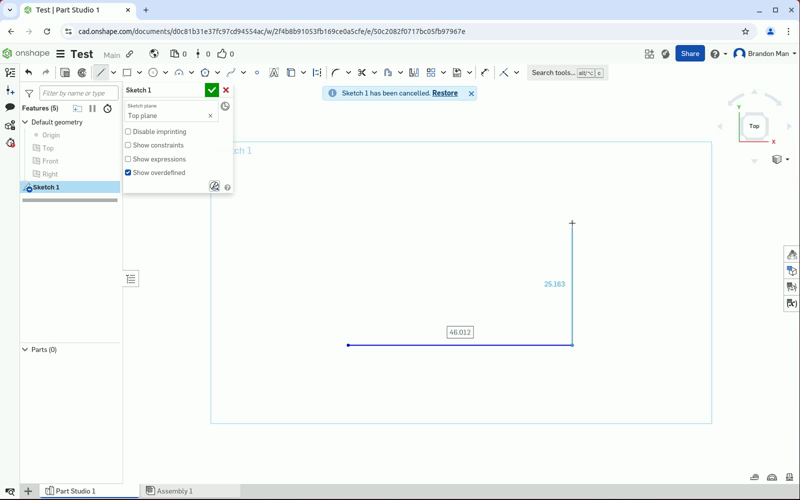
click(572, 222)
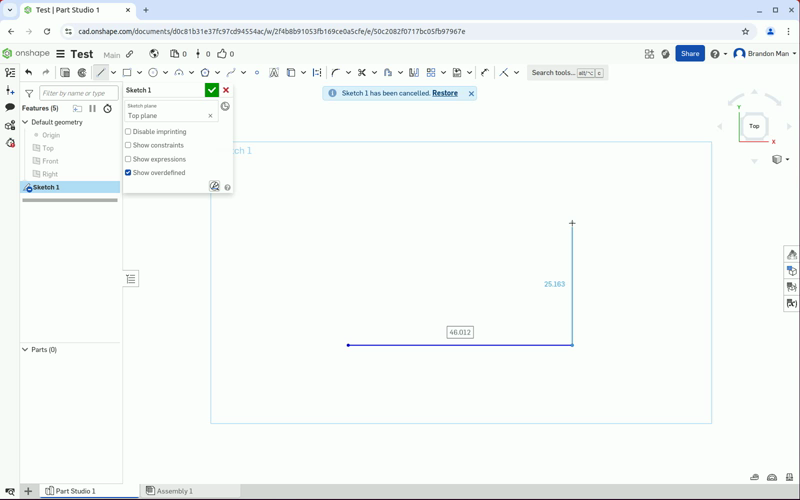
key_up(shift)
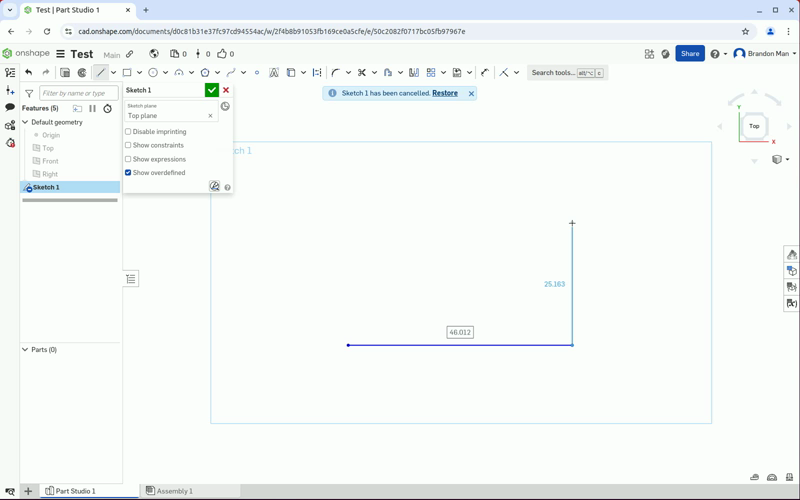
key_down(shift)
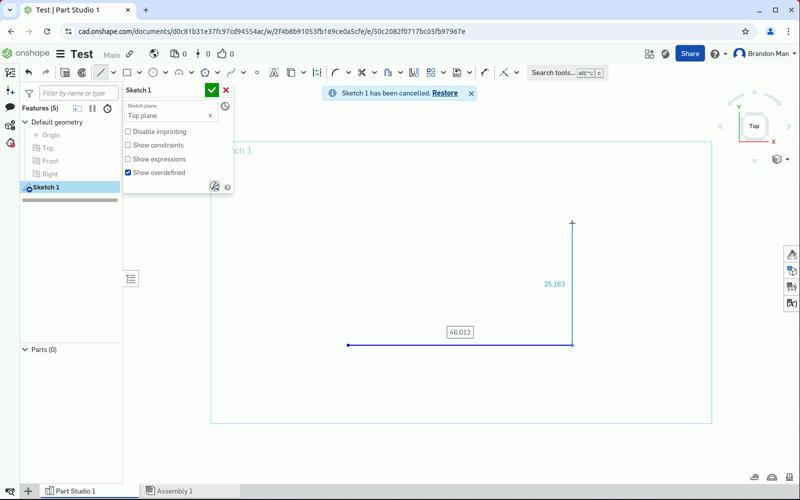
mouse_move(348, 222)
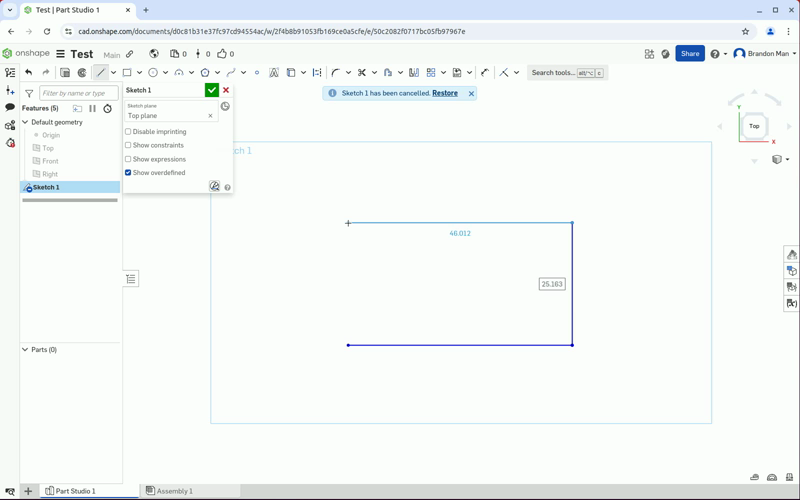
click(348, 222)
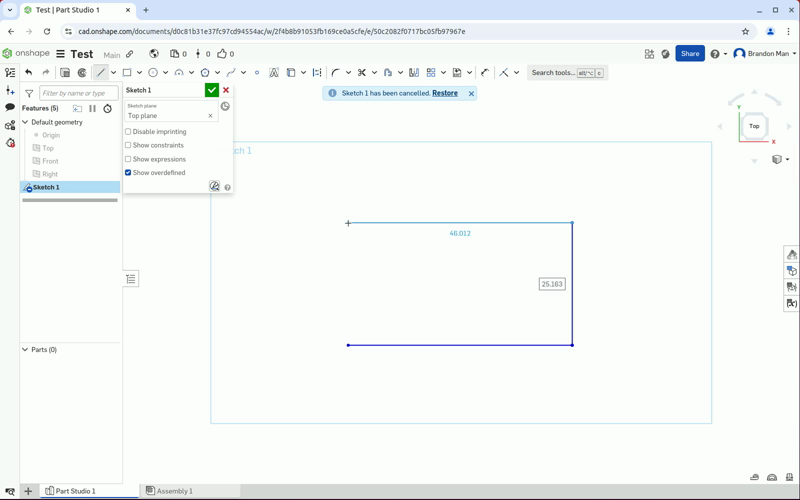
key_up(shift)
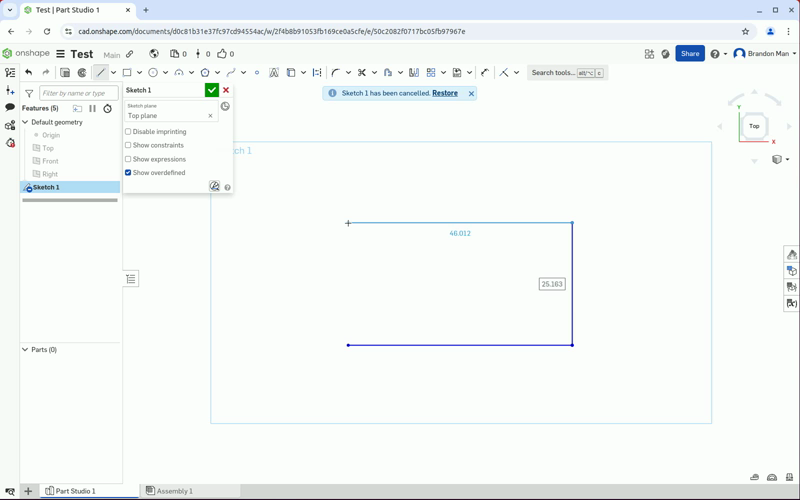
key_down(shift)
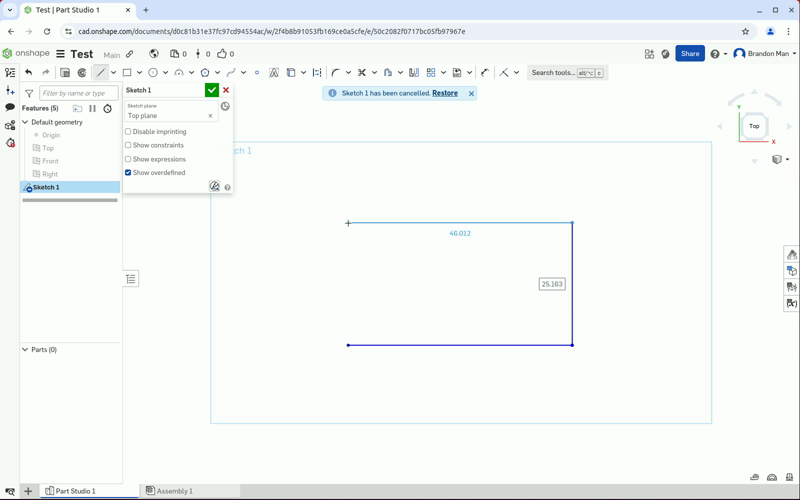
mouse_move(348, 345)
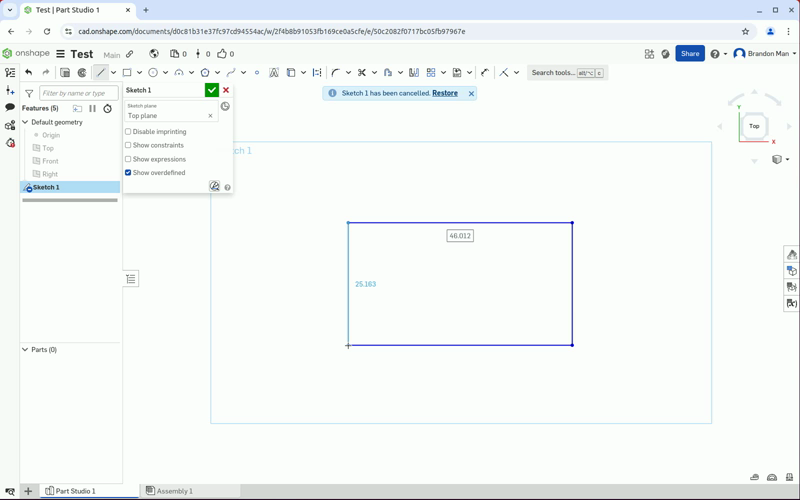
key_up(shift)
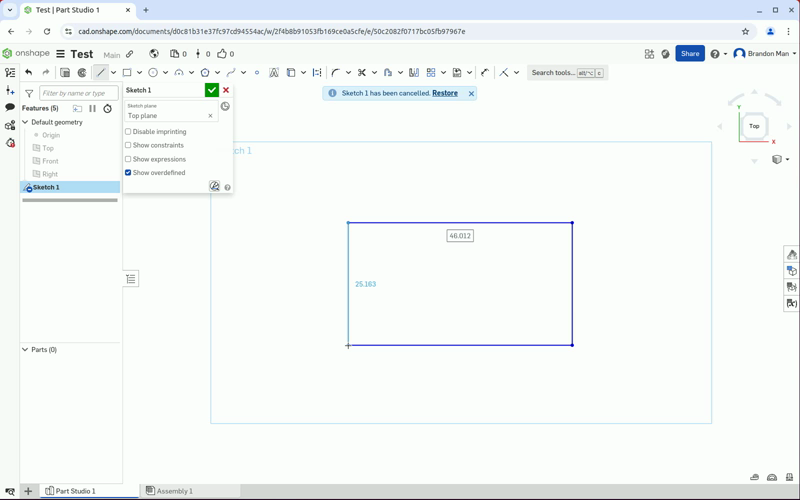
click(348, 345)
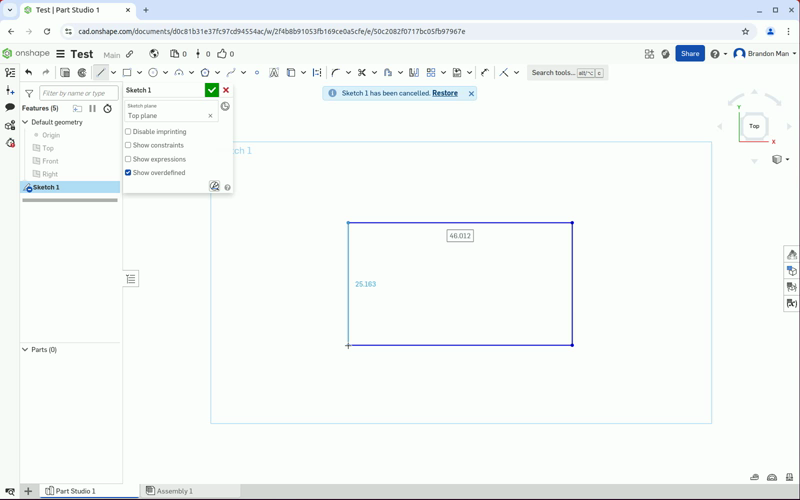
key(esc)
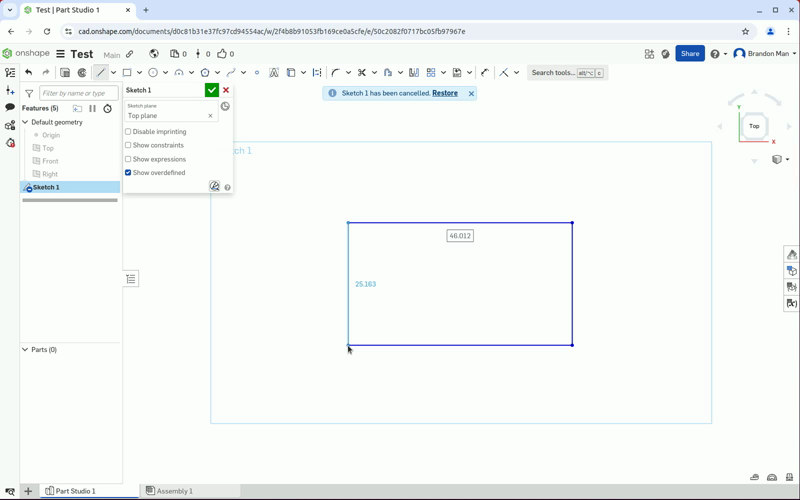
mouse_move(423, 264)
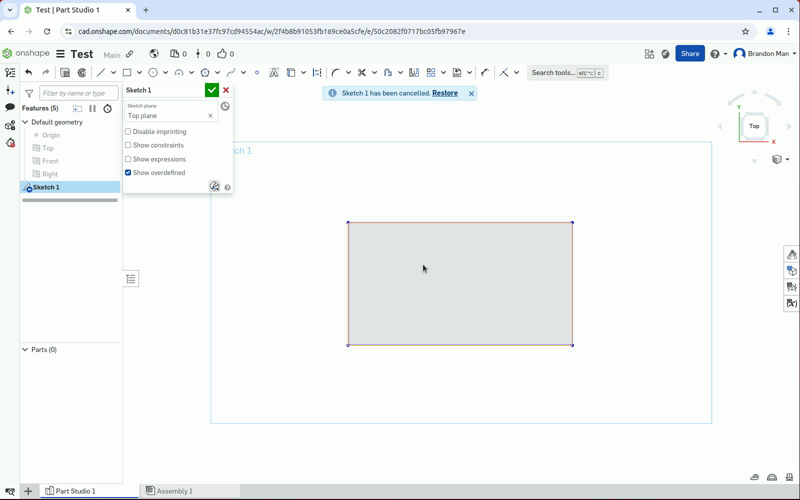
click(423, 264)
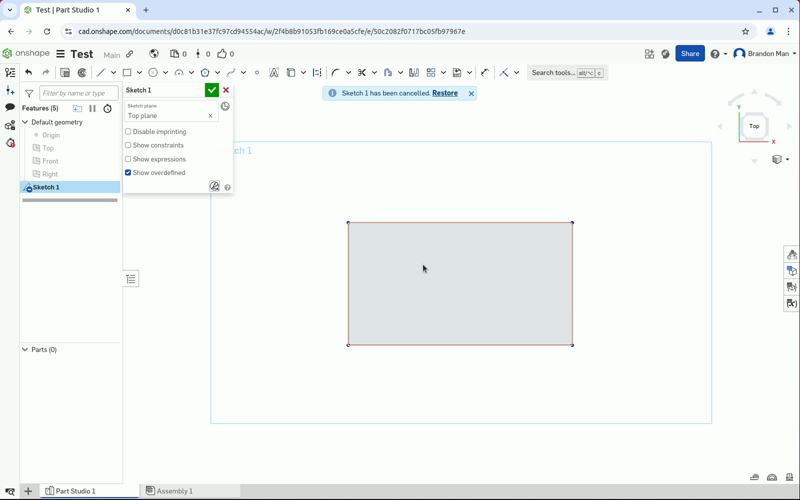
mouse_move(73, 352)
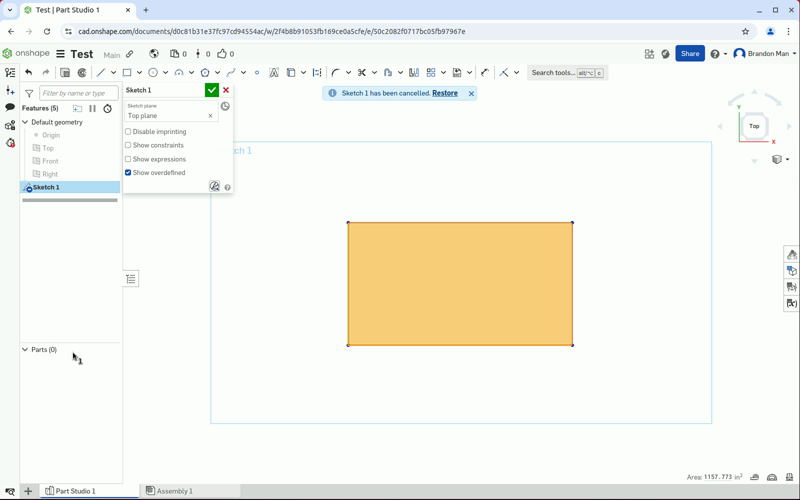
key(shift+y)
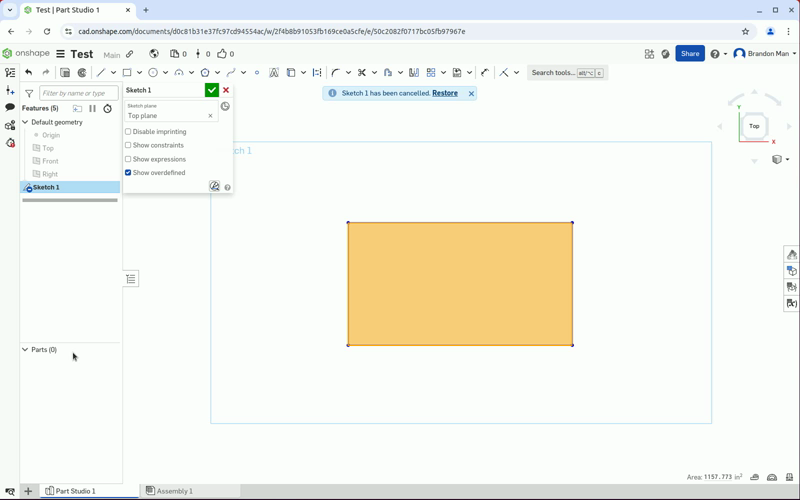
key(shift+e)
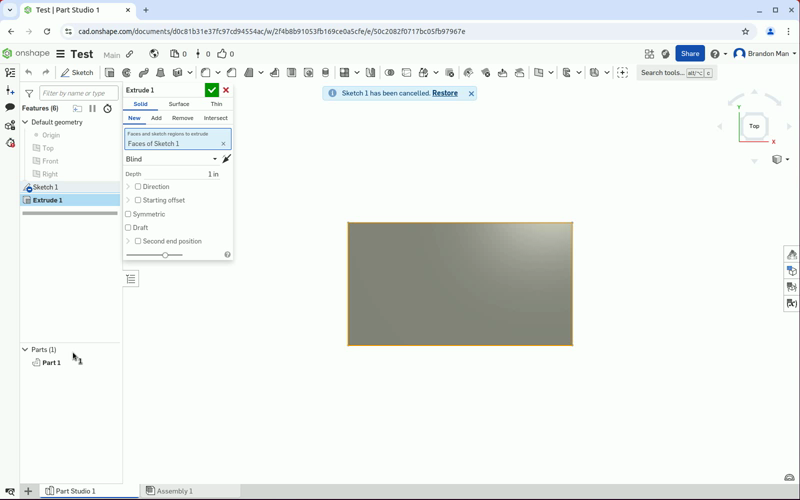
mouse_move(143, 106)
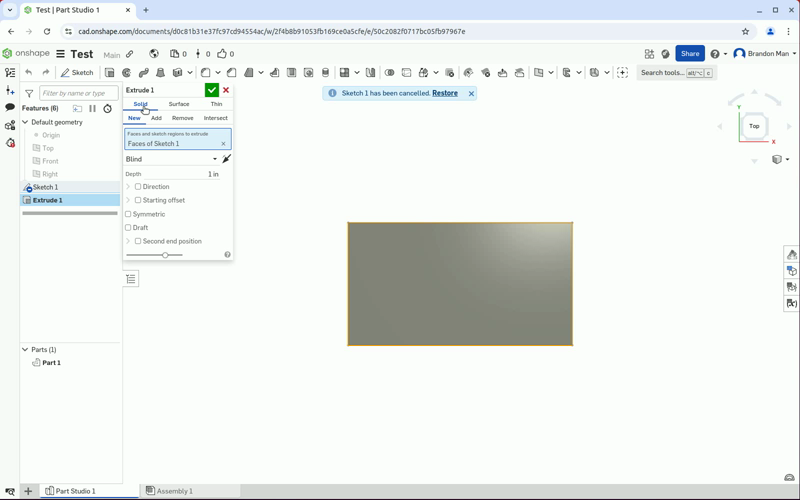
click(143, 106)
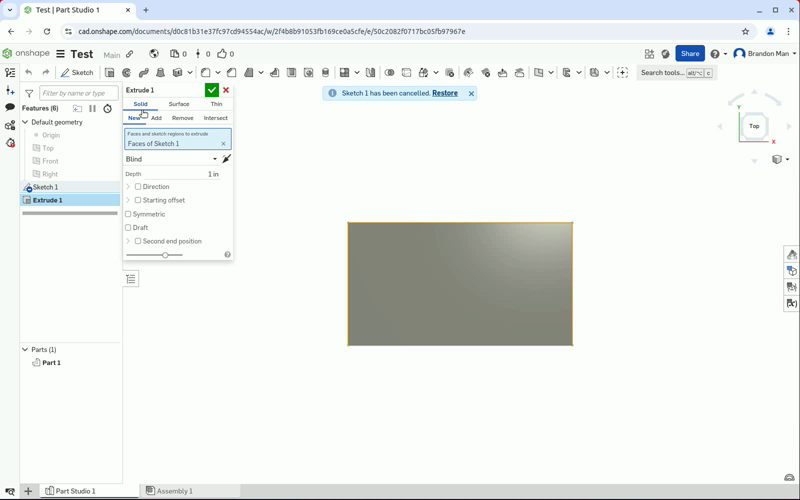
mouse_move(137, 120)
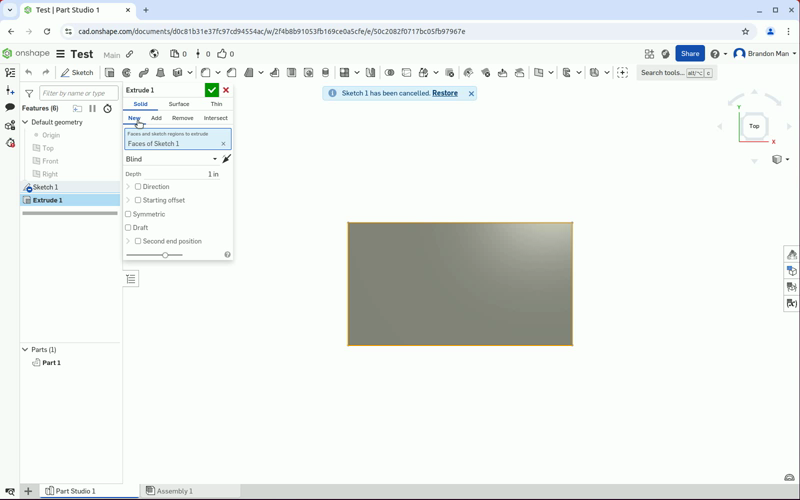
click(137, 120)
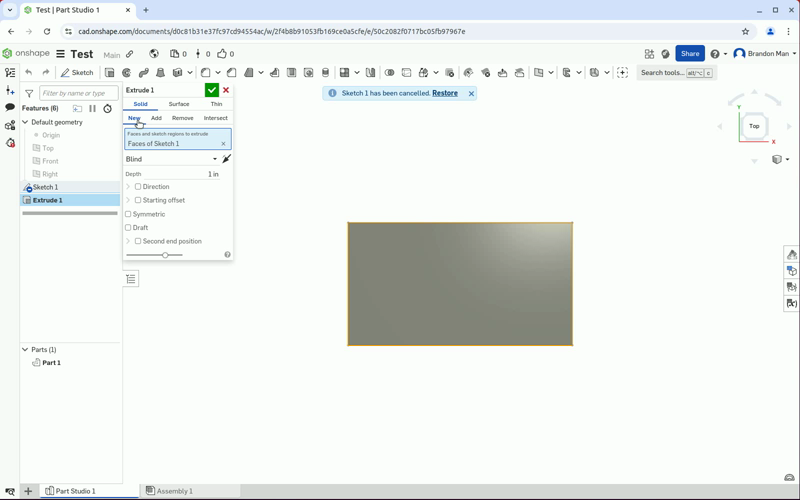
key(tab, 4)
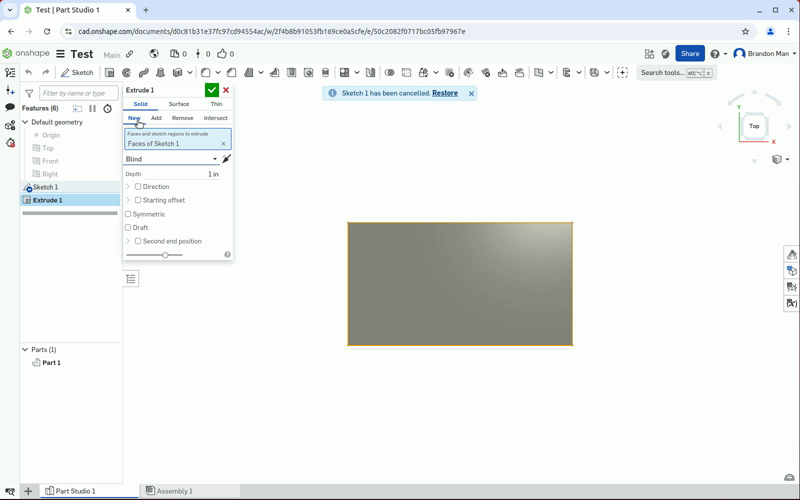
text(0.241)
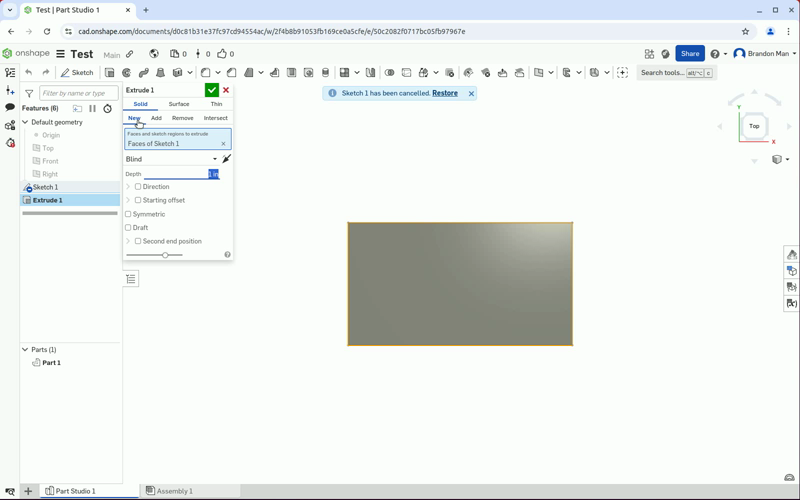
key(enter)
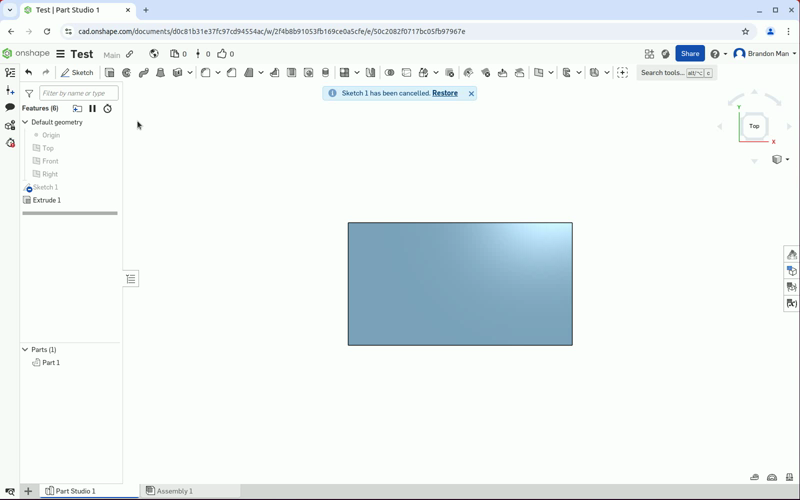
key(shift+h)
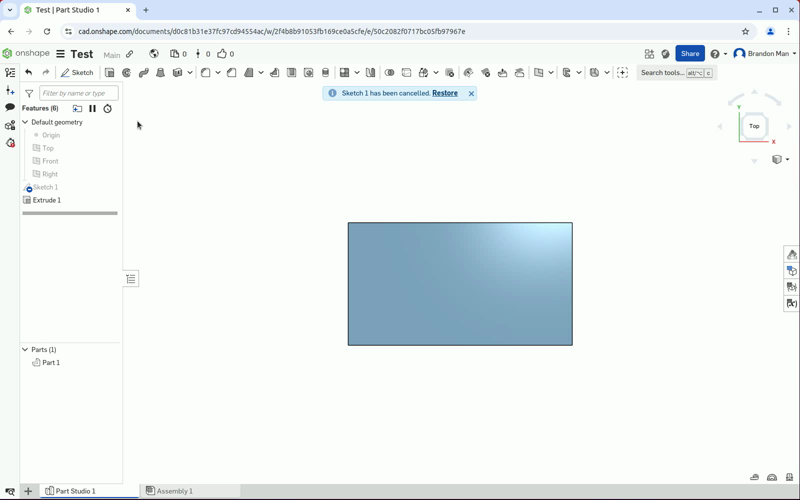
key(shift+h)
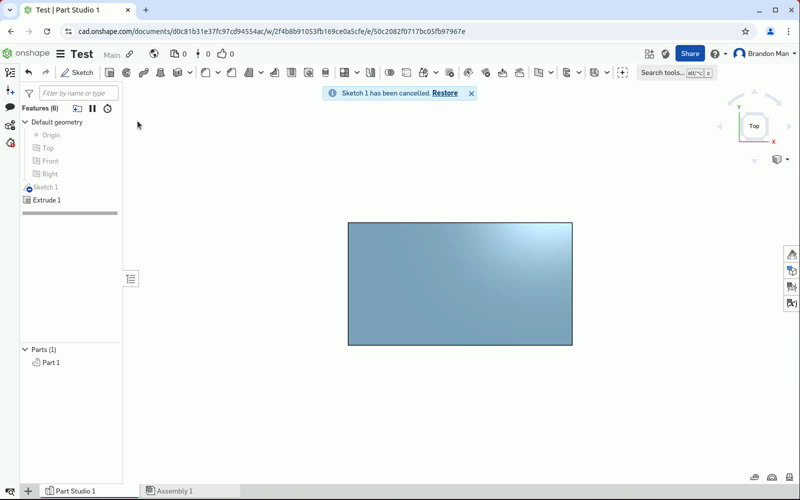
mouse_move(73, 189)
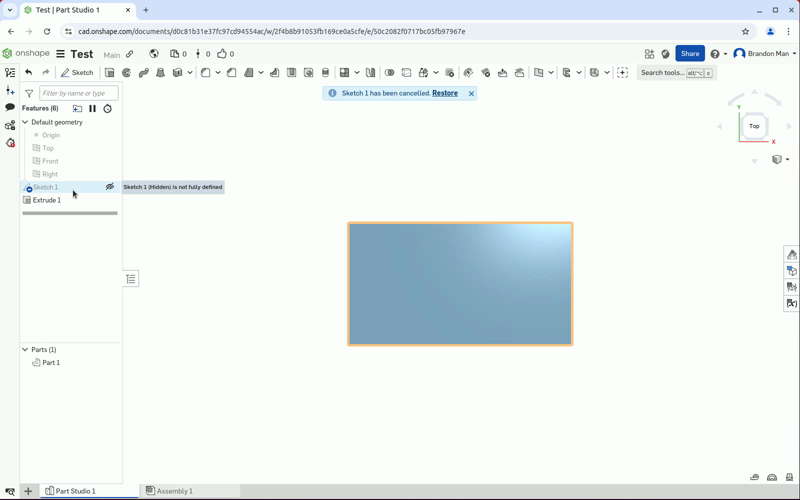
click(73, 189)
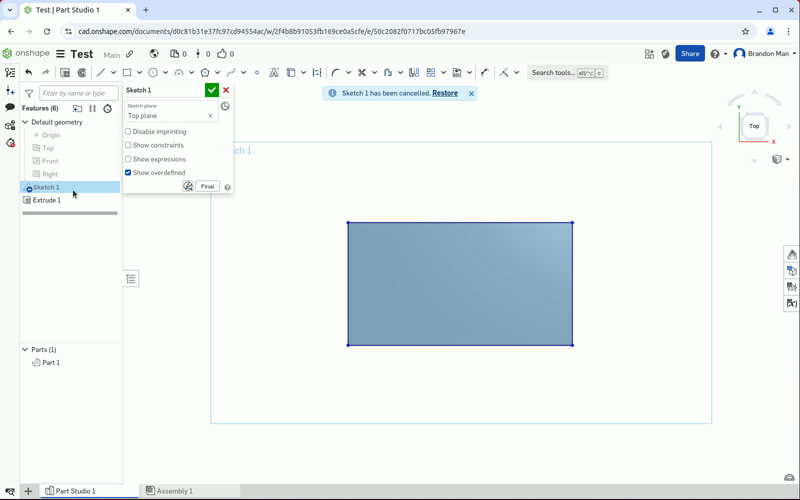
mouse_move(229, 92)
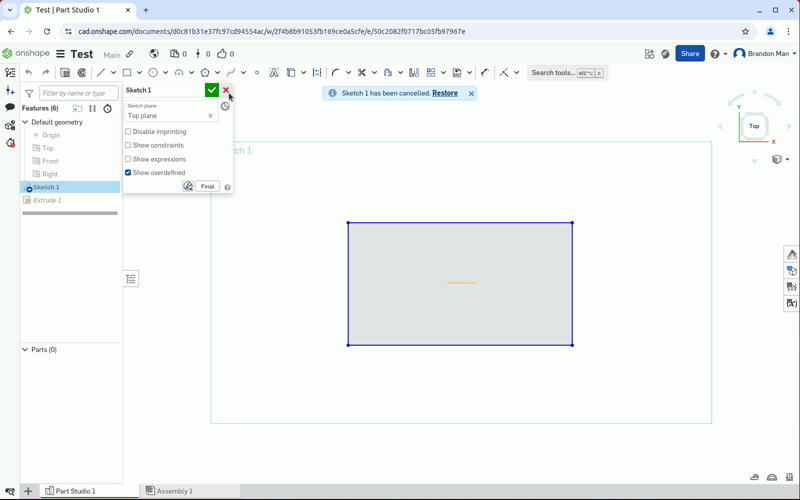
click(229, 92)
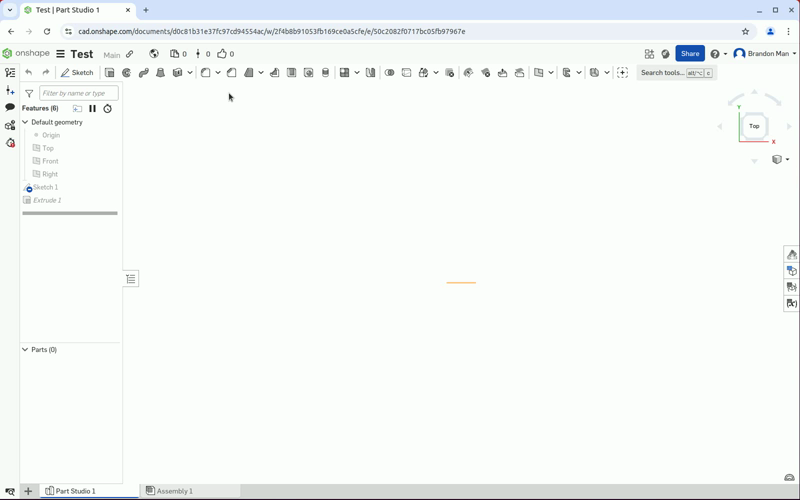
mouse_move(541, 75)
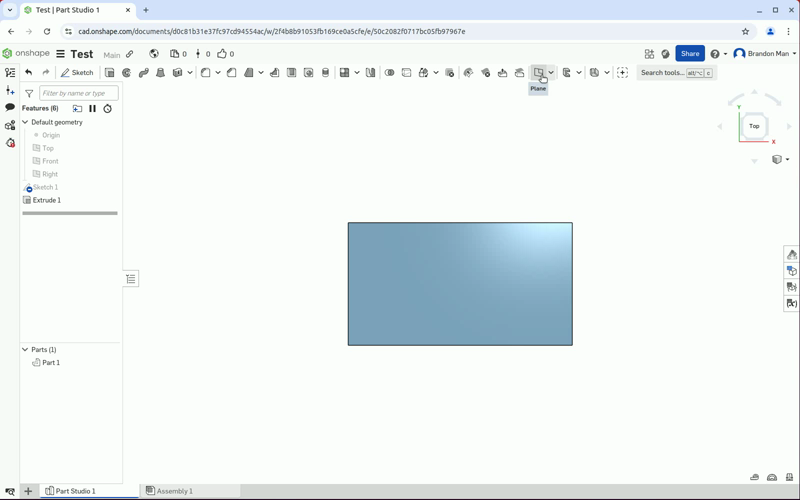
click(541, 75)
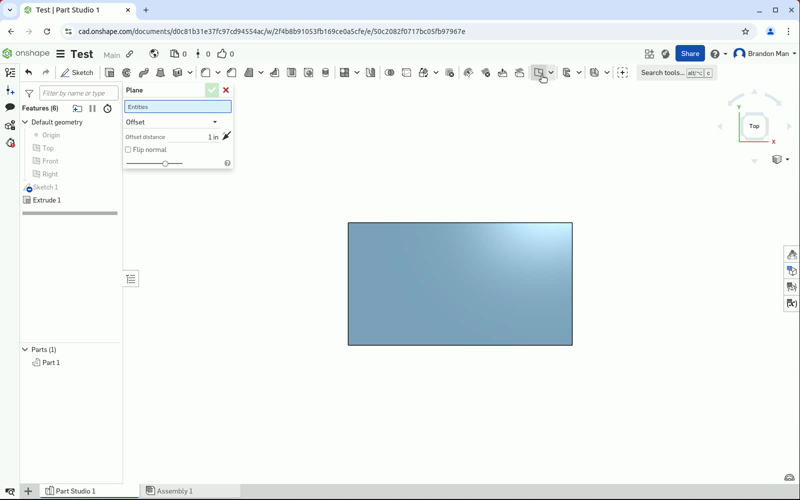
mouse_move(73, 150)
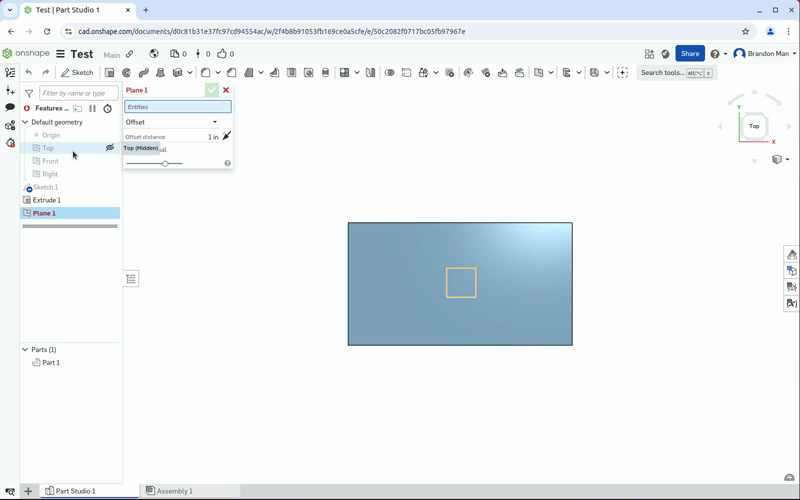
click(73, 150)
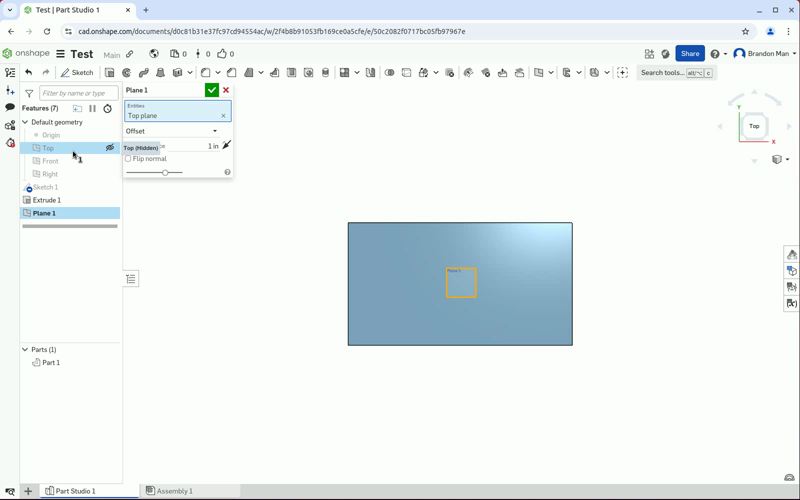
key(tab, 2)
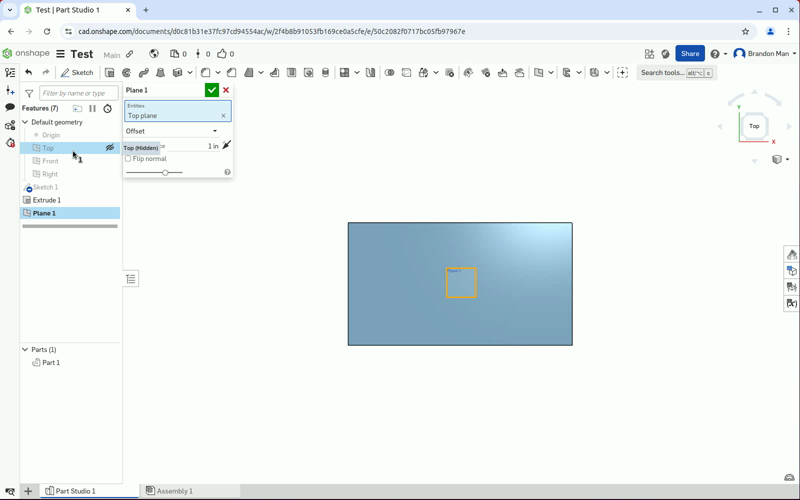
text(0.246)
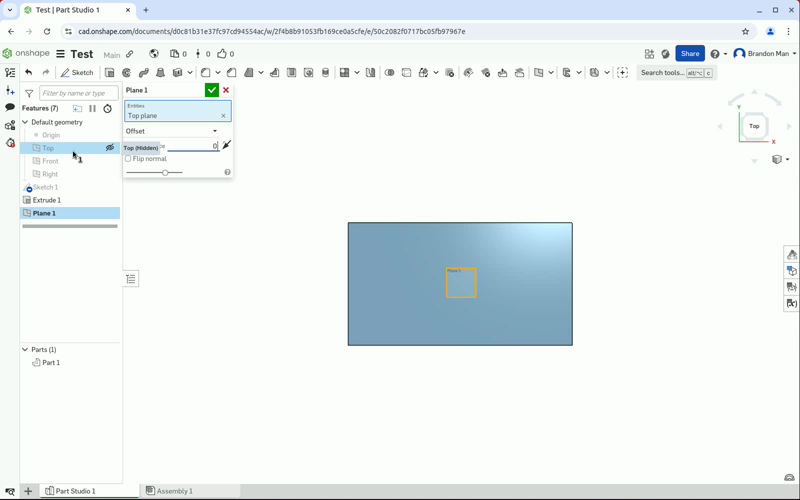
key(enter, 2)
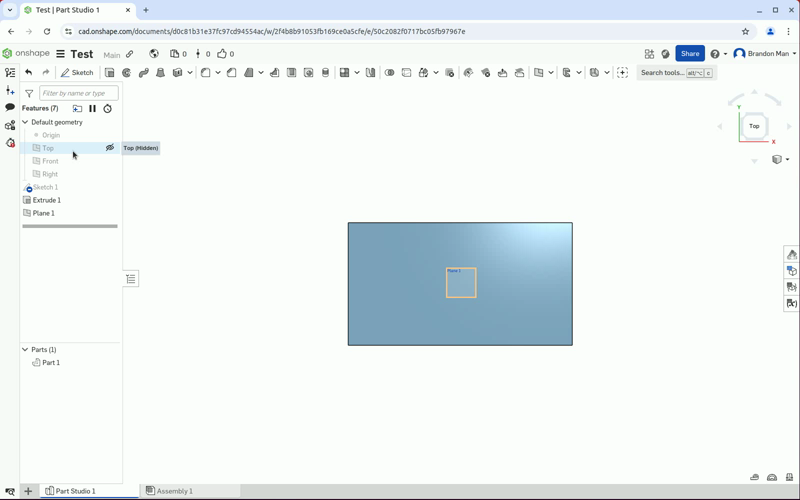
key(shift+s)
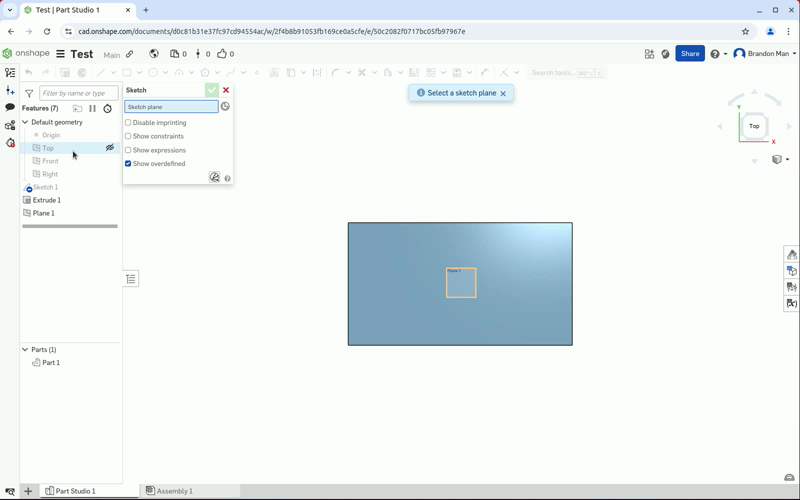
mouse_move(73, 215)
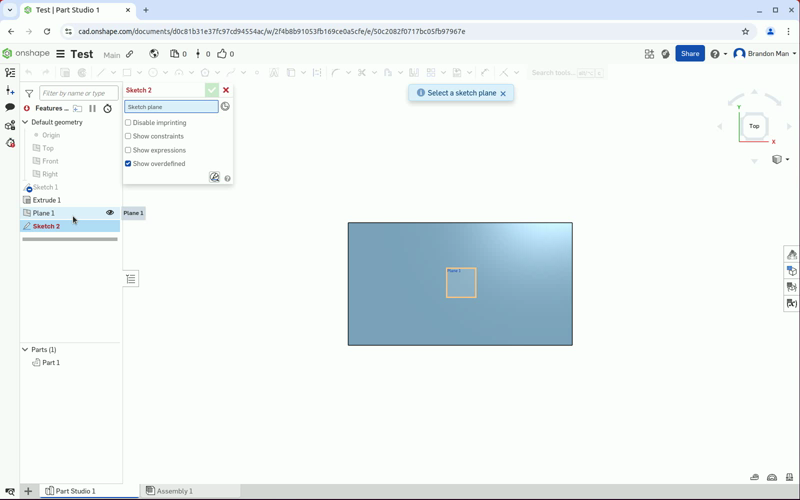
click(73, 215)
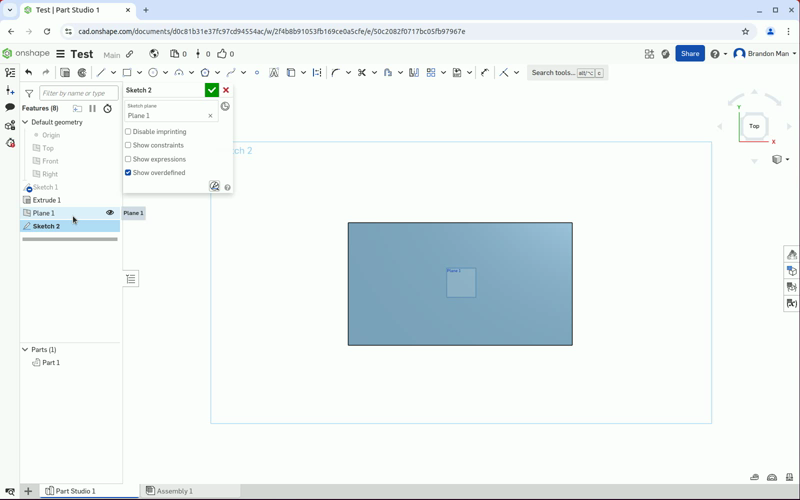
mouse_move(73, 352)
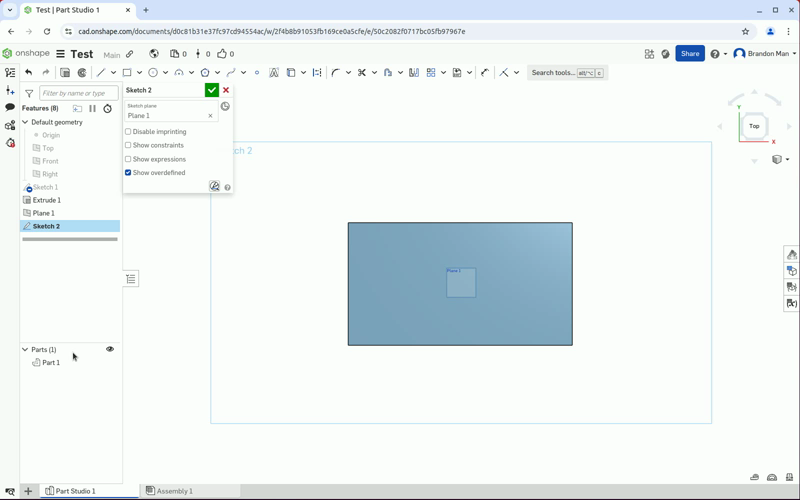
key(y)
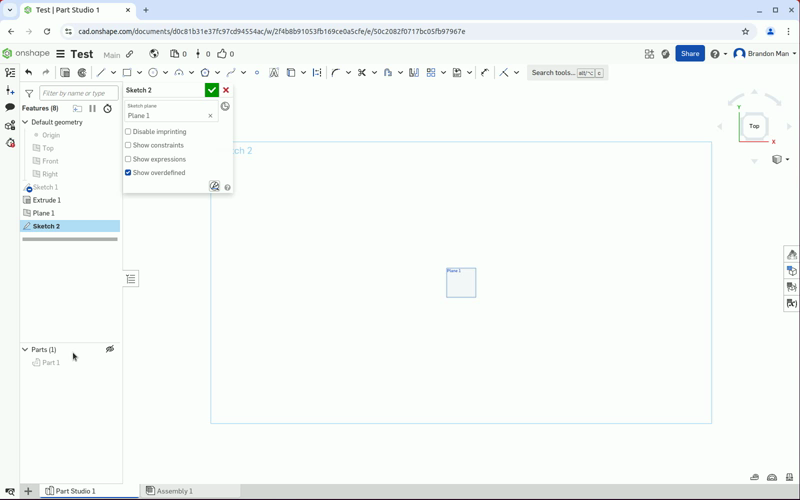
key(l)
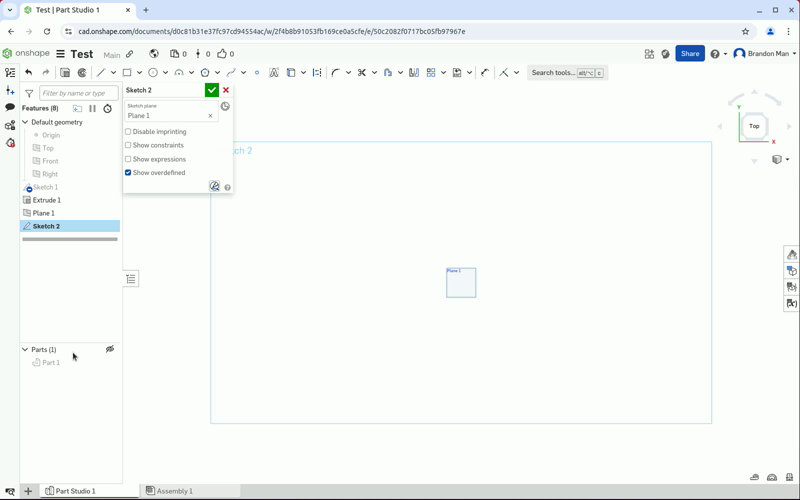
key_down(shift)
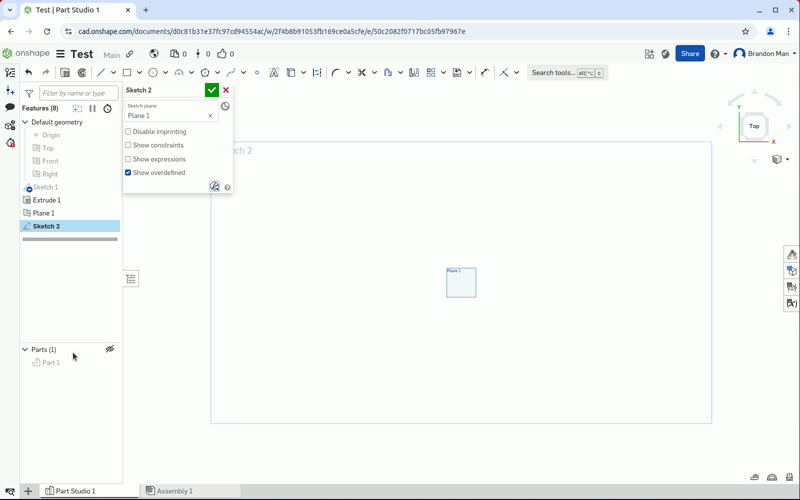
mouse_move(348, 260)
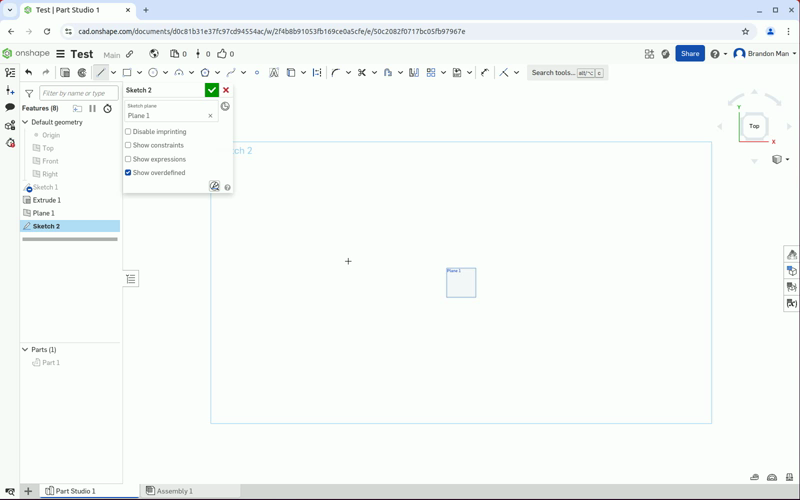
click(348, 260)
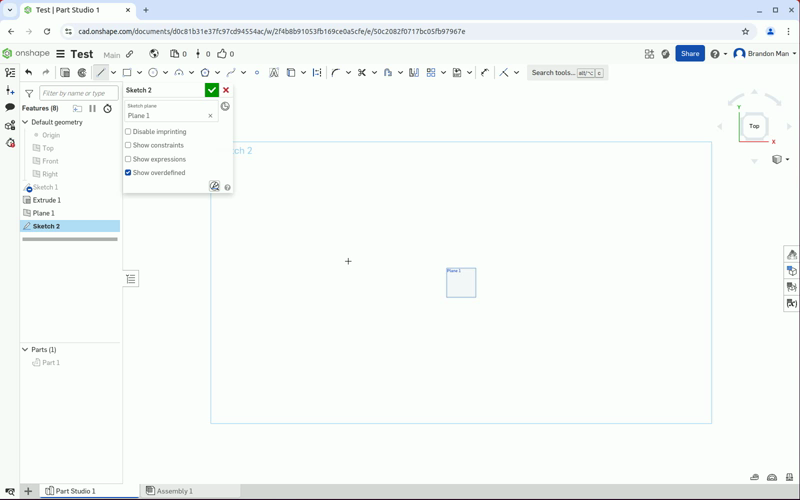
key_up(shift)
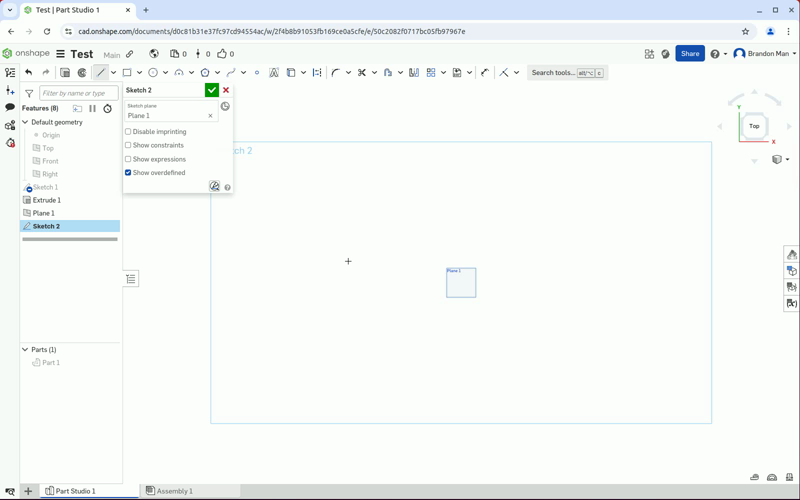
key_down(shift)
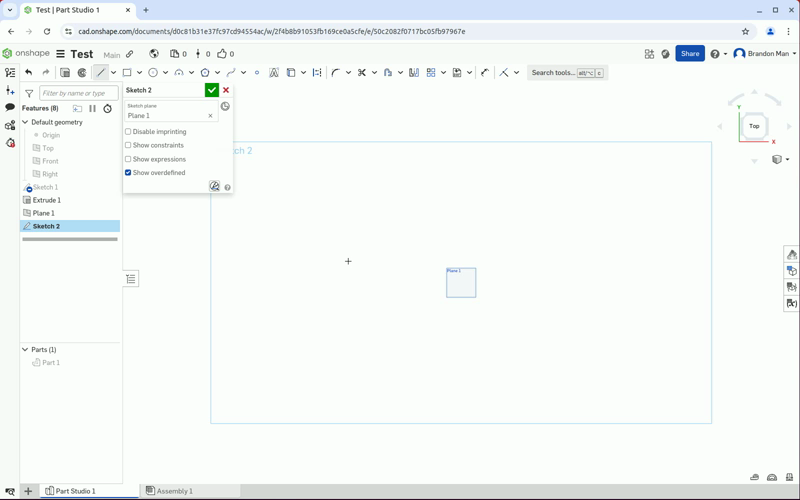
mouse_move(572, 220)
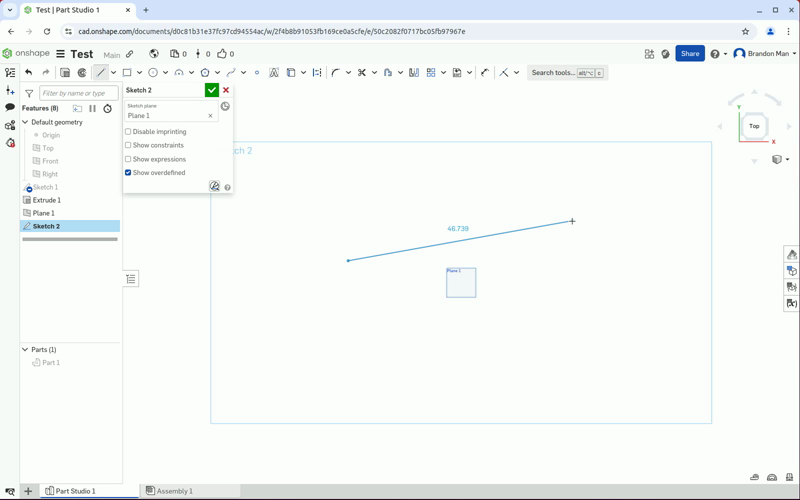
click(572, 220)
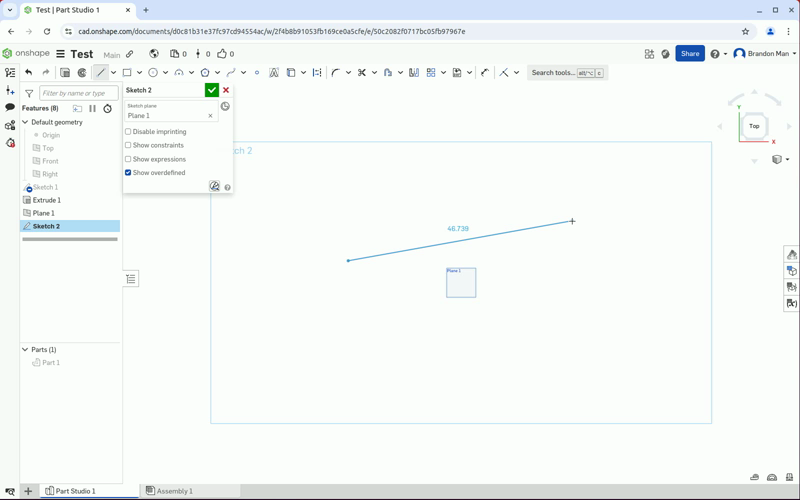
key_up(shift)
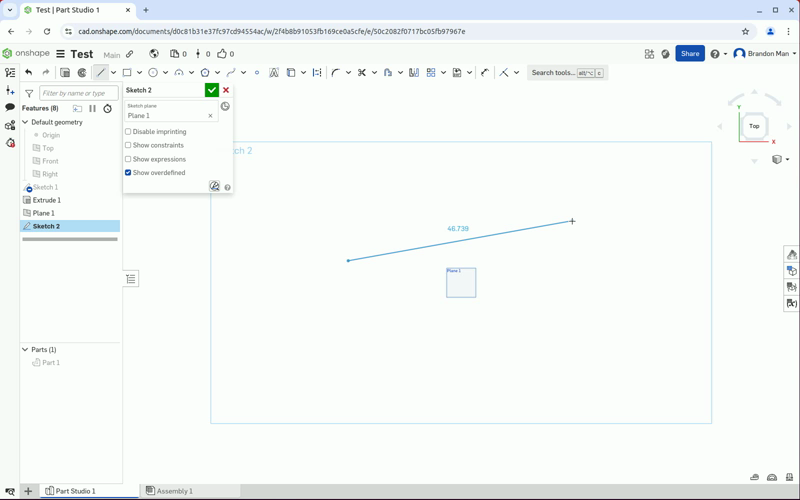
key_down(shift)
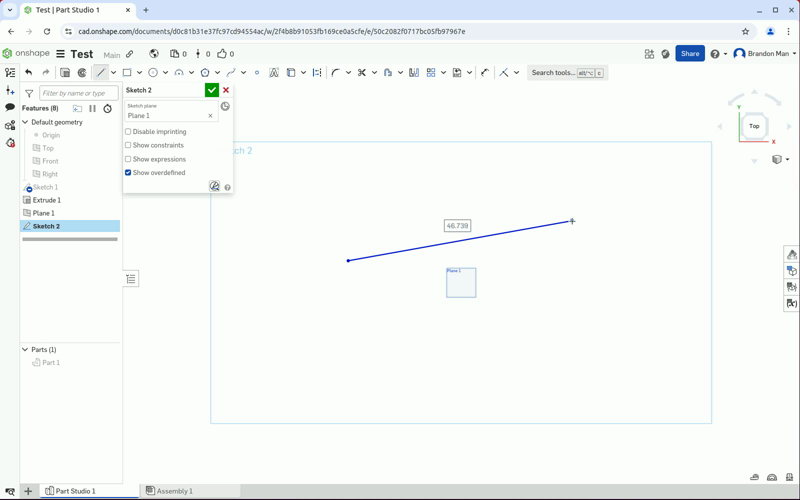
mouse_move(348, 220)
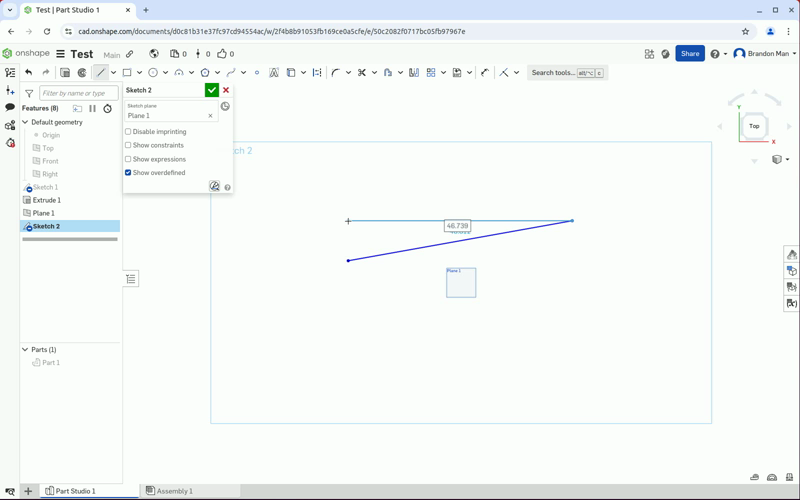
click(348, 220)
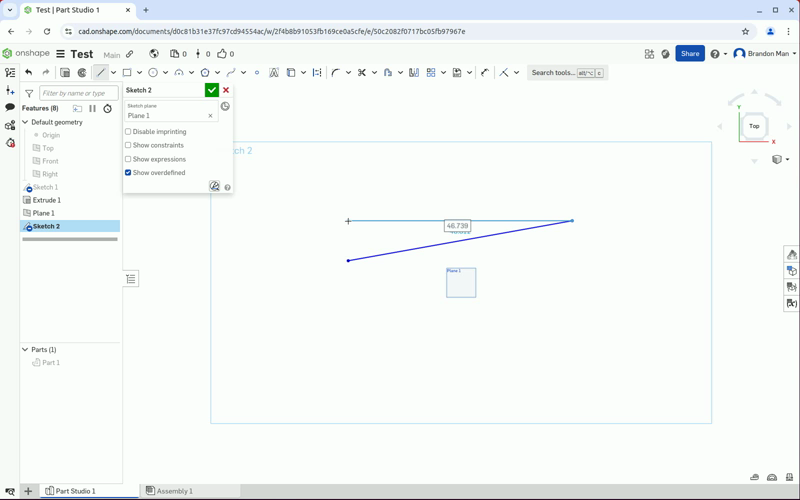
key_up(shift)
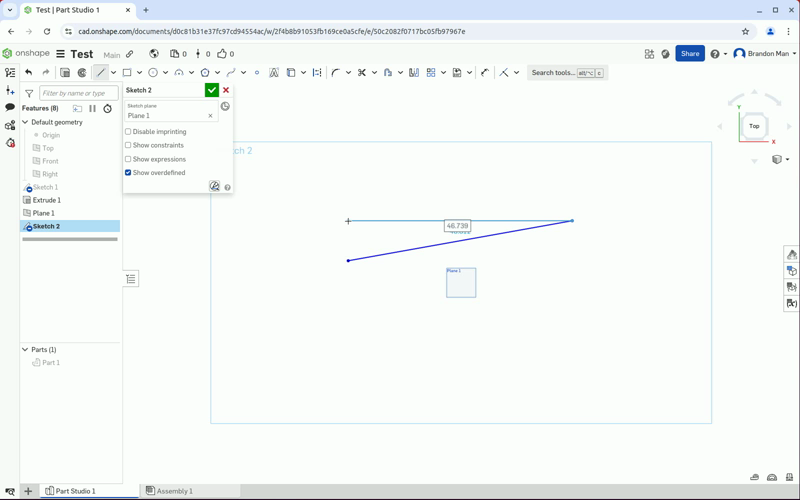
mouse_move(378, 220)
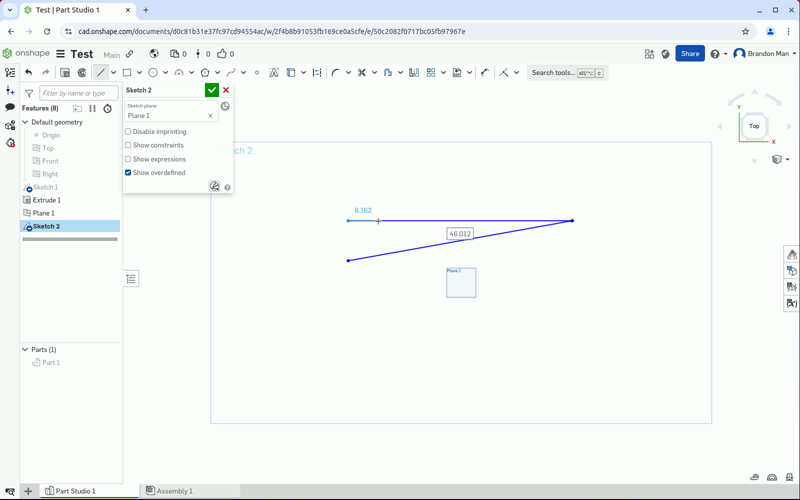
key_down(shift)
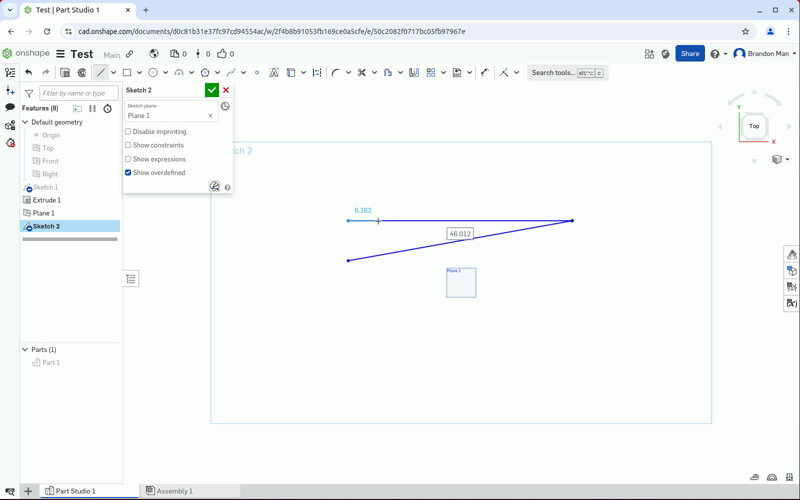
mouse_move(348, 260)
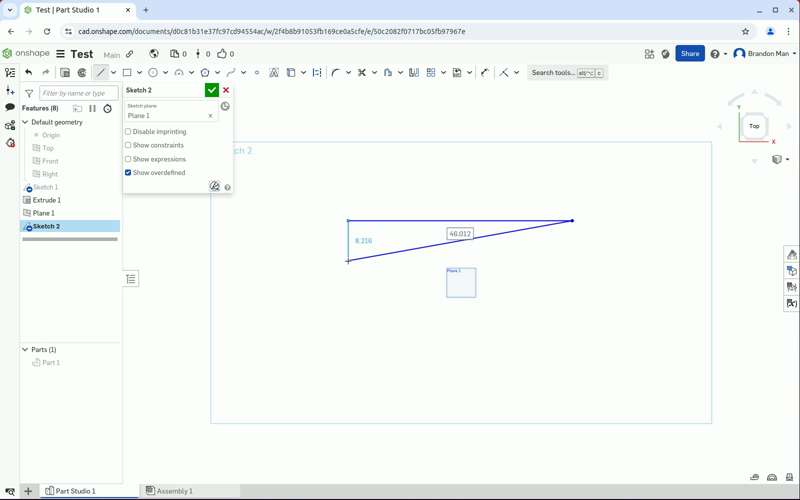
key_up(shift)
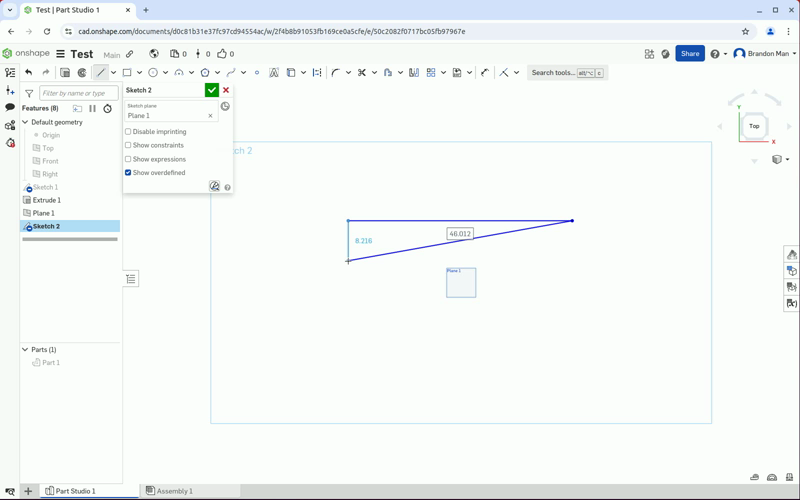
click(348, 260)
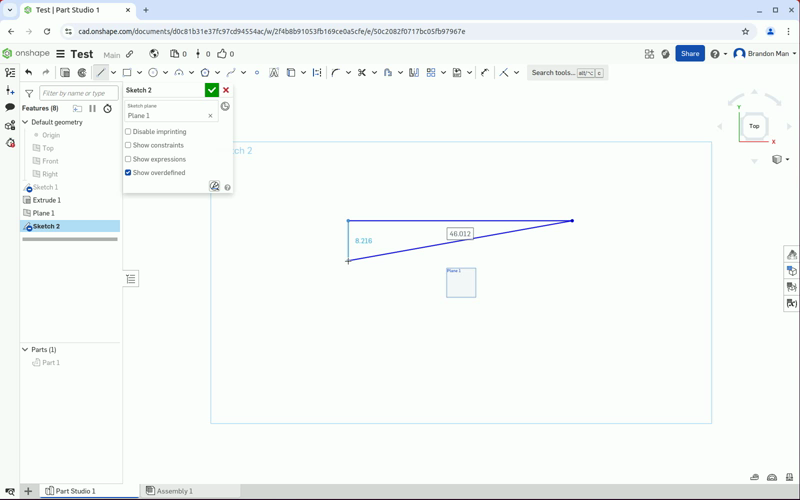
key(esc)
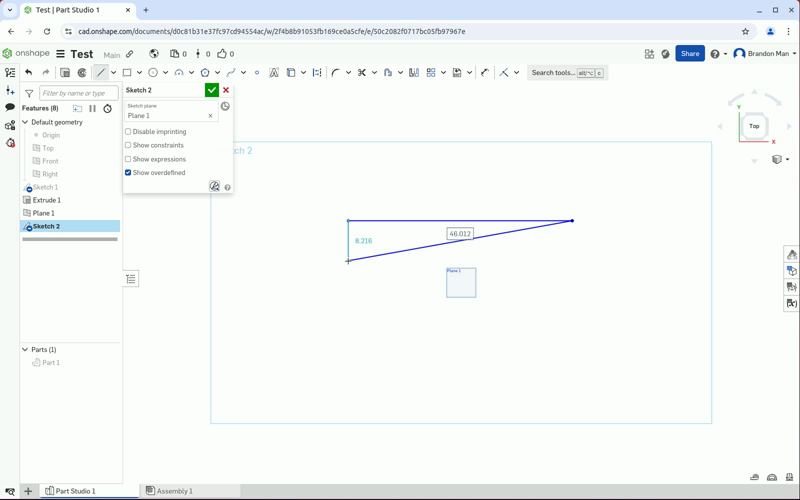
mouse_move(409, 235)
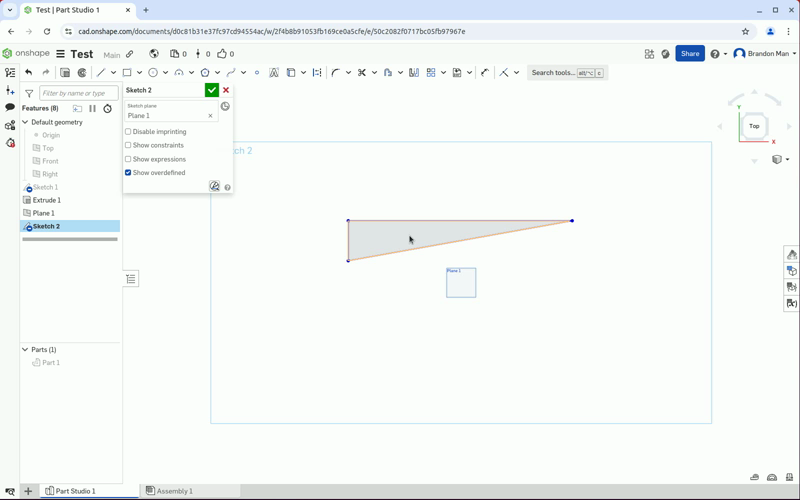
click(409, 235)
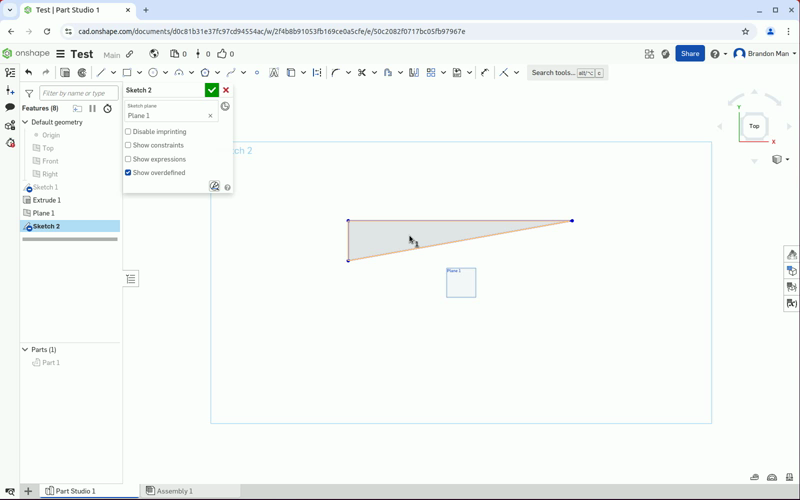
mouse_move(73, 352)
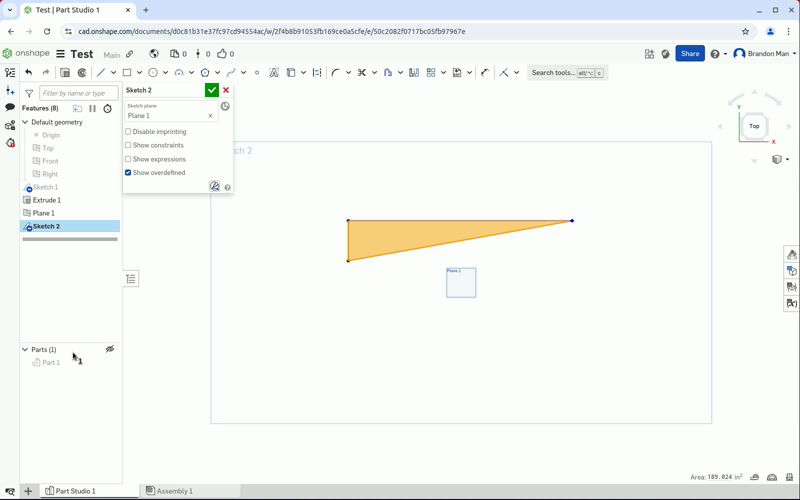
key(shift+y)
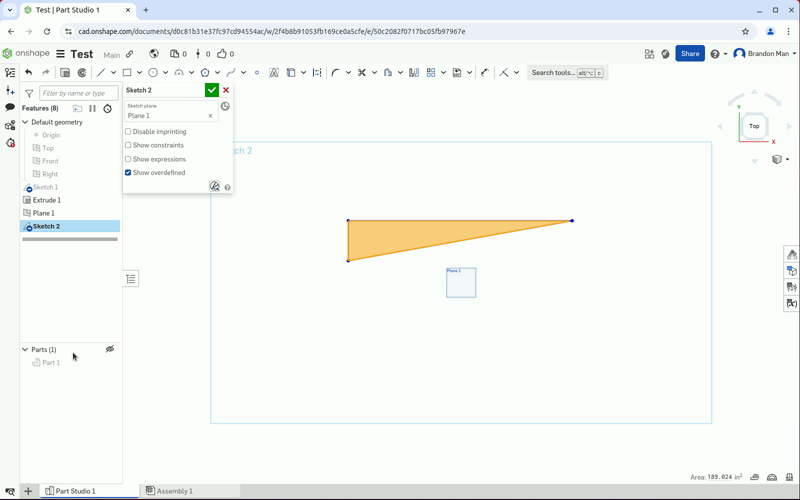
key(shift+e)
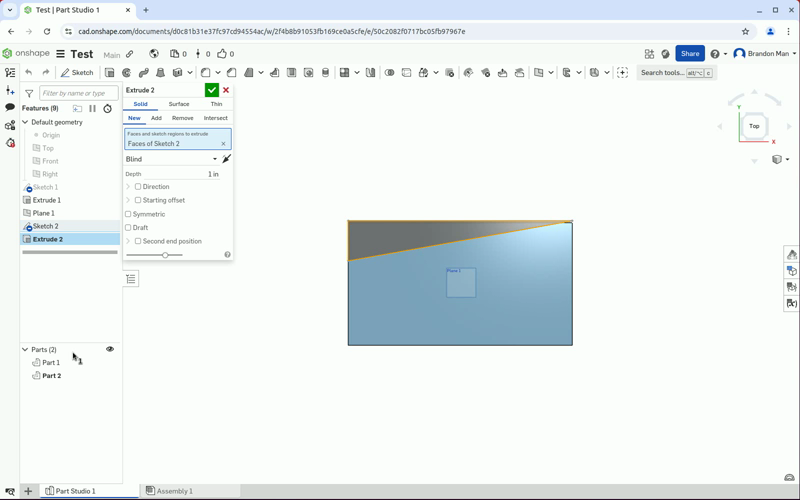
mouse_move(143, 106)
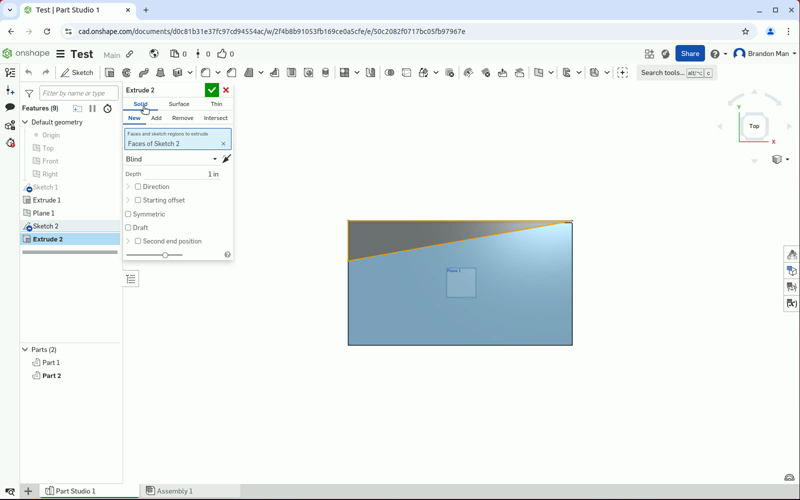
click(143, 106)
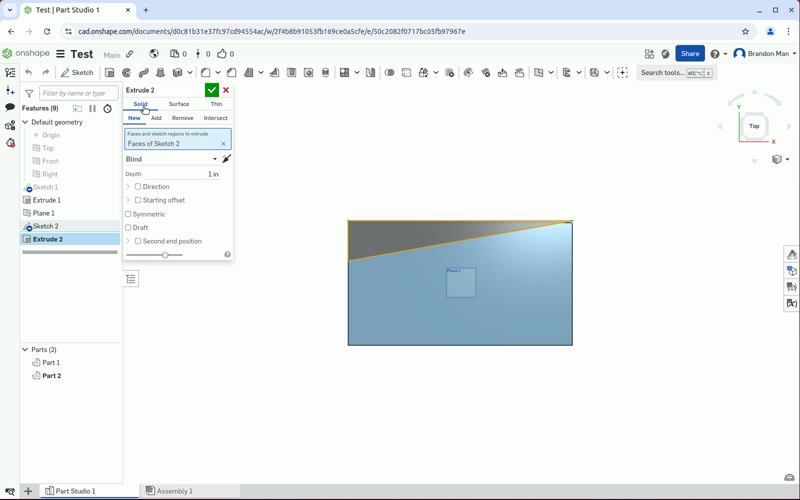
mouse_move(186, 120)
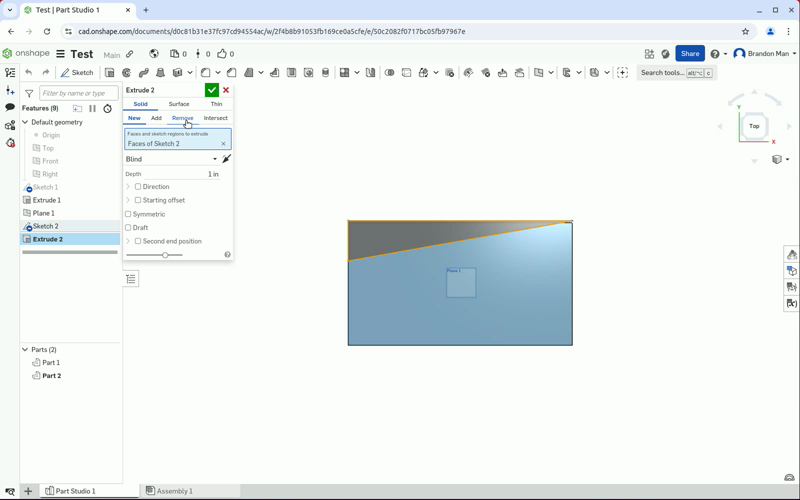
click(186, 120)
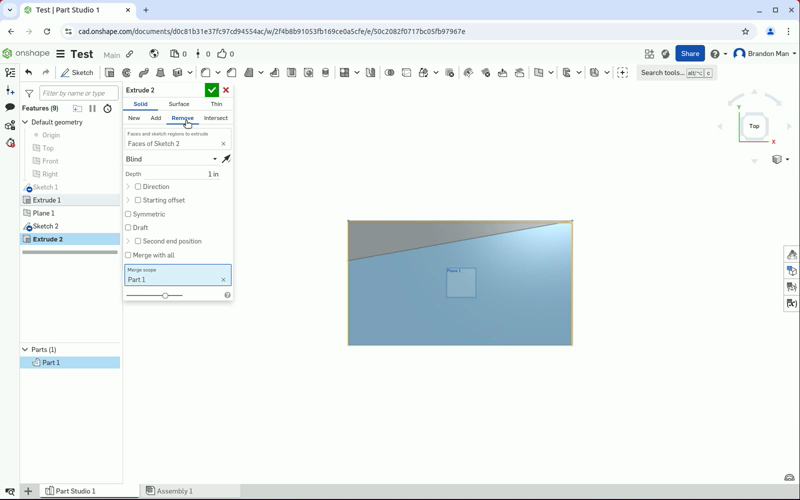
key(tab, 4)
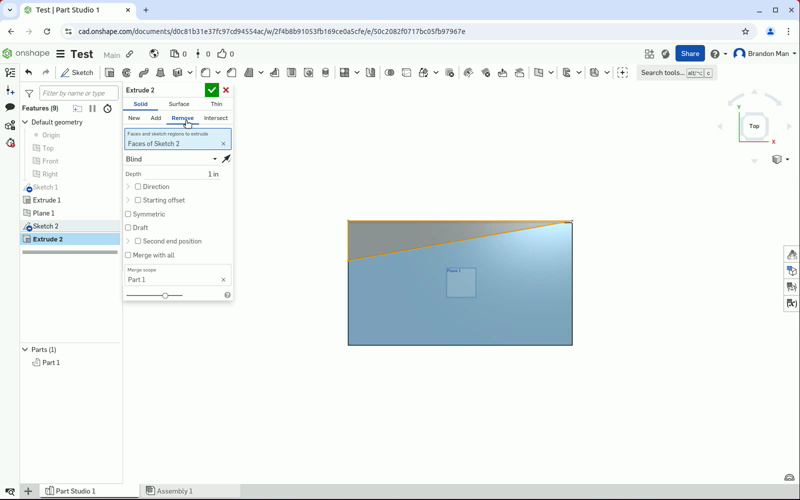
text(7.703)
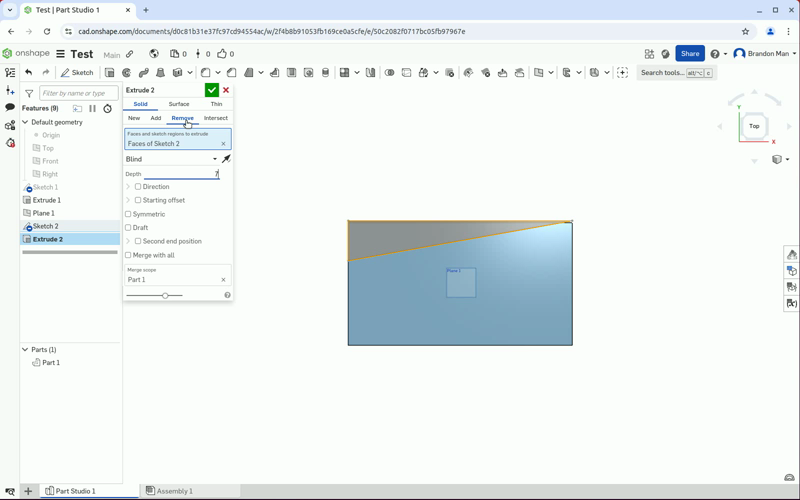
key(tab, 6)
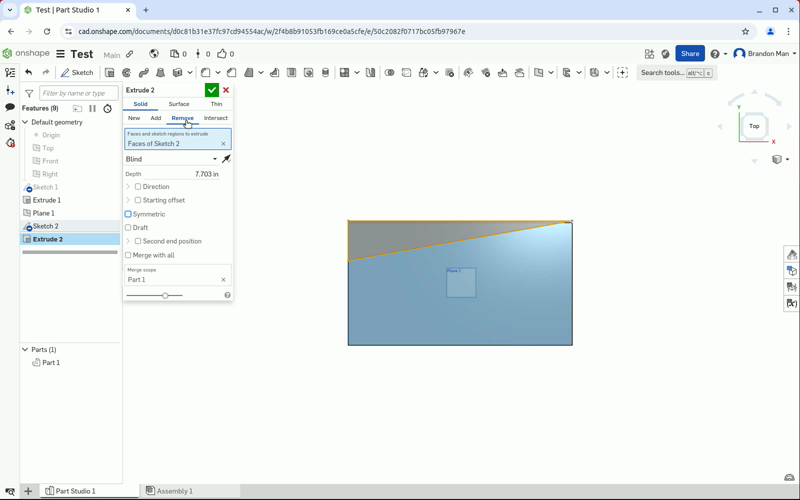
key(space)
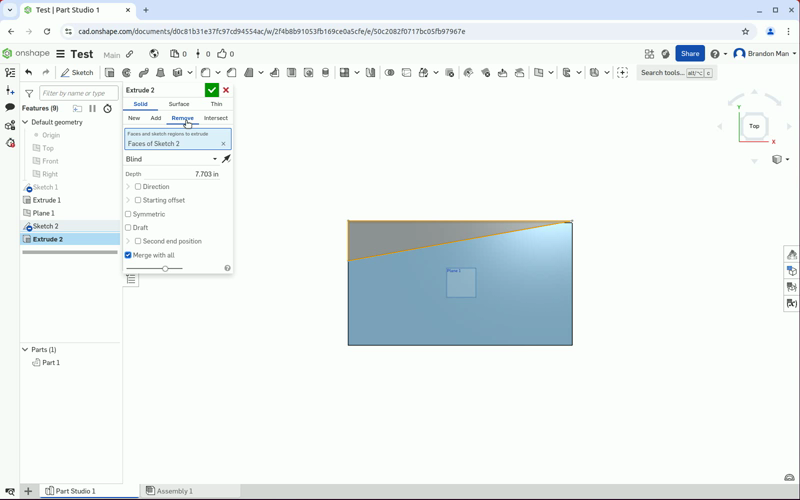
key(enter)
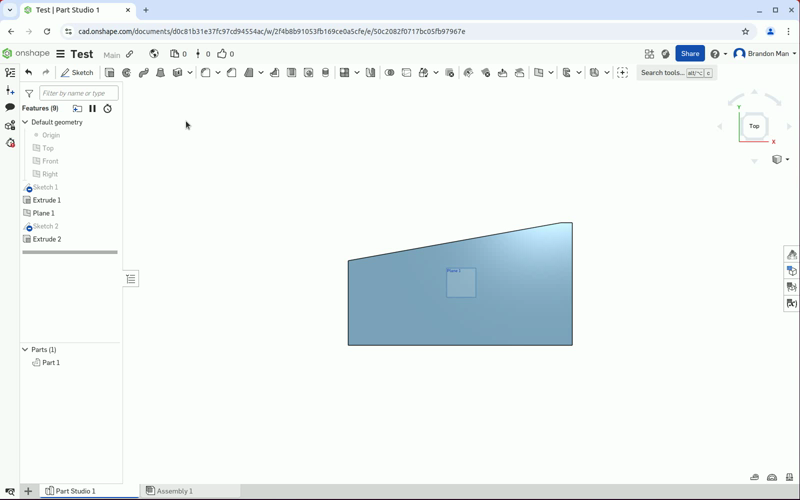
key(shift+h)
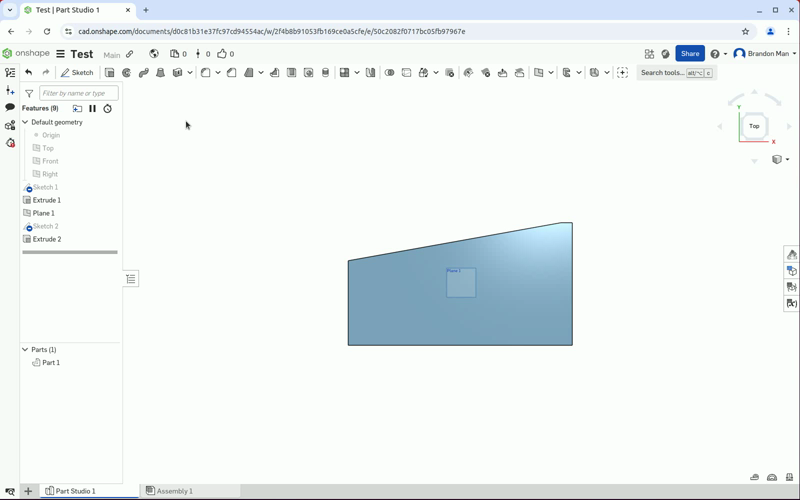
key(shift+h)
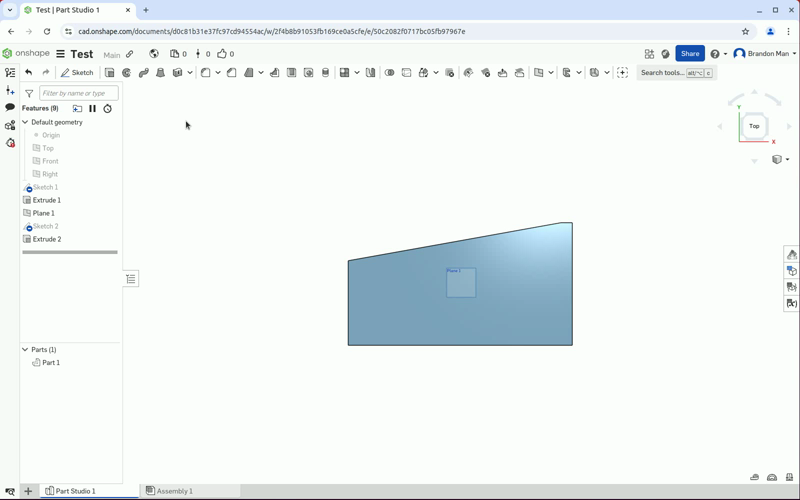
mouse_move(73, 189)
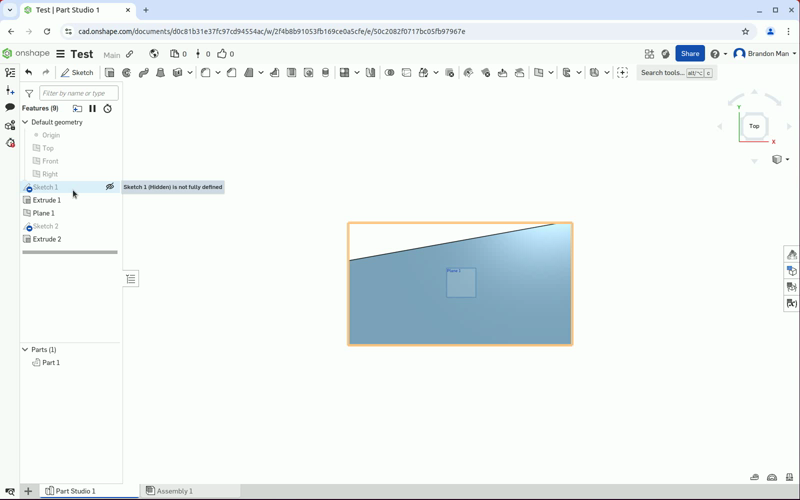
click(73, 189)
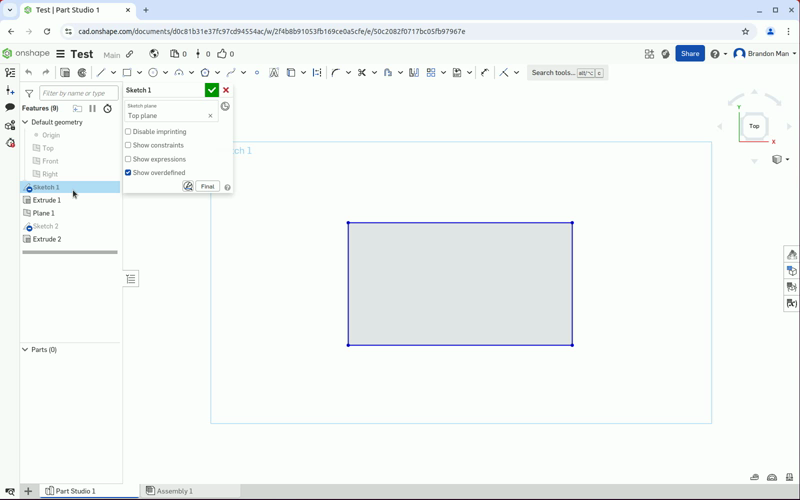
mouse_move(229, 92)
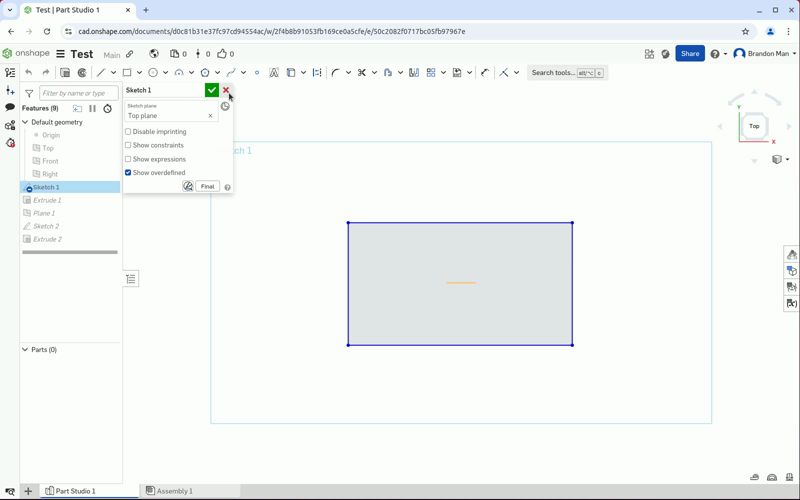
click(229, 92)
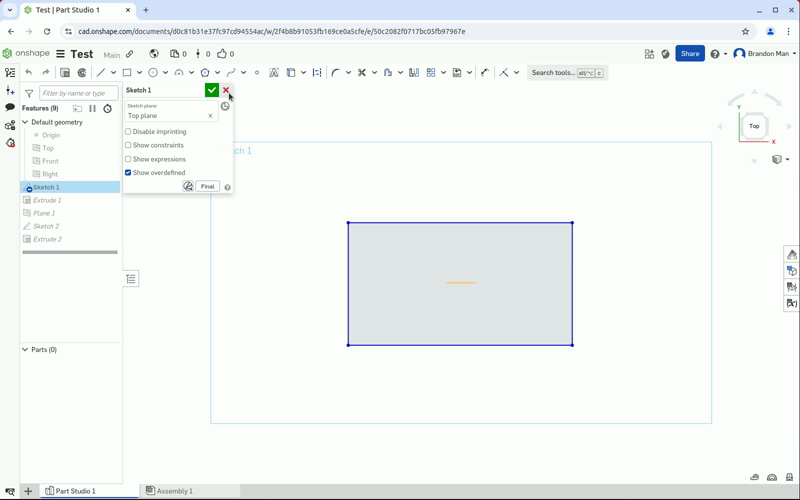
key(shift+s)
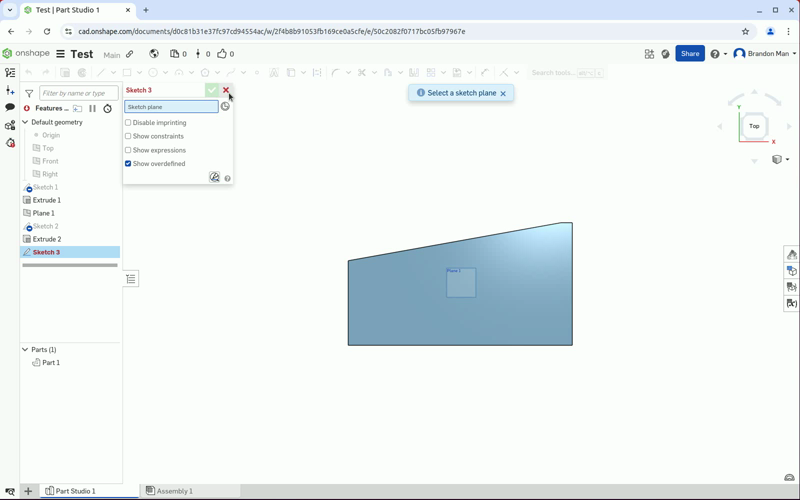
mouse_move(73, 215)
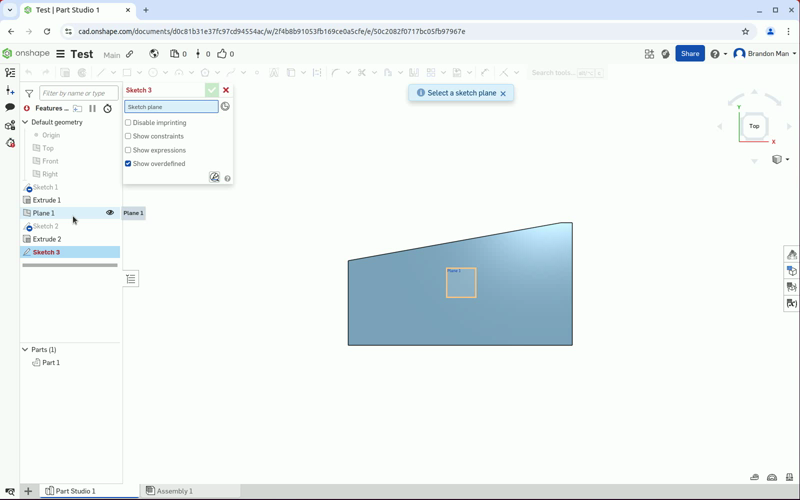
click(73, 215)
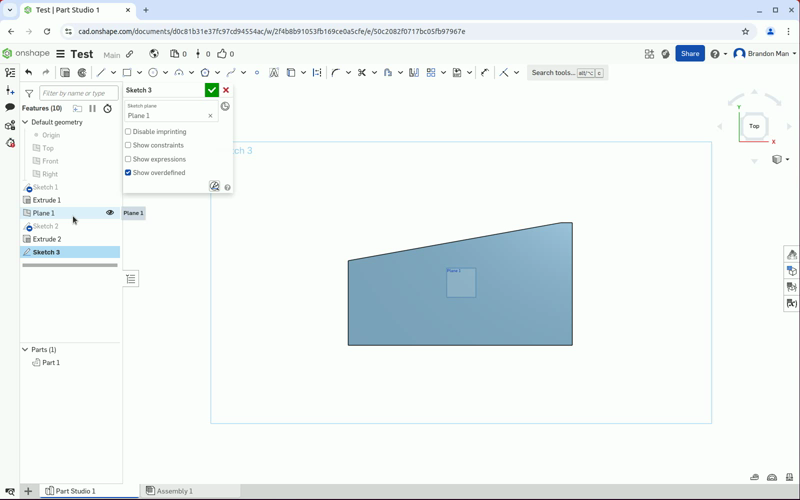
mouse_move(73, 352)
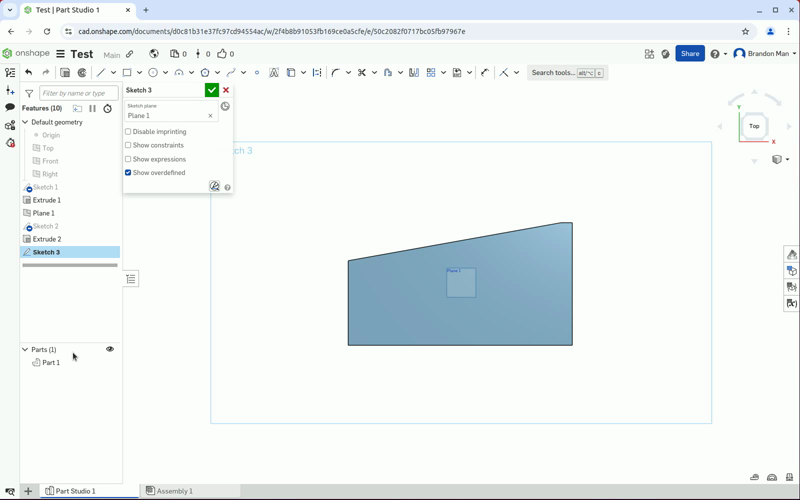
key(y)
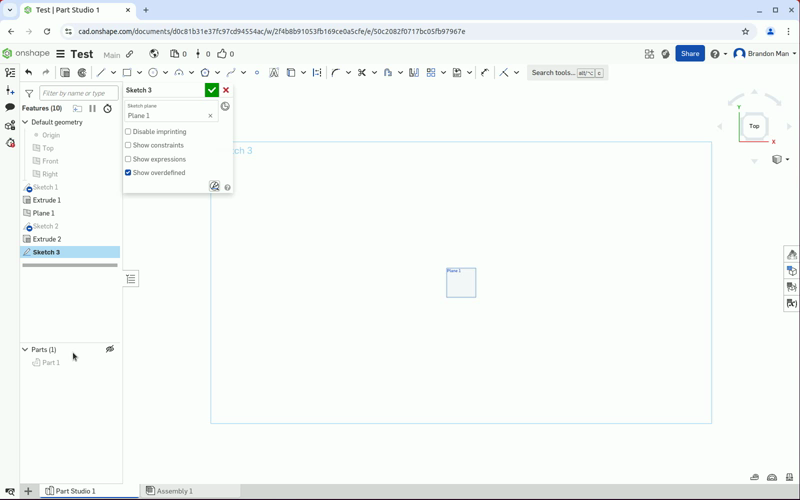
key(l)
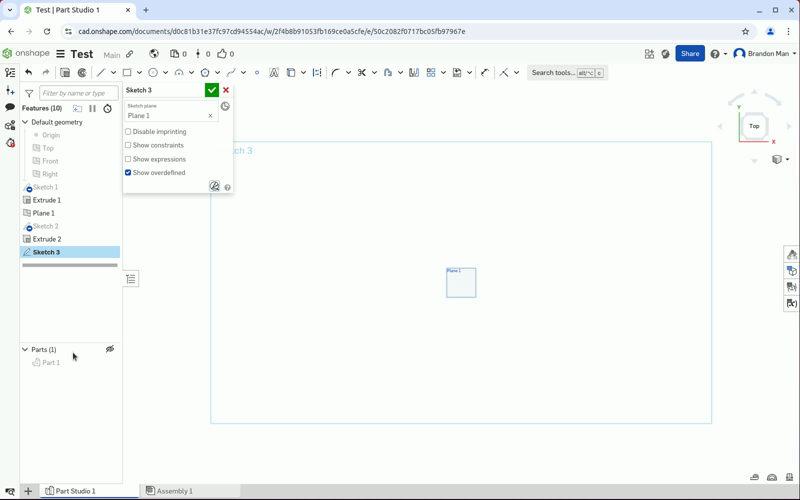
key_down(shift)
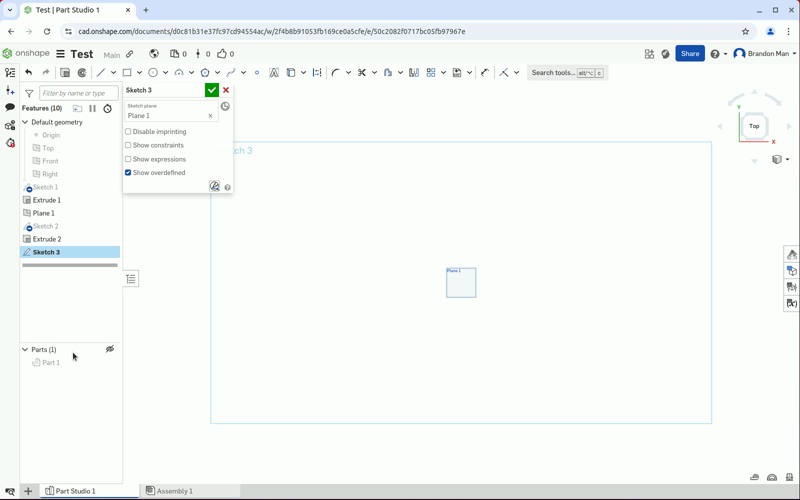
mouse_move(348, 316)
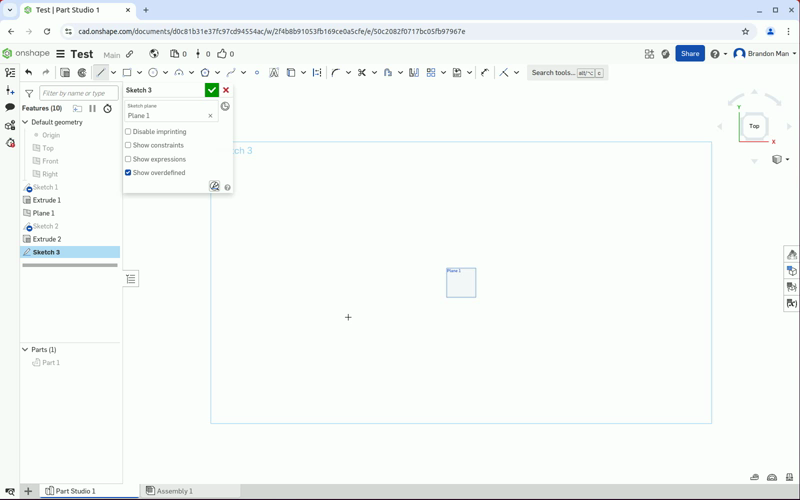
click(348, 316)
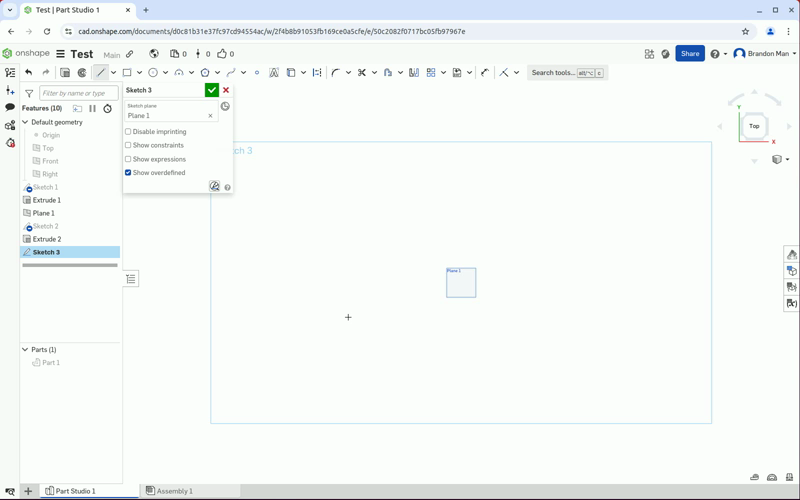
key_up(shift)
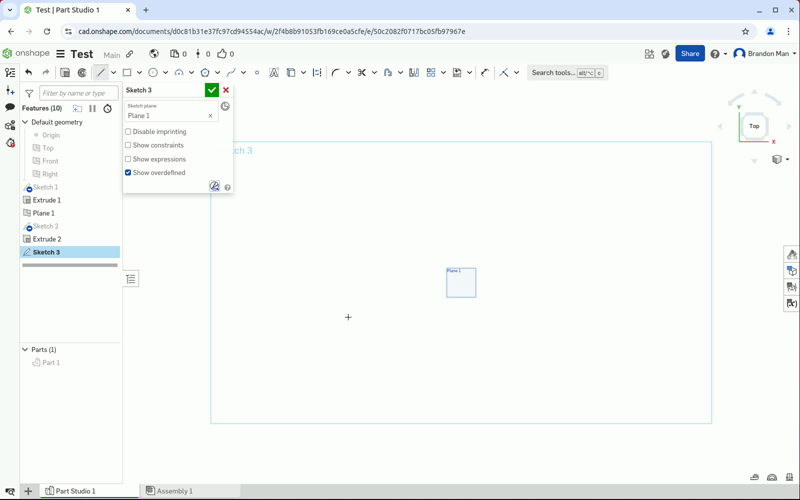
key_down(shift)
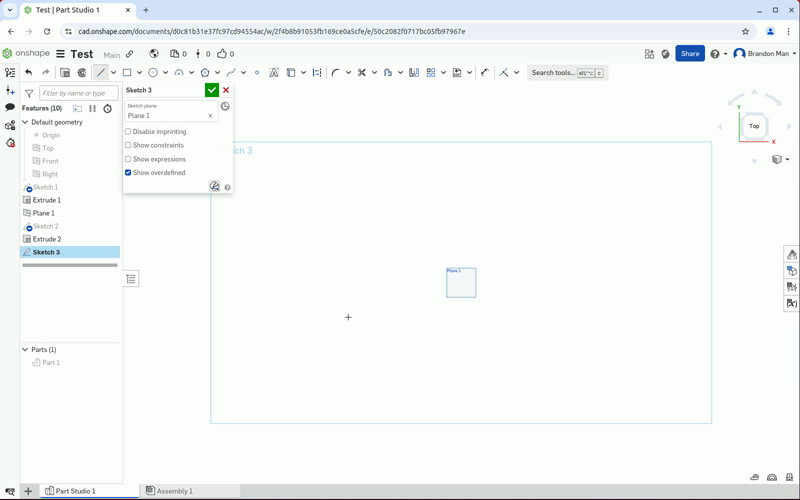
mouse_move(378, 316)
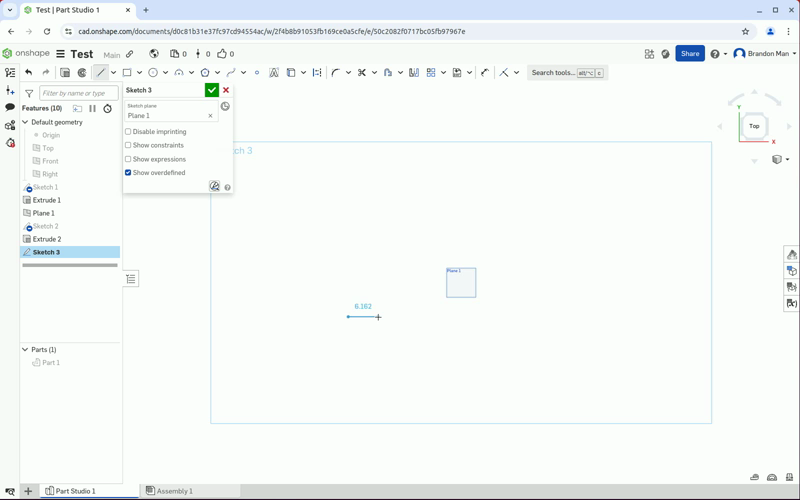
mouse_move(382, 304)
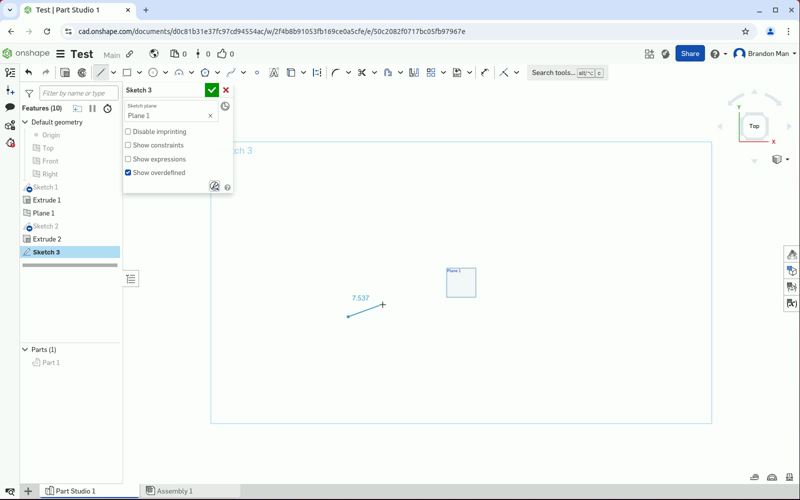
click(382, 304)
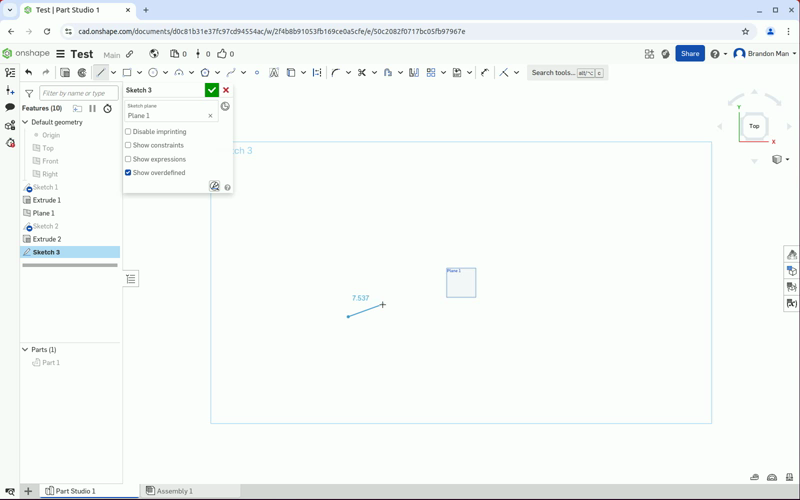
key_up(shift)
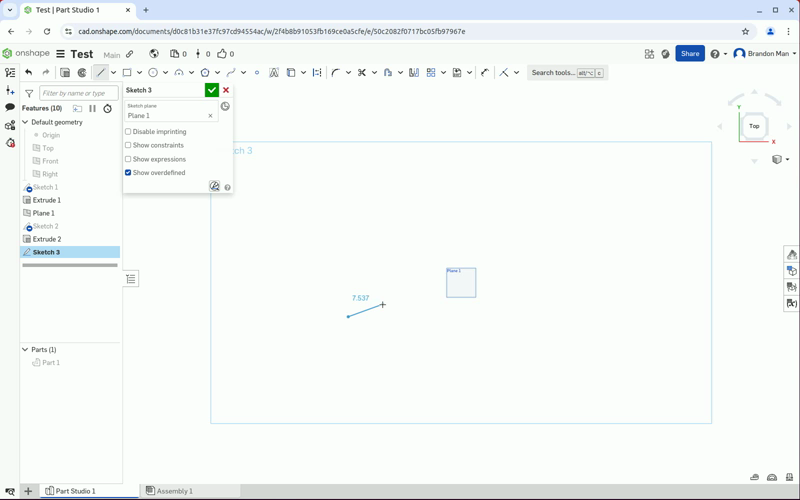
key_down(shift)
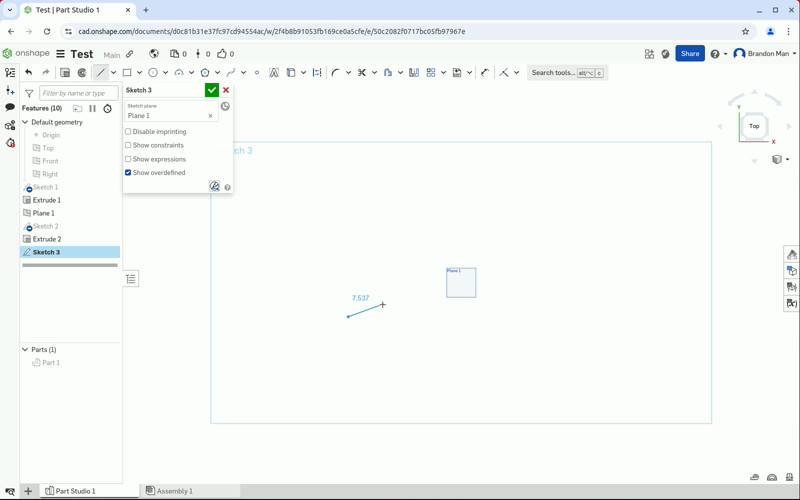
mouse_move(412, 304)
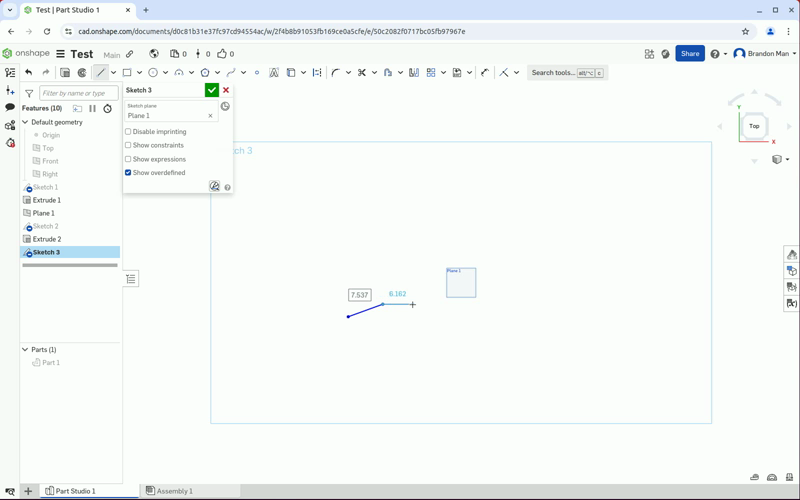
mouse_move(348, 261)
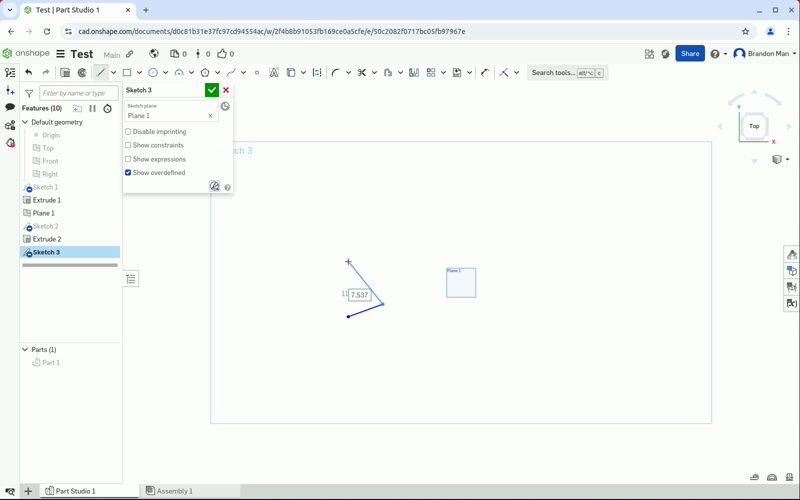
click(348, 261)
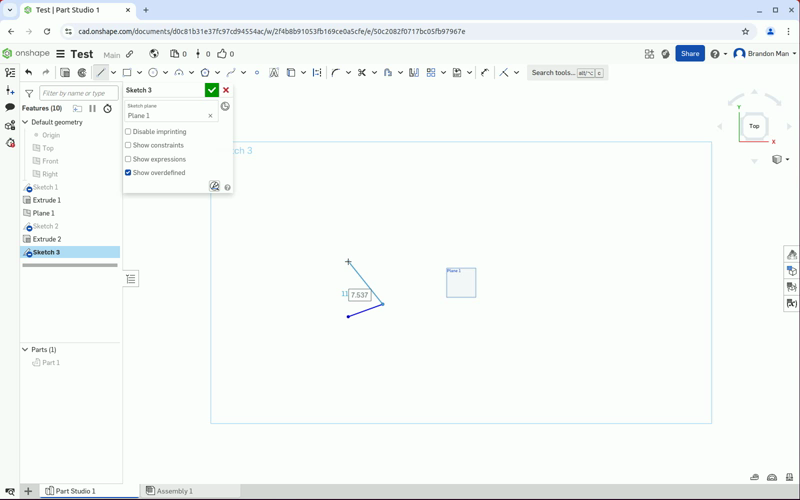
key_up(shift)
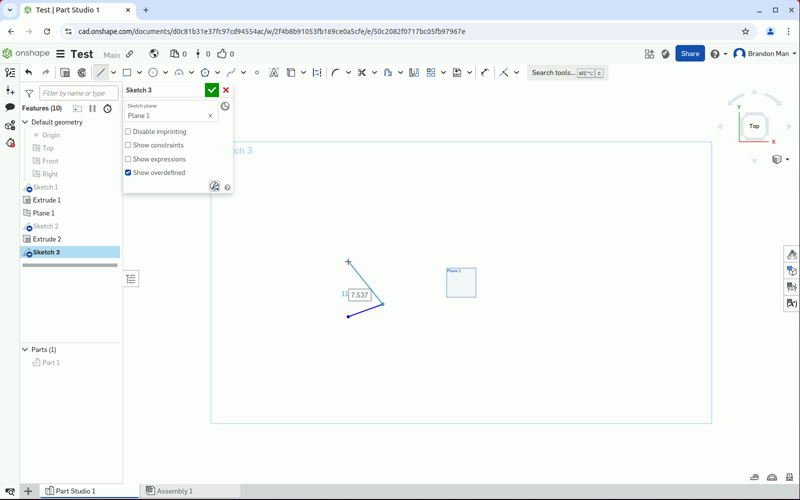
mouse_move(378, 261)
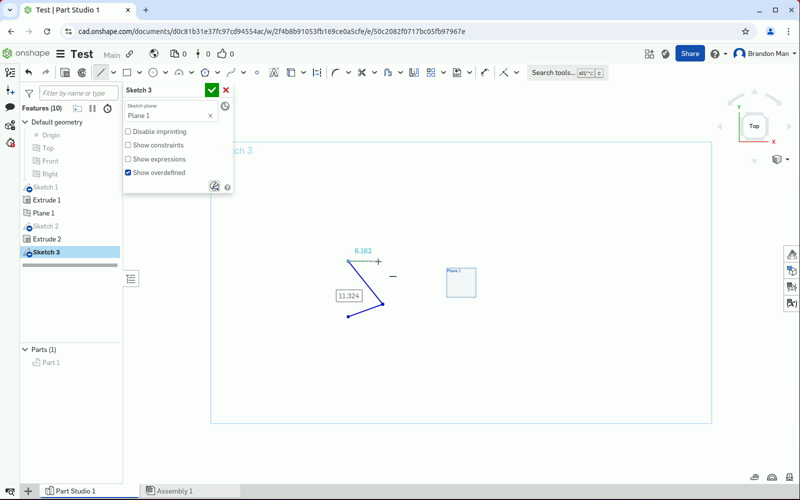
key_down(shift)
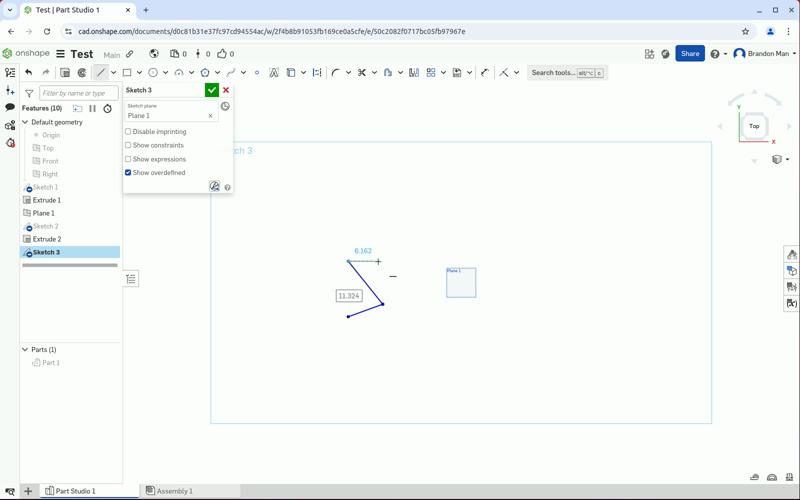
mouse_move(348, 316)
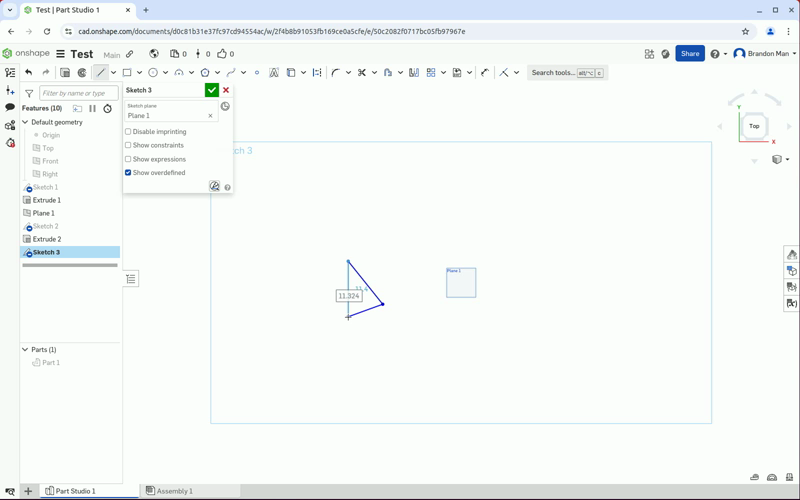
key_up(shift)
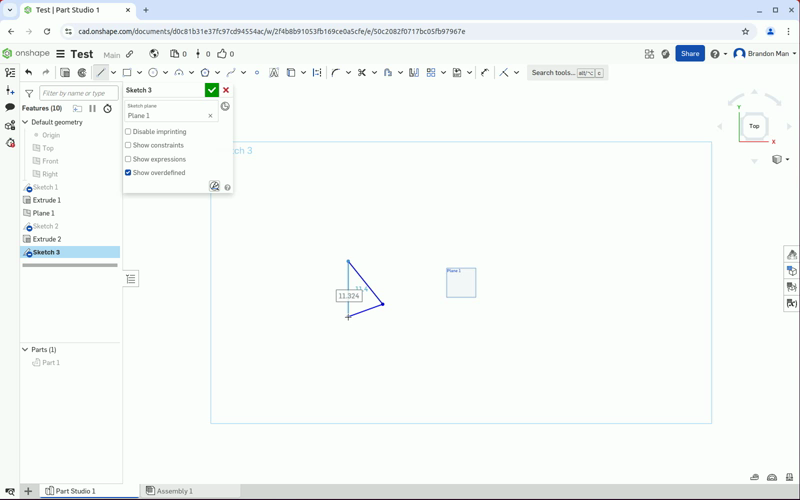
click(348, 316)
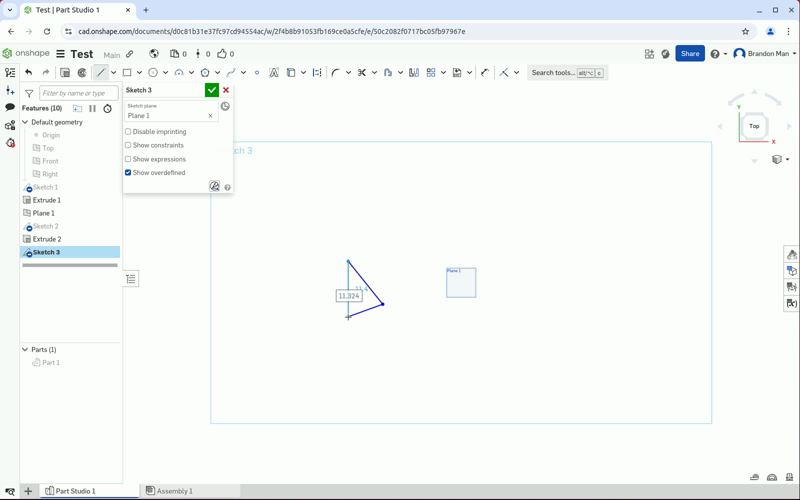
key(esc)
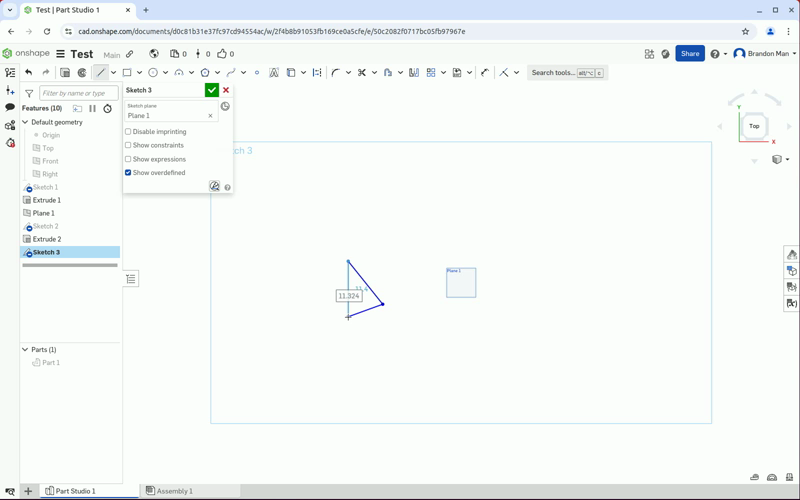
mouse_move(369, 302)
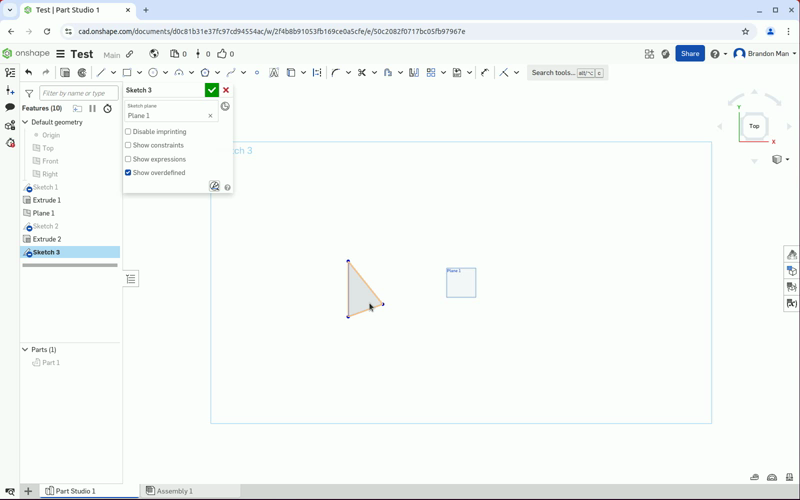
scroll(6)
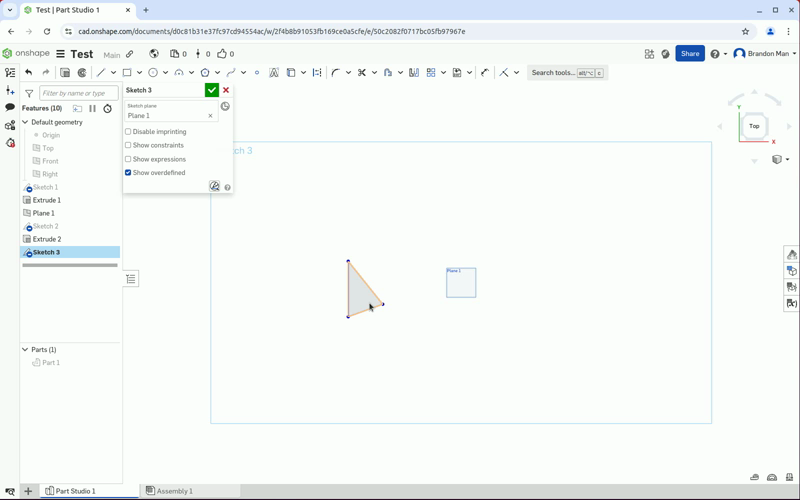
scroll(6)
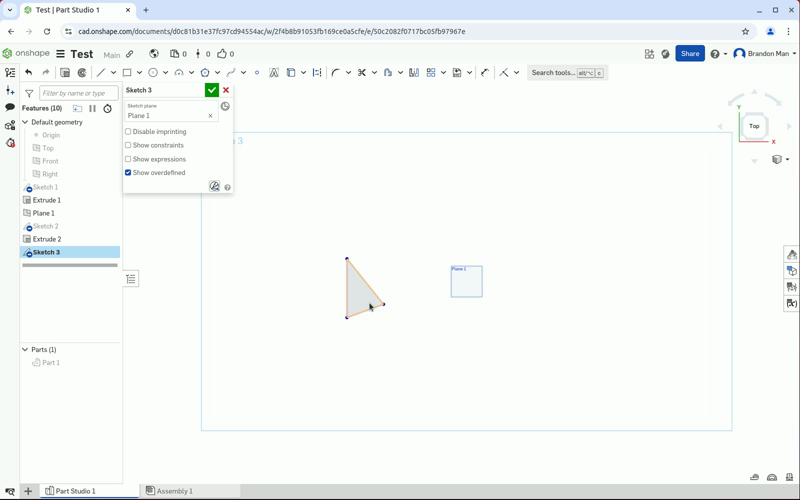
scroll(6)
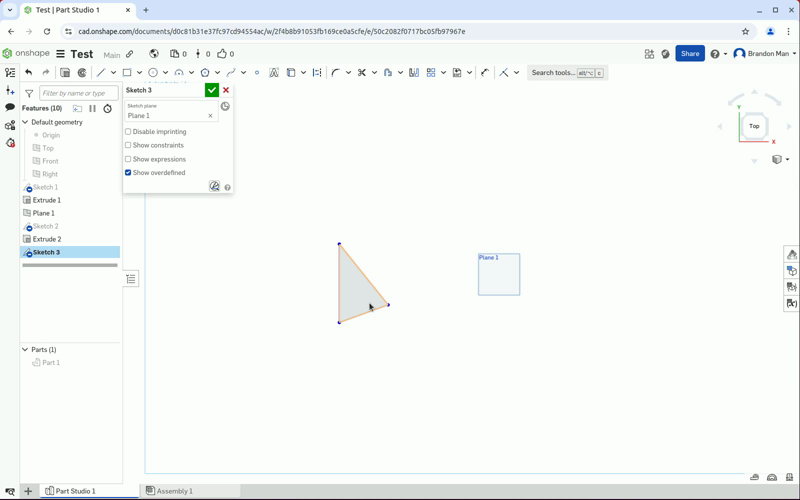
scroll(6)
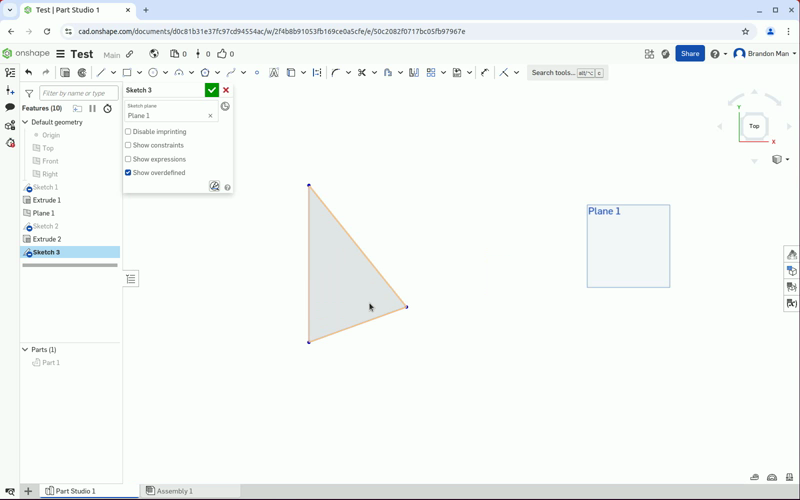
scroll(6)
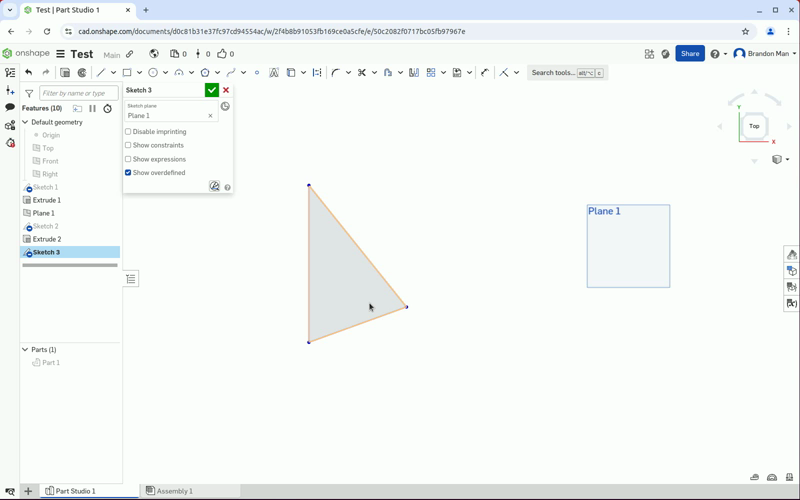
scroll(6)
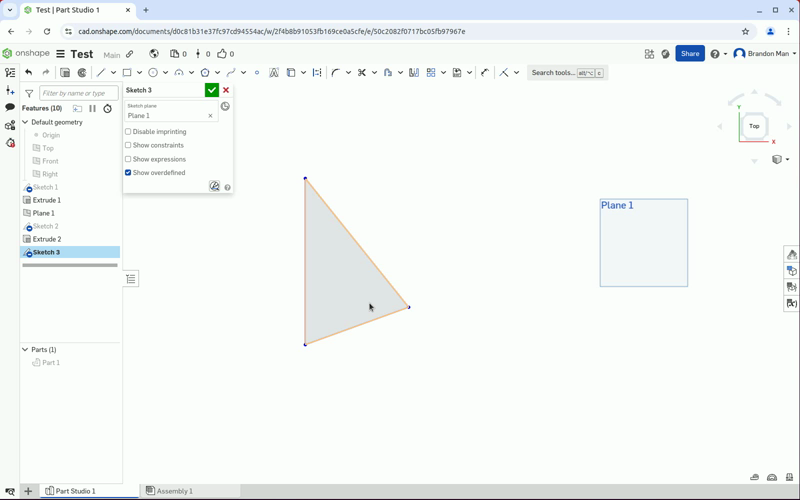
scroll(6)
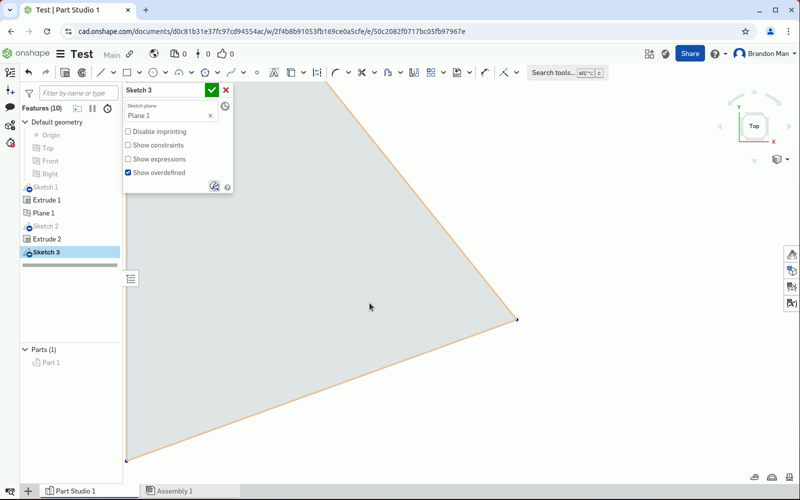
click(369, 302)
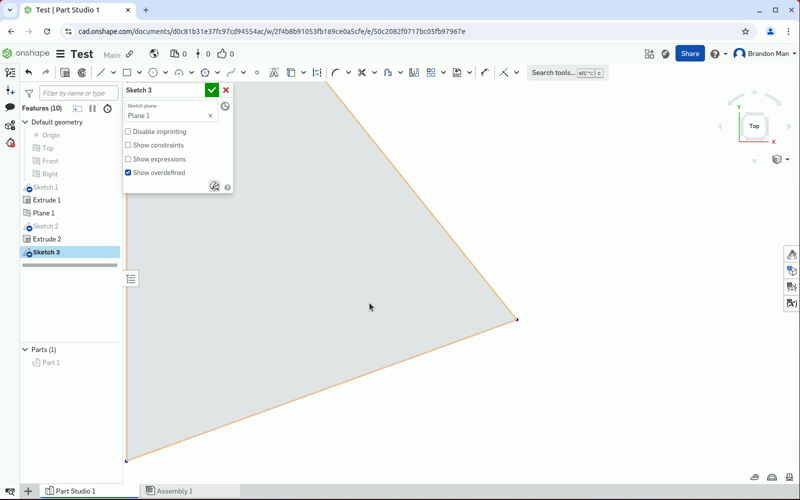
scroll(-6)
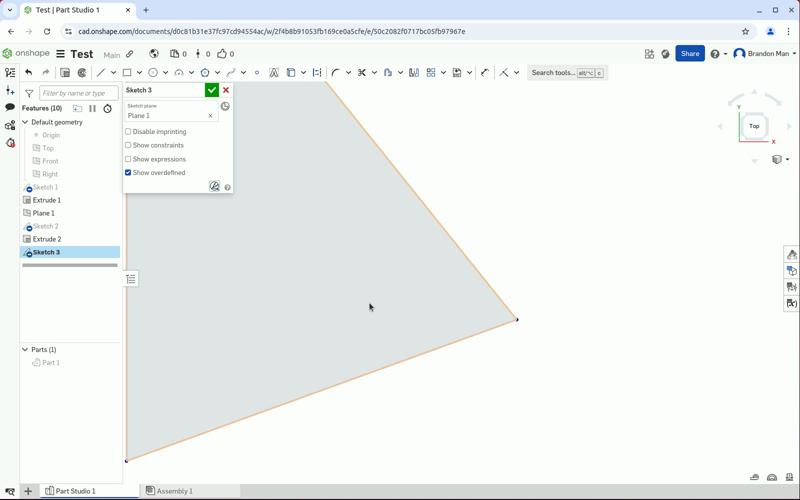
scroll(-6)
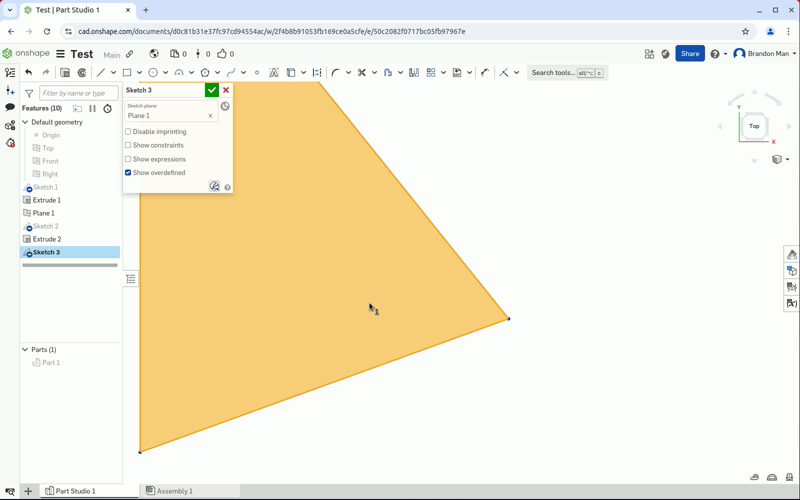
scroll(-6)
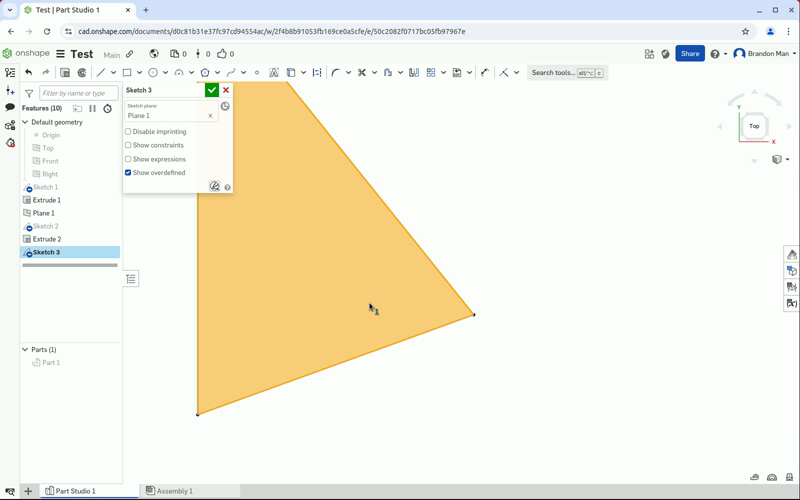
scroll(-6)
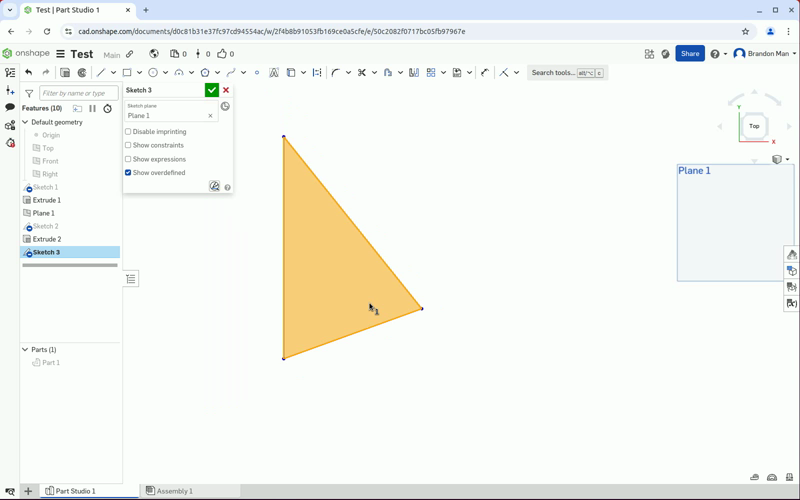
scroll(-6)
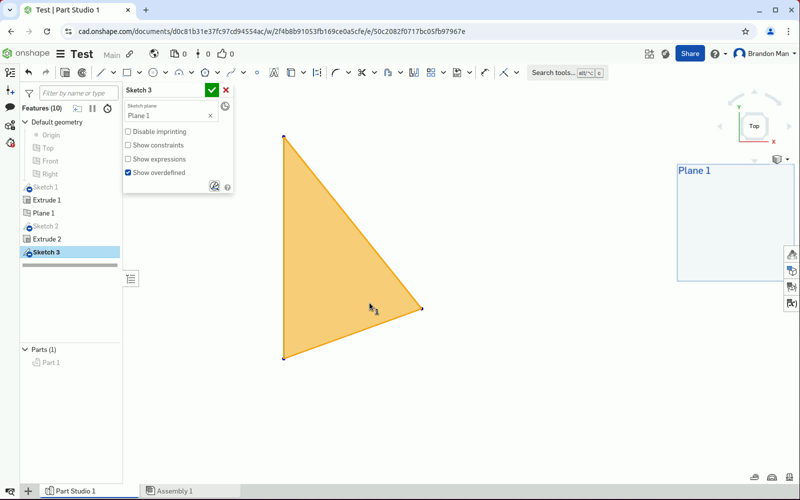
scroll(-6)
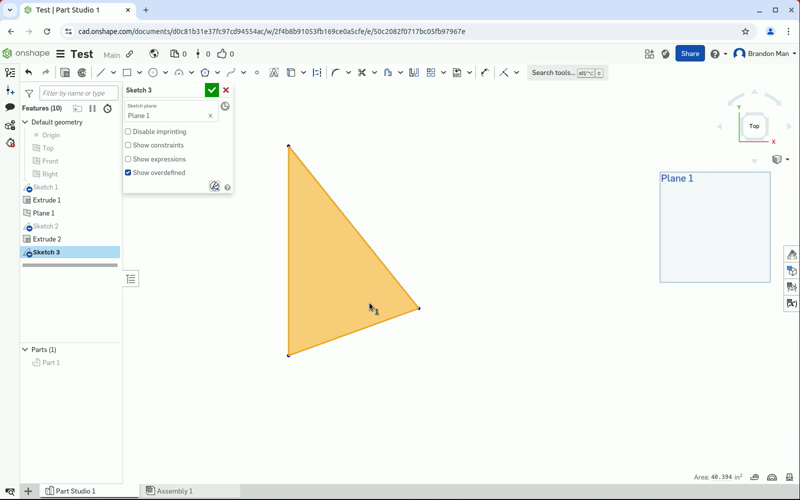
scroll(-6)
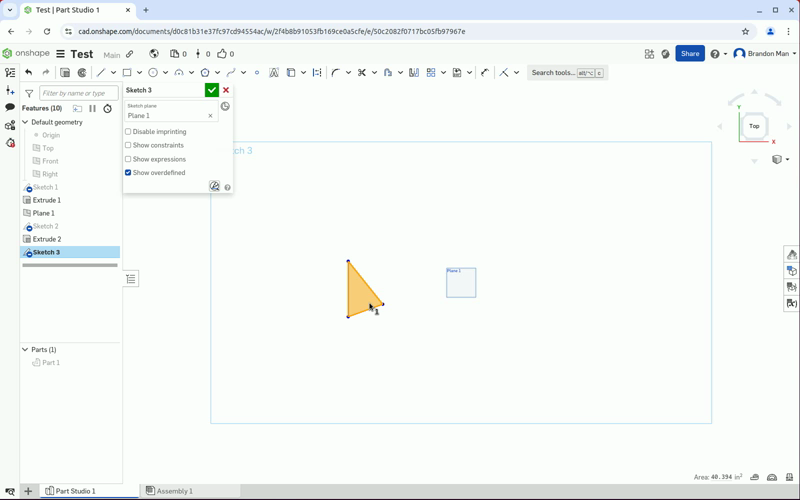
mouse_move(73, 352)
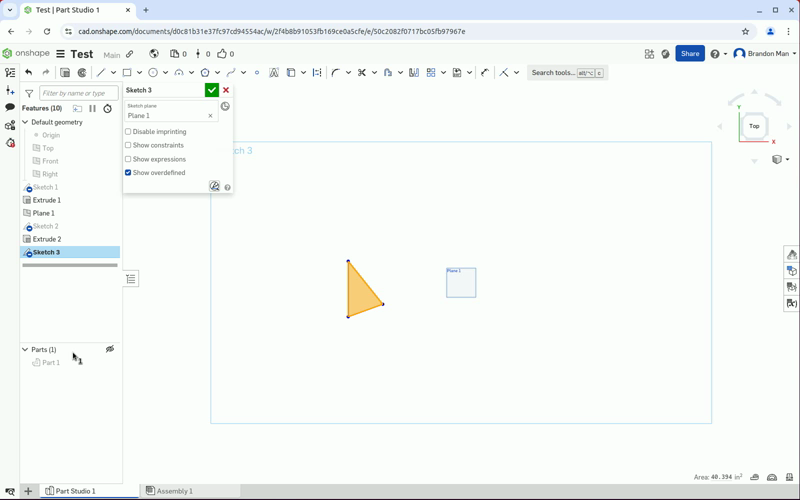
key(shift+y)
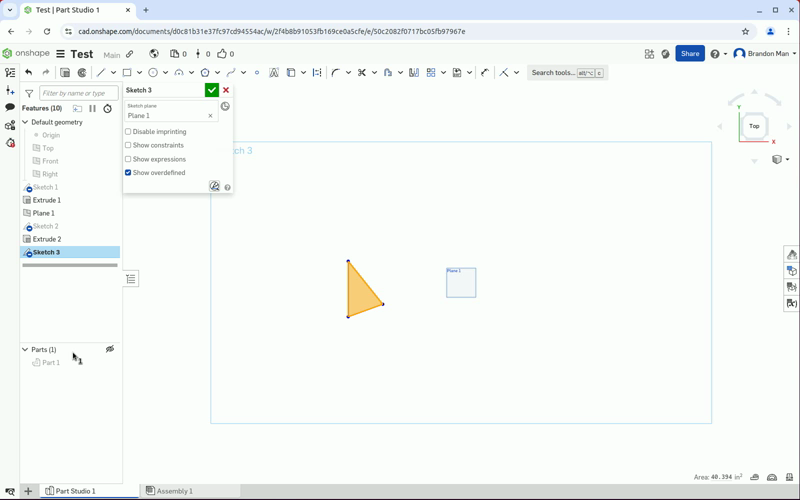
key(shift+e)
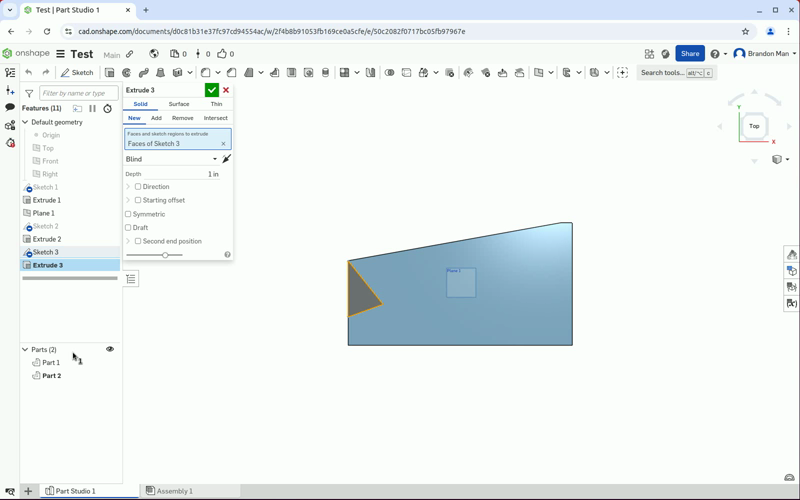
mouse_move(143, 106)
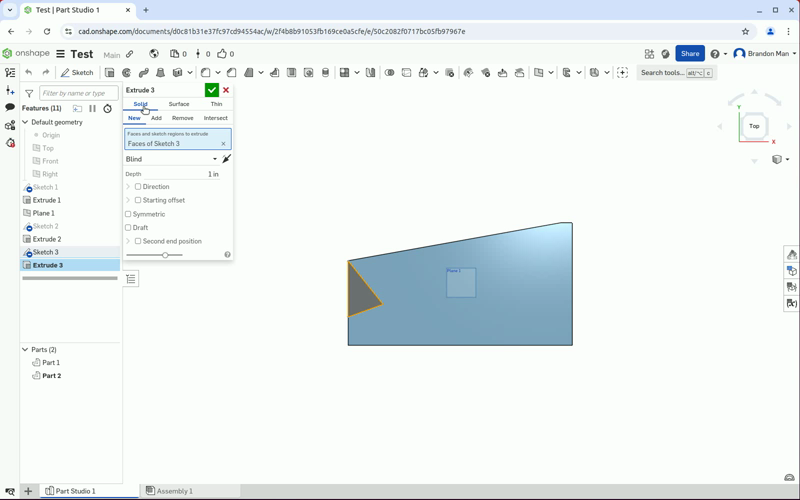
click(143, 106)
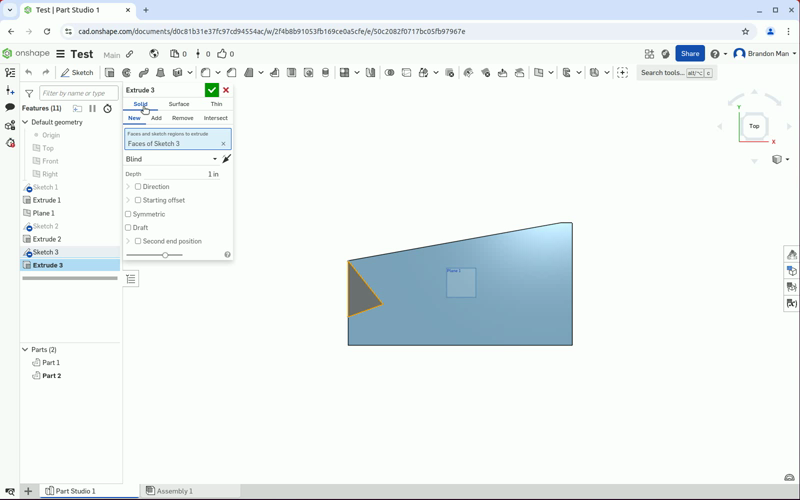
mouse_move(186, 120)
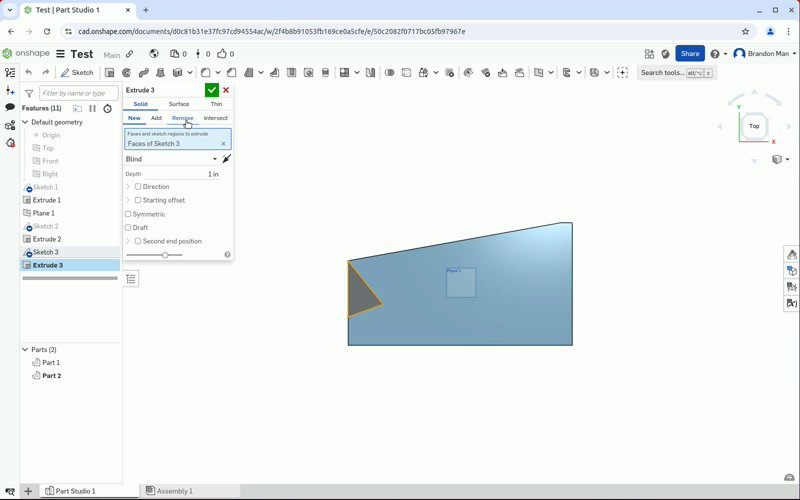
click(186, 120)
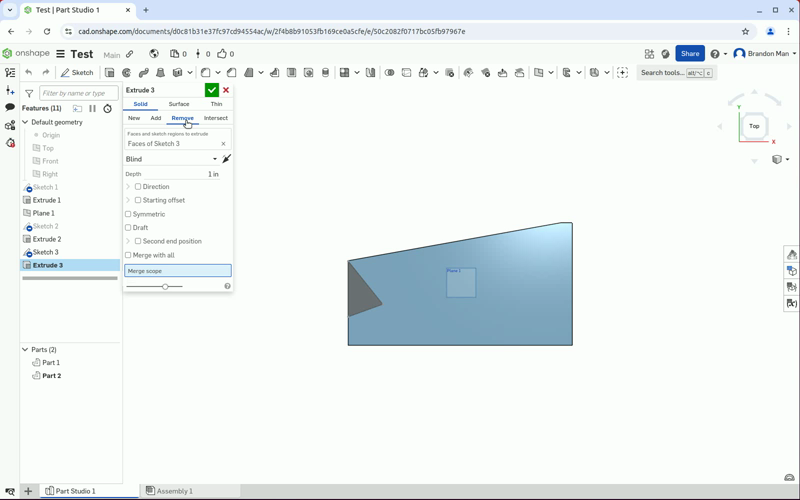
key(tab, 4)
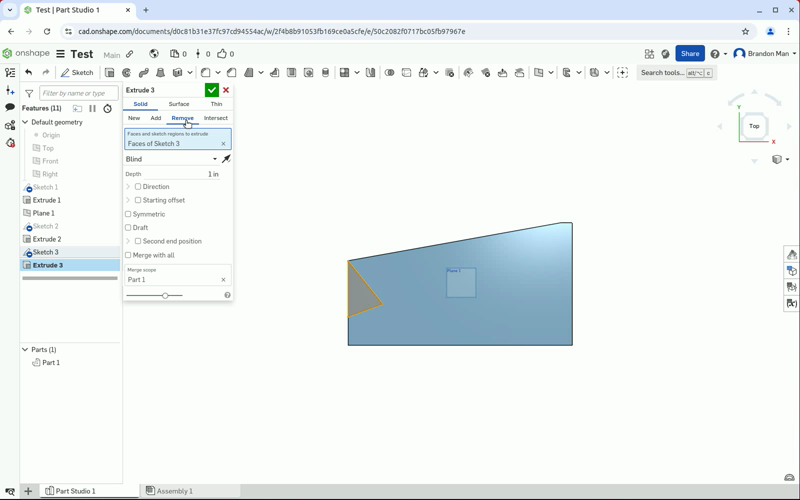
text(7.703)
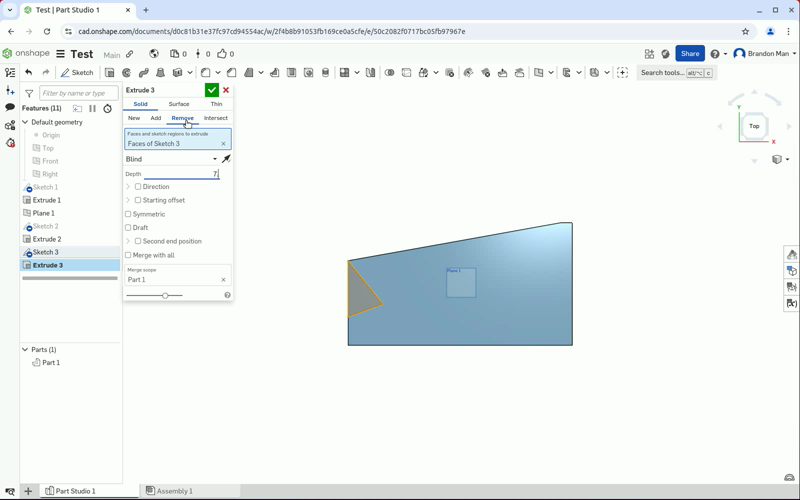
key(tab, 6)
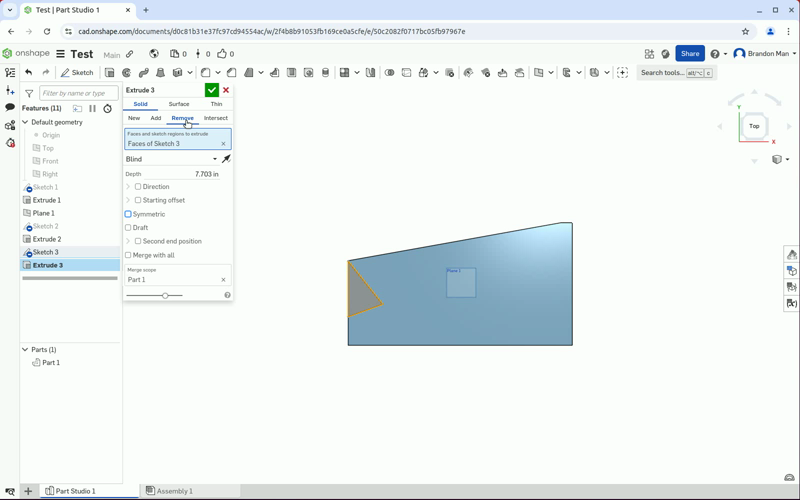
key(space)
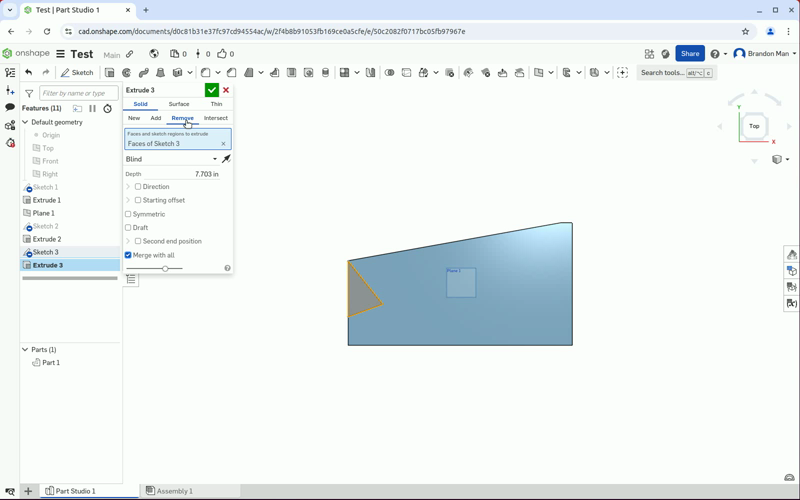
key(enter)
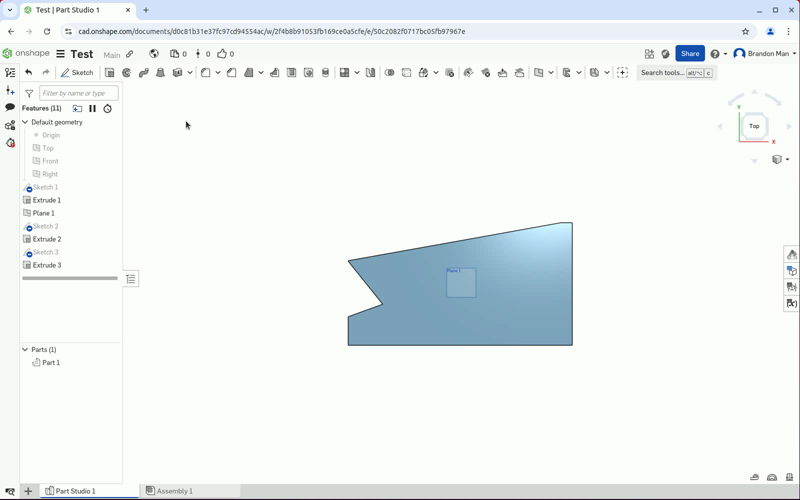
key(shift+h)
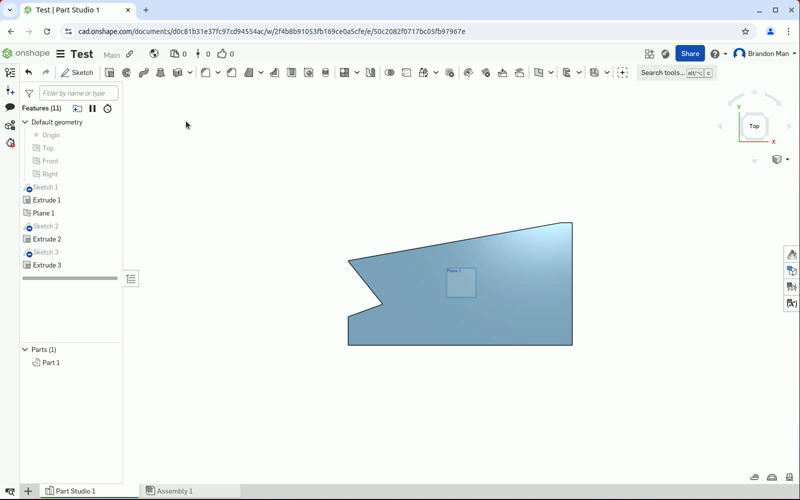
key(shift+h)
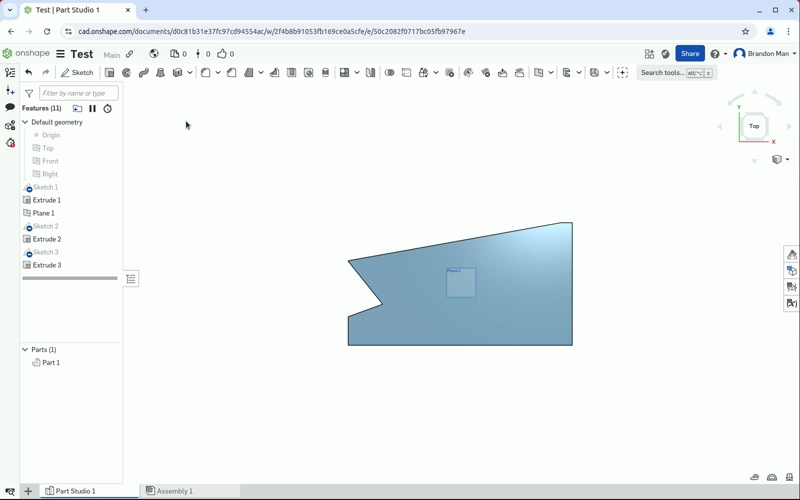
mouse_move(73, 189)
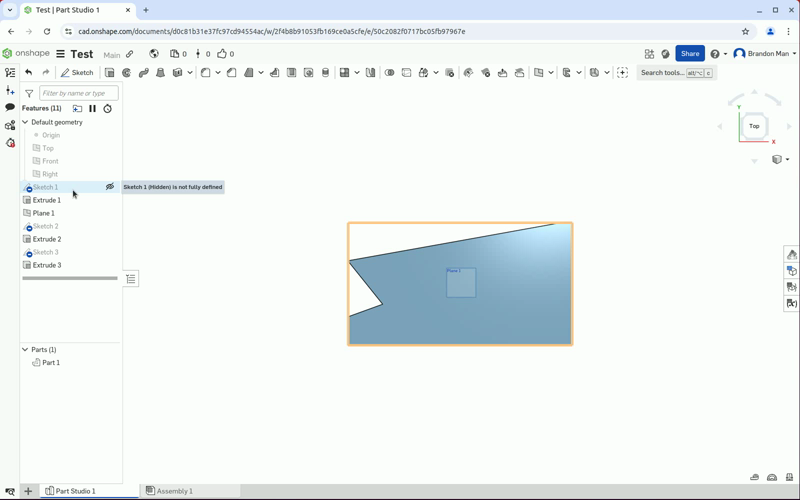
click(73, 189)
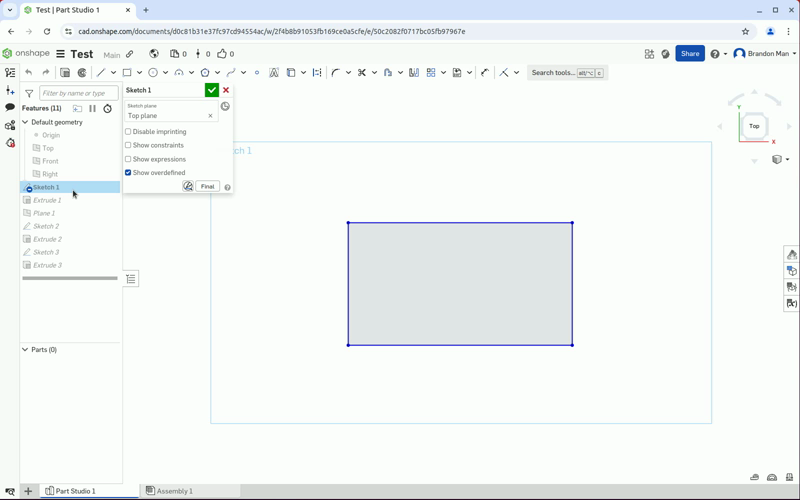
mouse_move(229, 92)
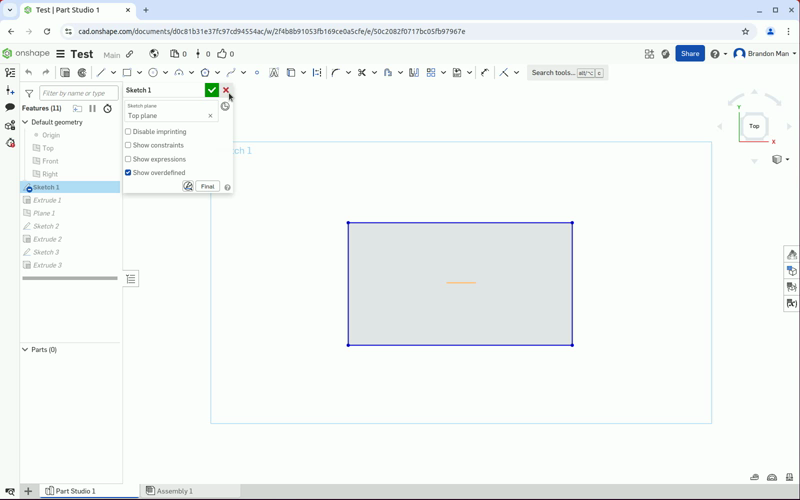
click(229, 92)
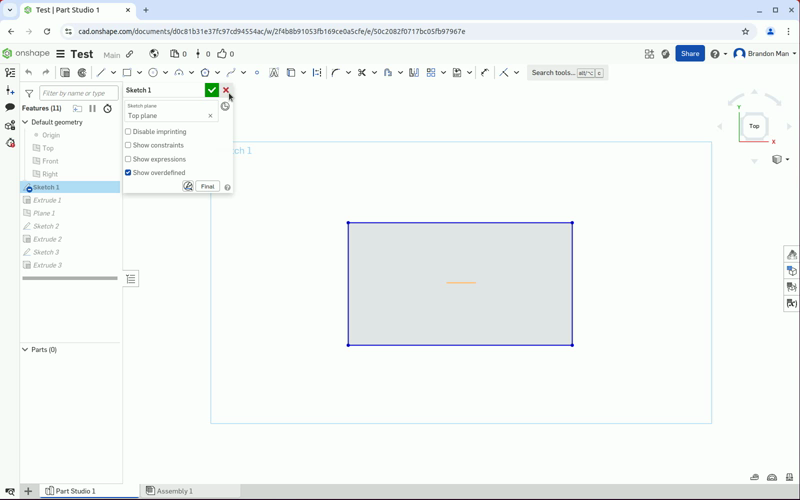
key(shift+s)
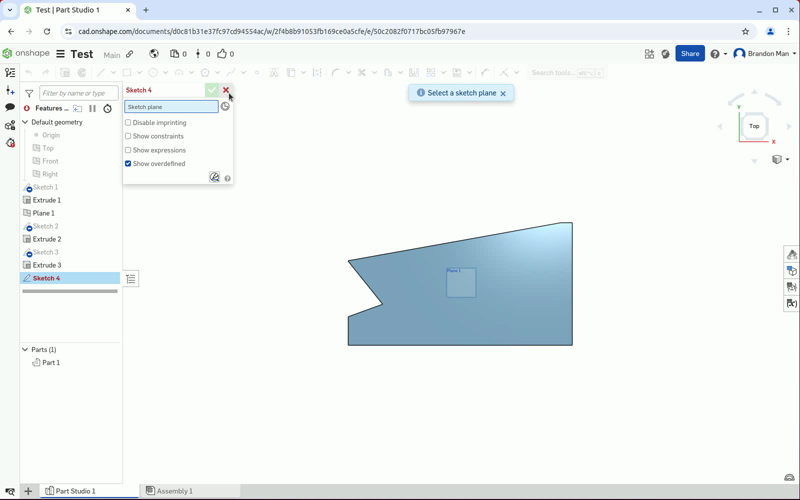
mouse_move(73, 215)
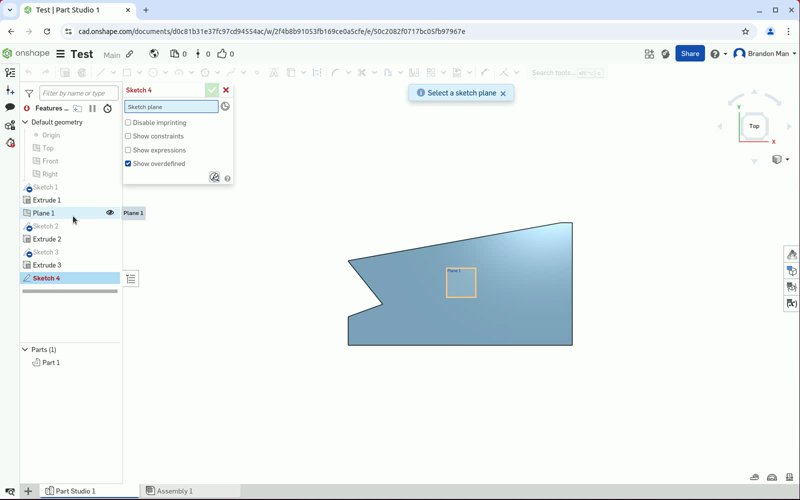
click(73, 215)
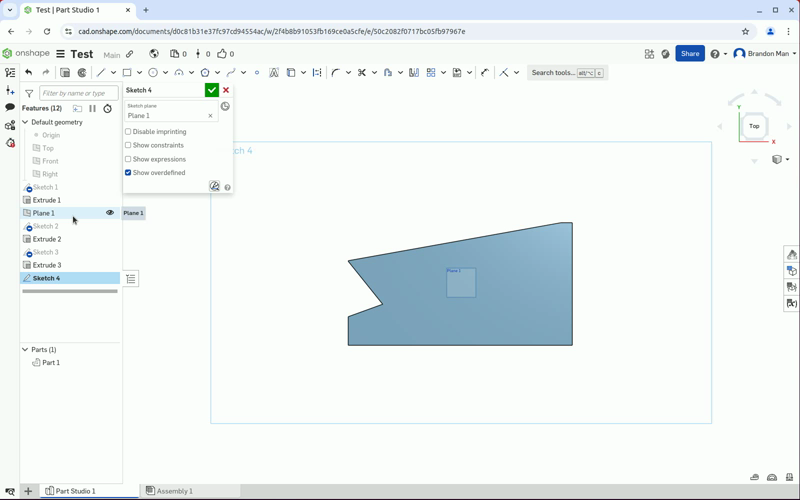
mouse_move(73, 352)
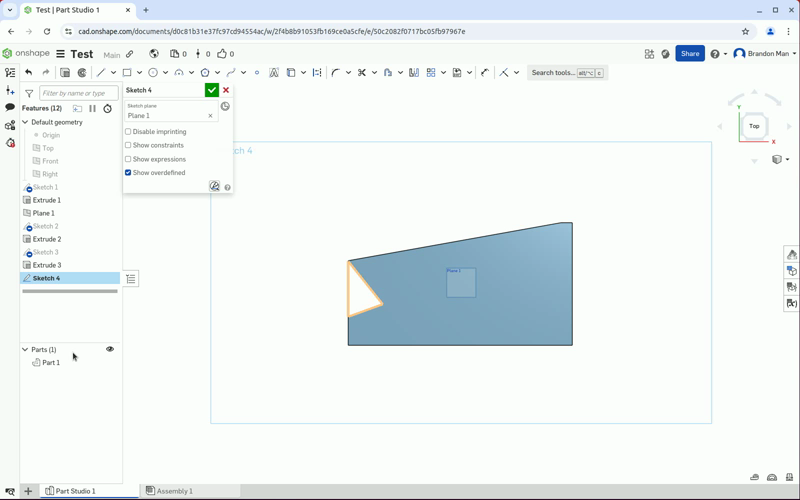
key(y)
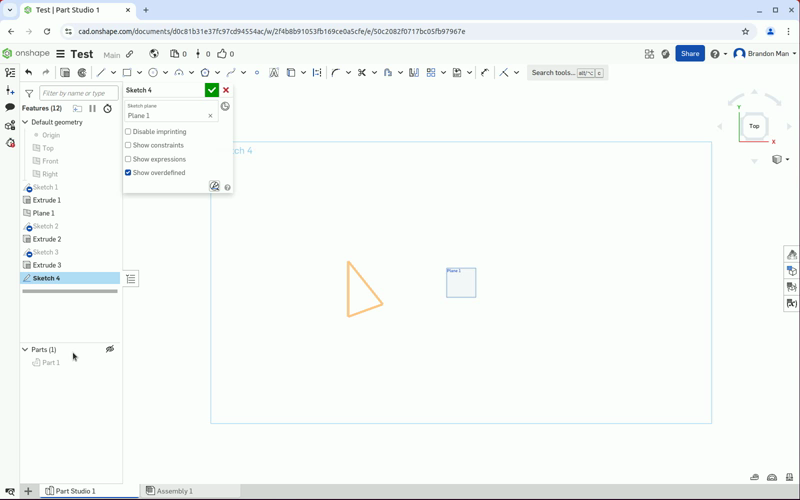
key(l)
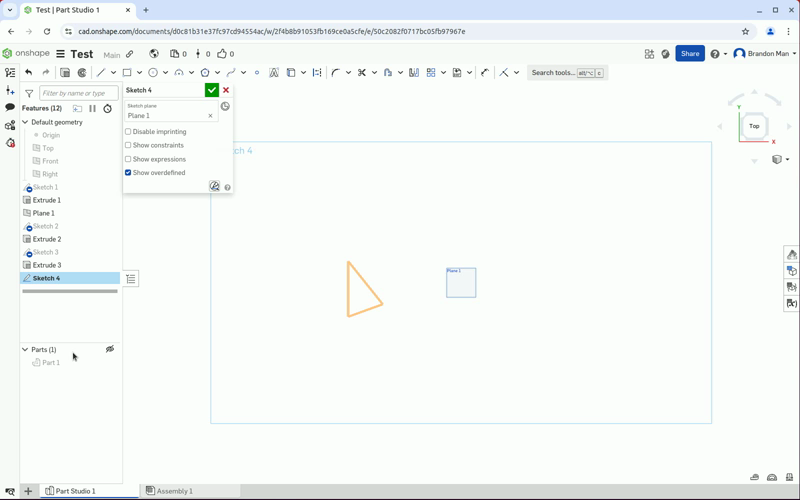
key_down(shift)
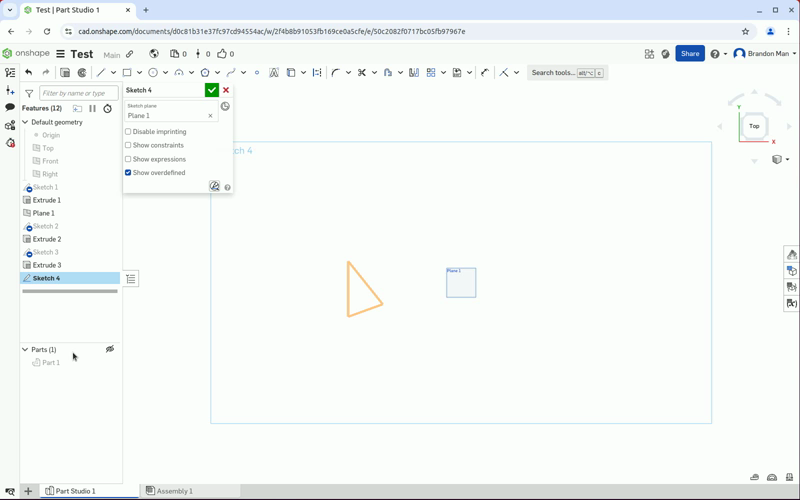
mouse_move(348, 345)
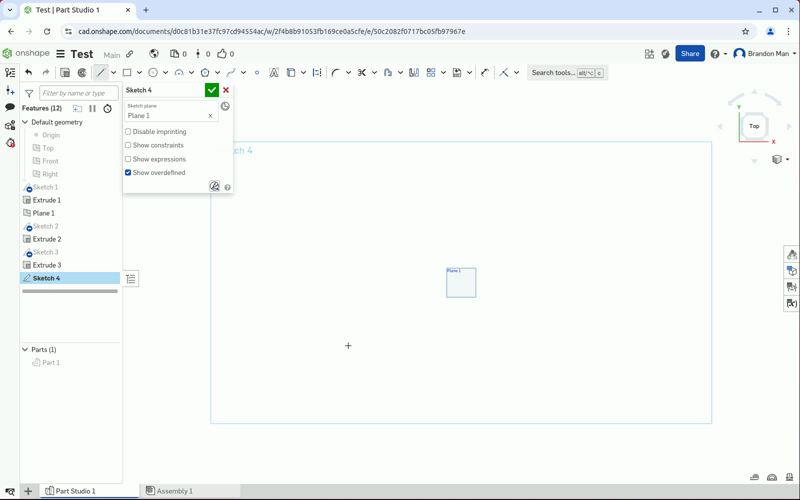
click(348, 345)
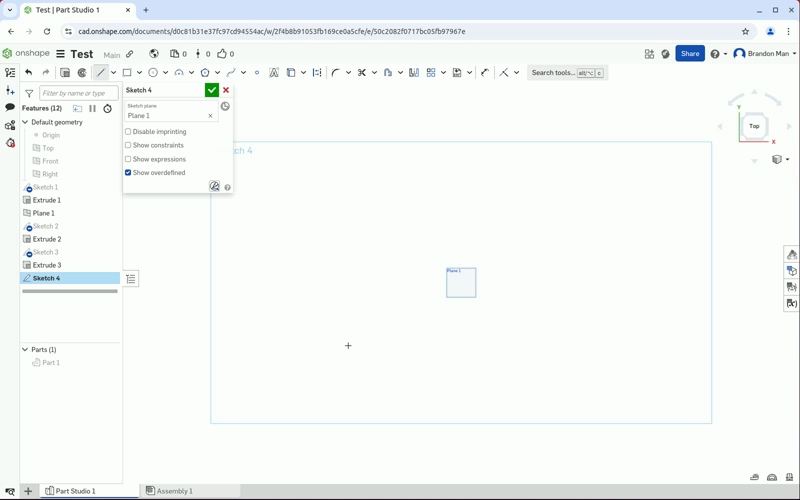
key_up(shift)
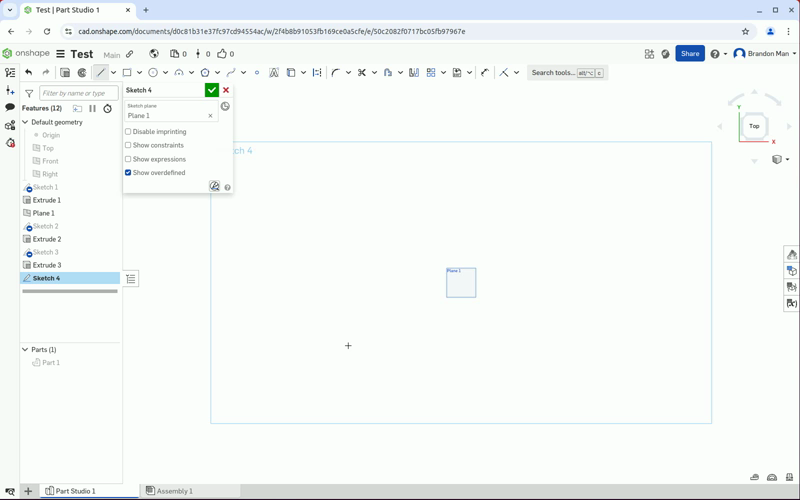
key_down(shift)
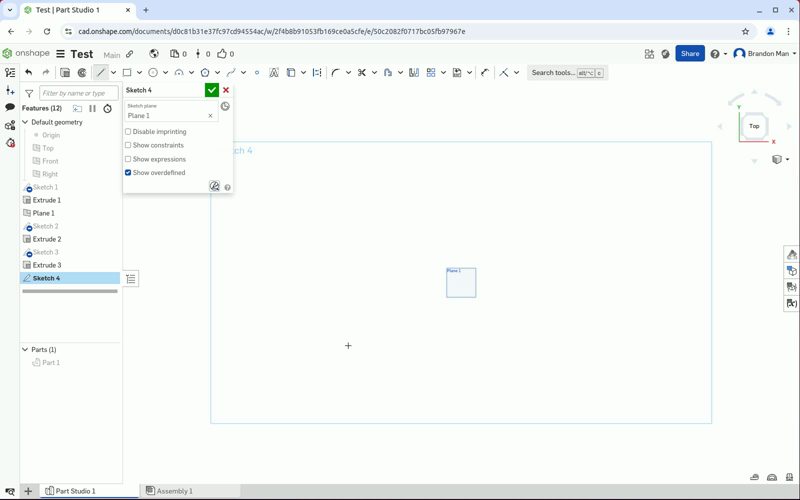
mouse_move(572, 345)
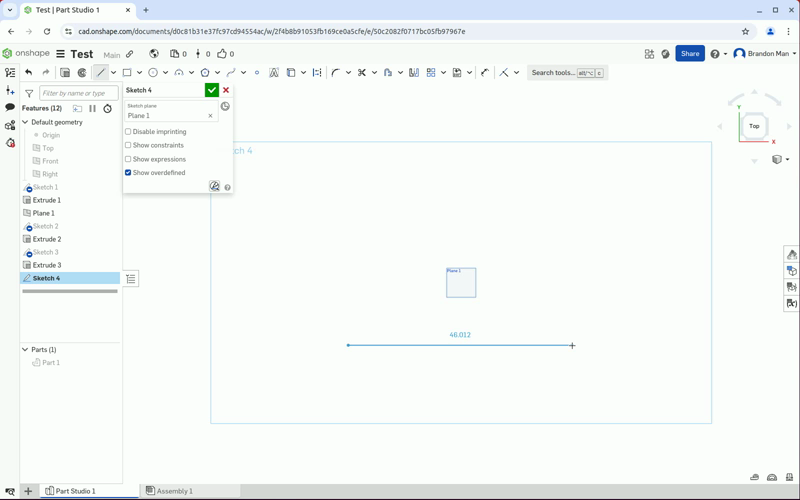
click(572, 345)
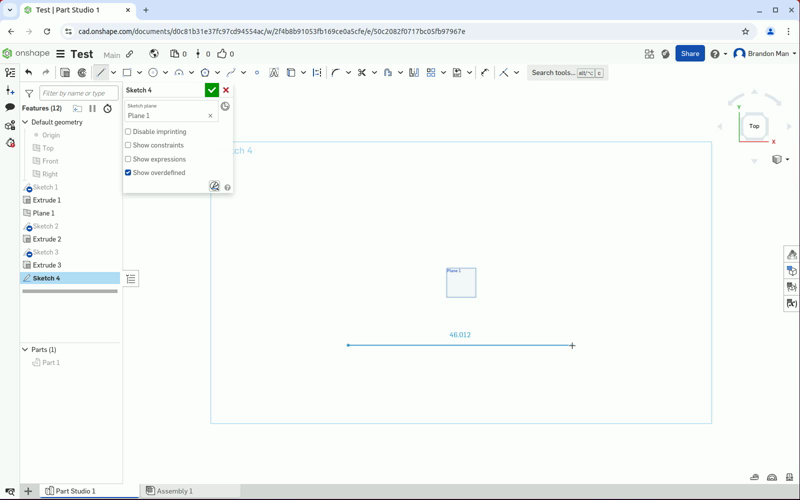
key_up(shift)
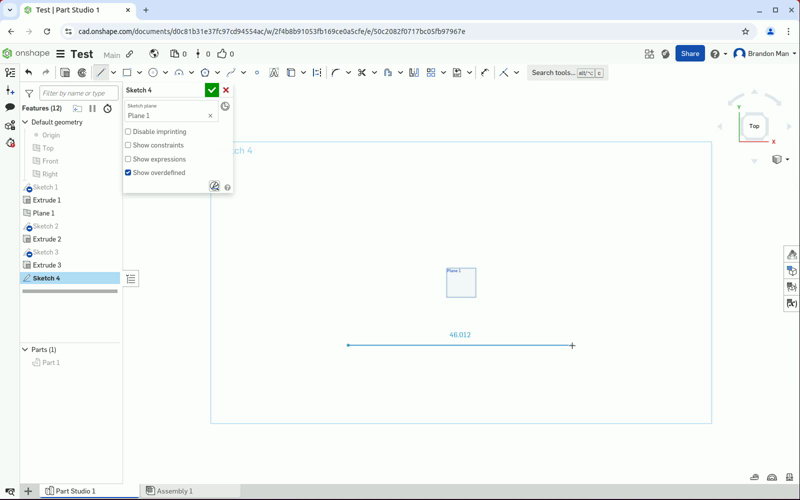
key_down(shift)
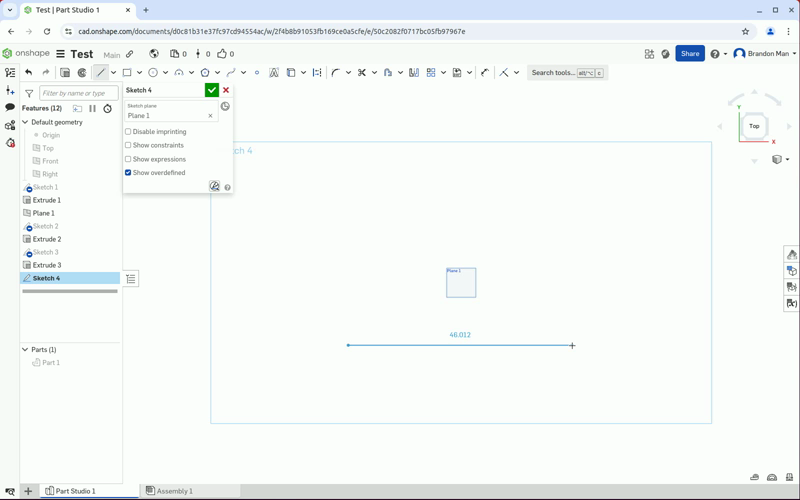
mouse_move(348, 316)
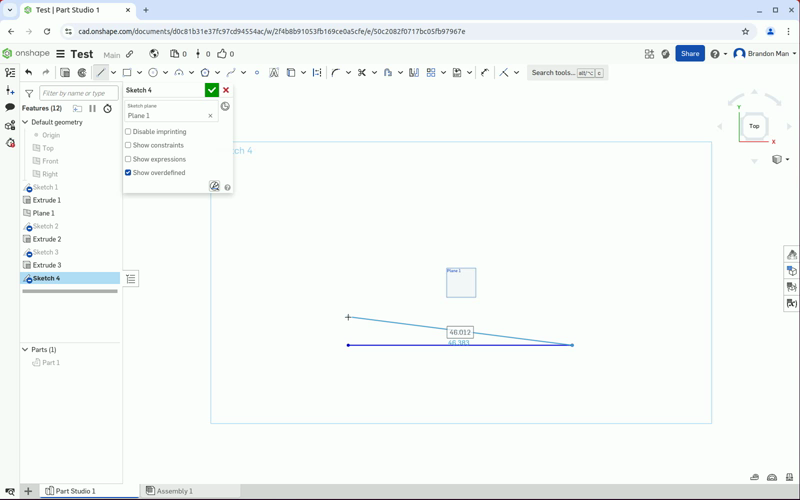
click(348, 316)
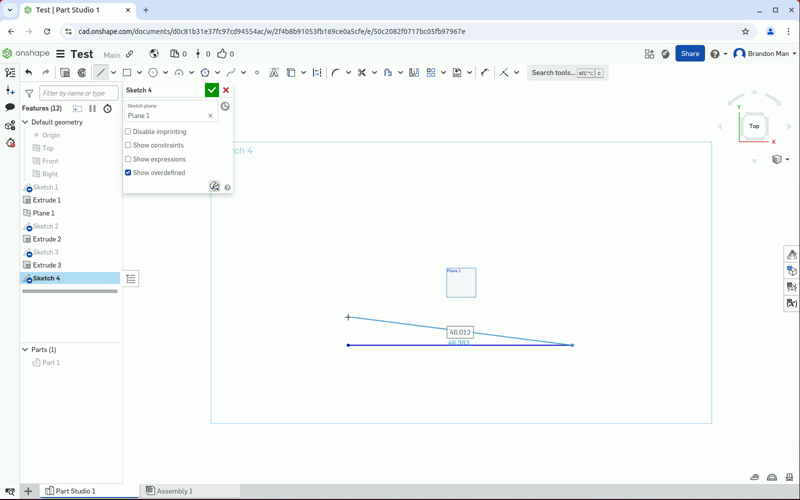
key_up(shift)
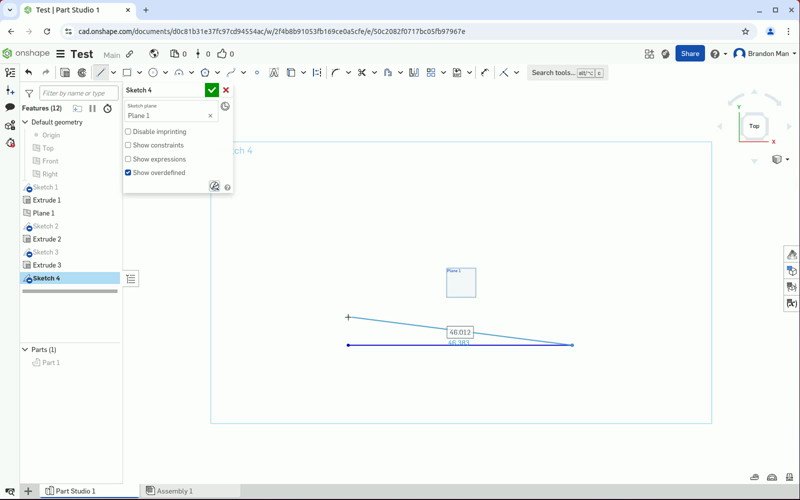
mouse_move(378, 316)
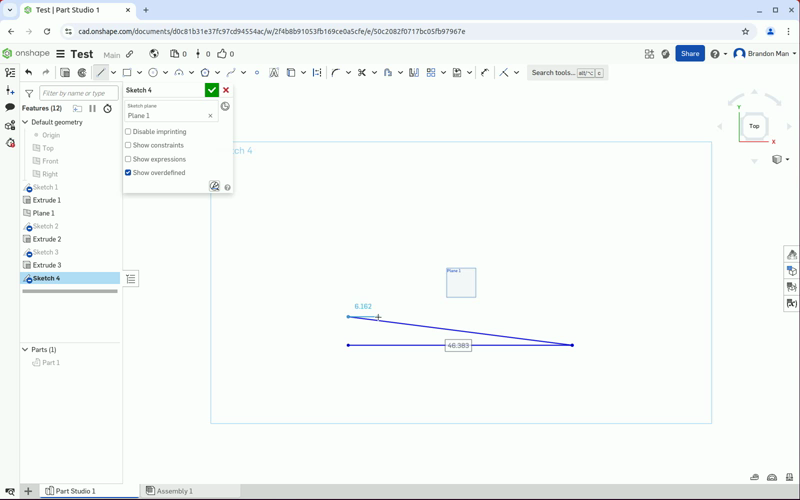
key_down(shift)
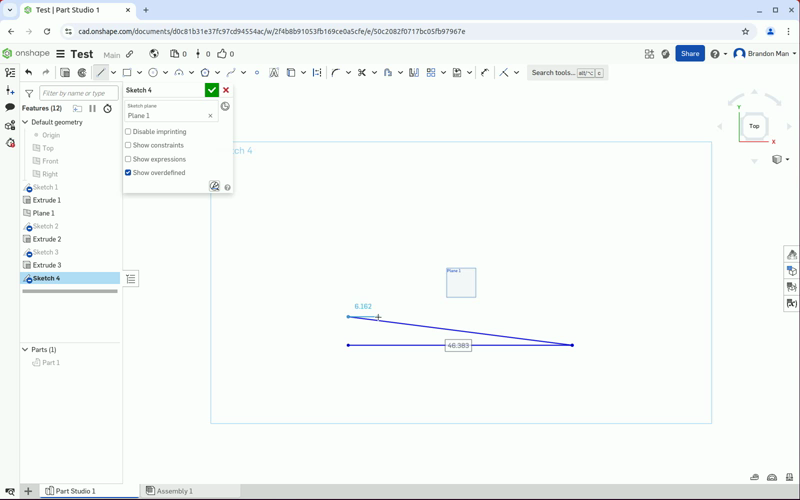
mouse_move(348, 345)
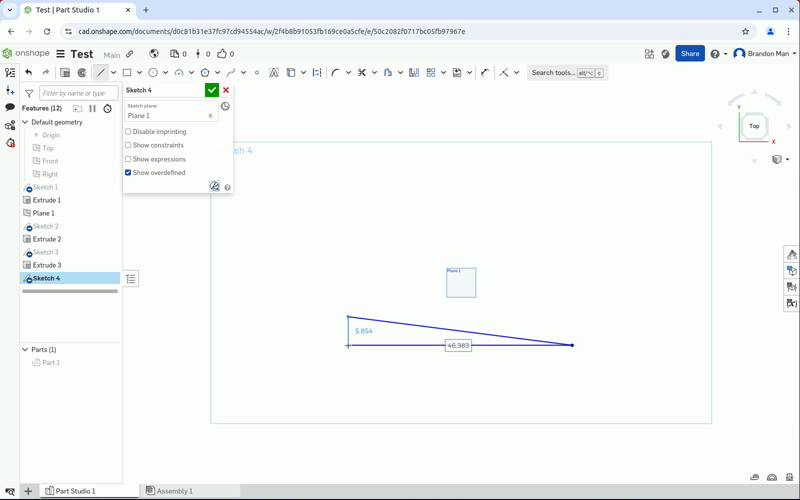
key_up(shift)
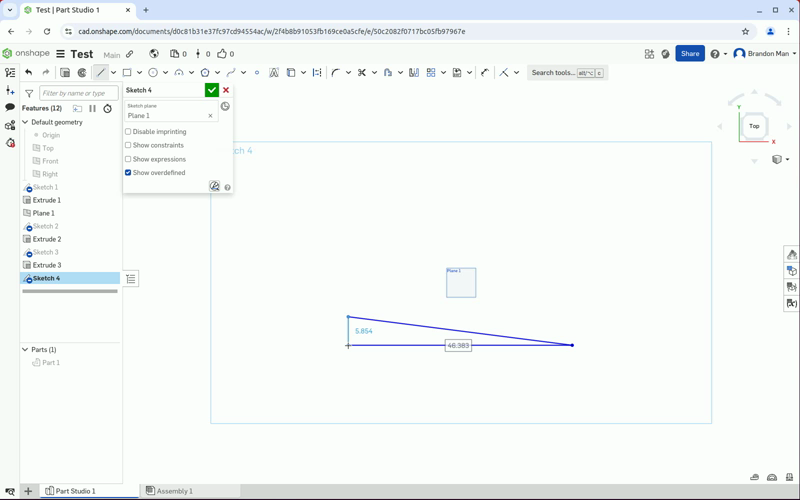
click(348, 345)
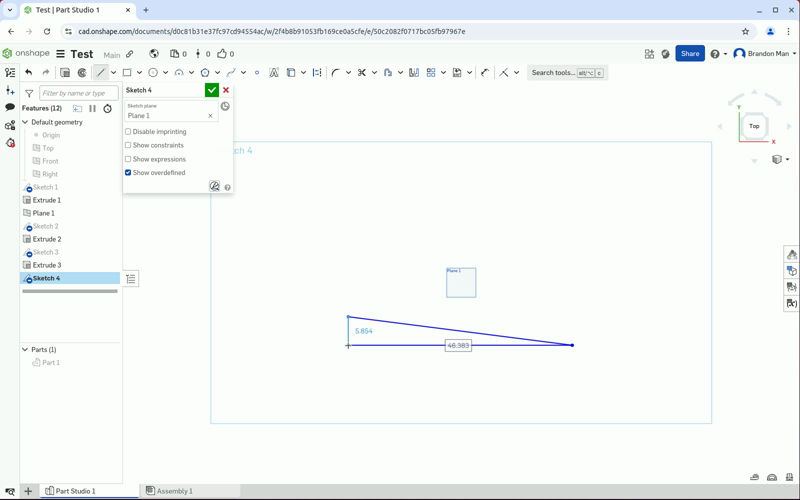
key(esc)
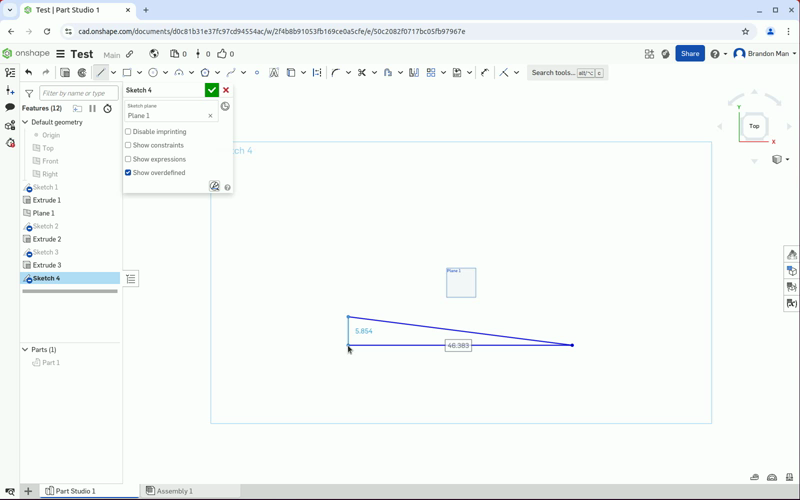
mouse_move(400, 333)
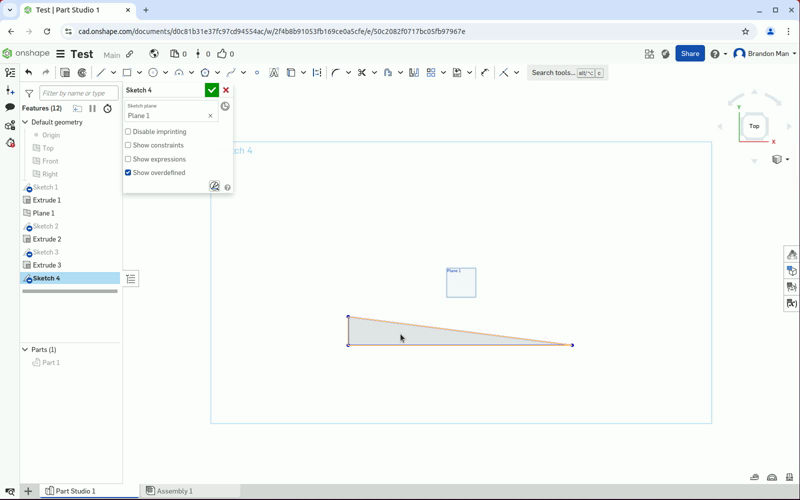
click(400, 333)
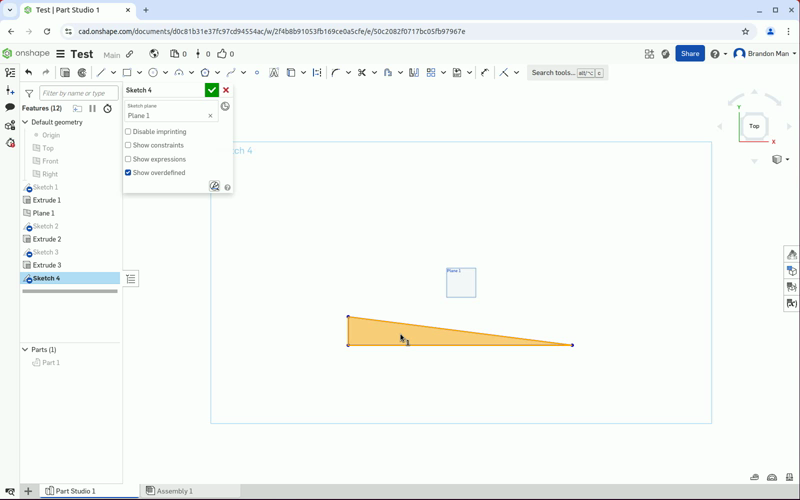
mouse_move(73, 352)
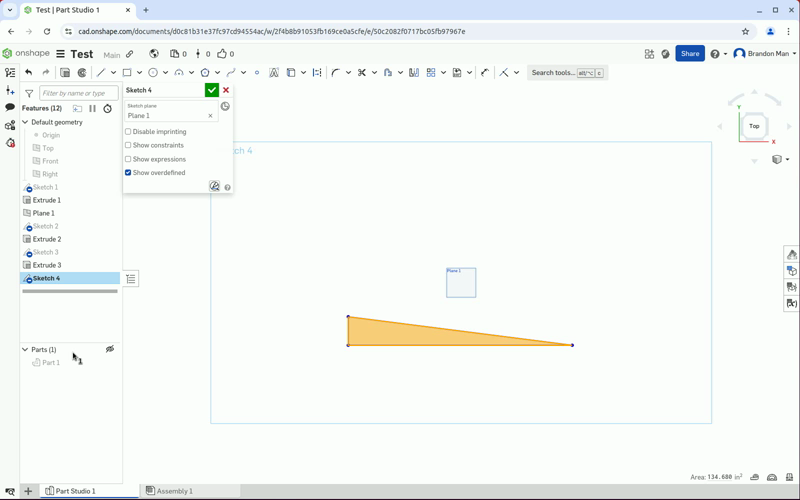
key(shift+y)
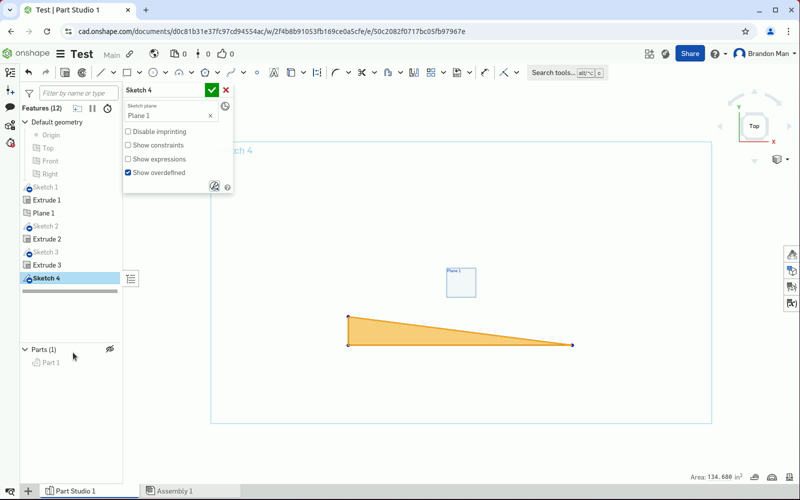
key(shift+e)
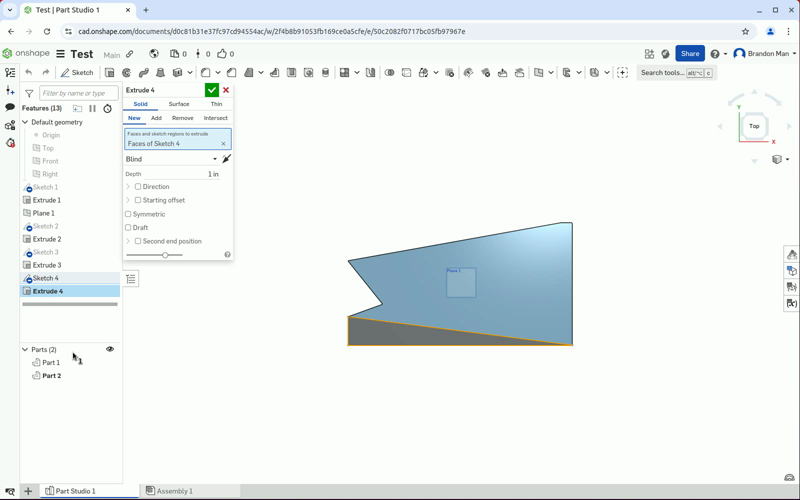
mouse_move(143, 106)
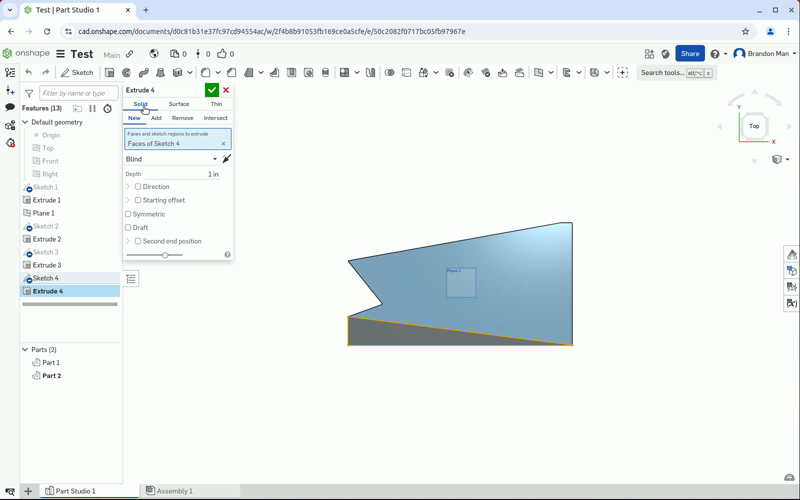
click(143, 106)
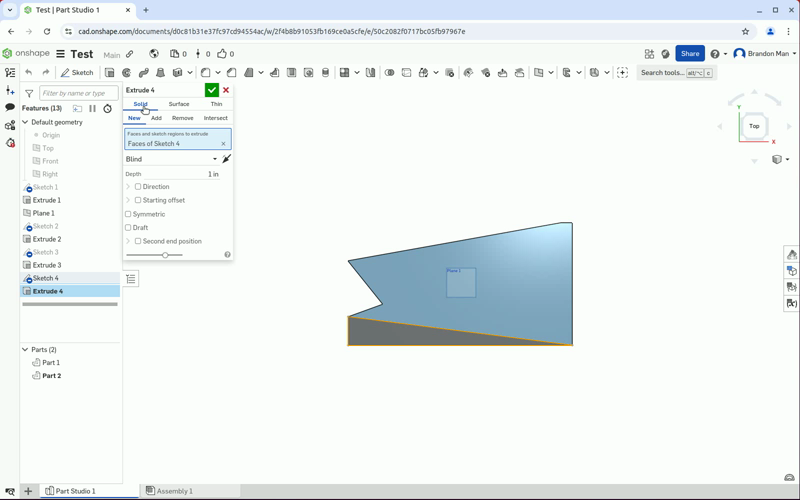
mouse_move(186, 120)
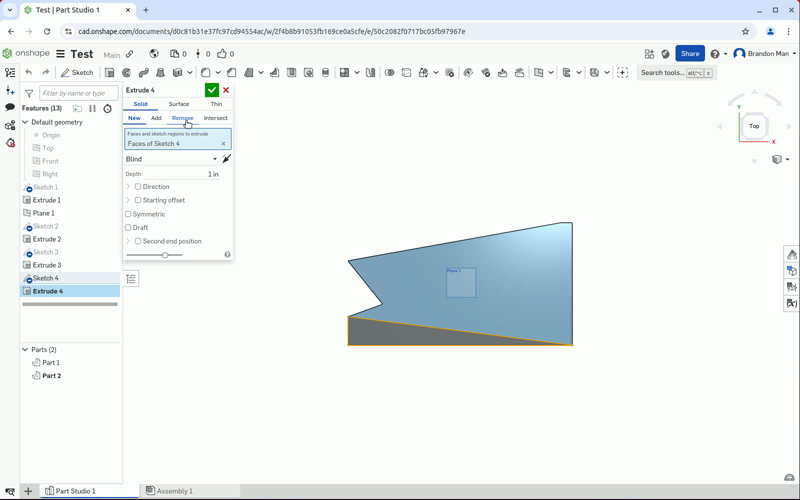
click(186, 120)
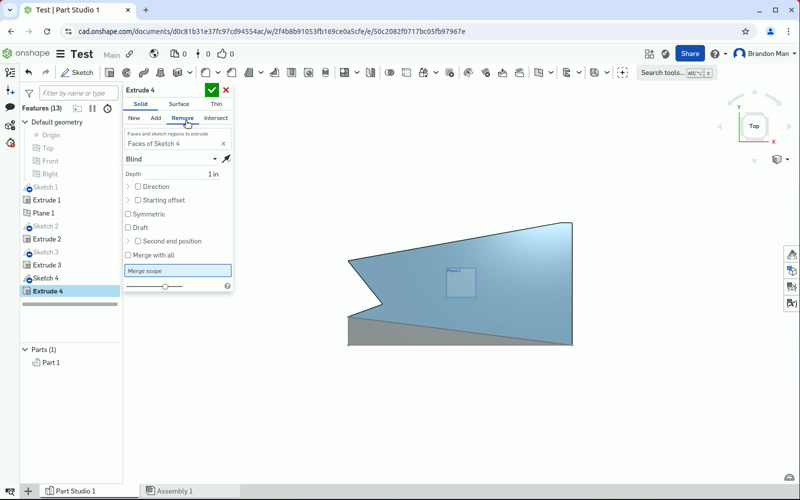
key(tab, 4)
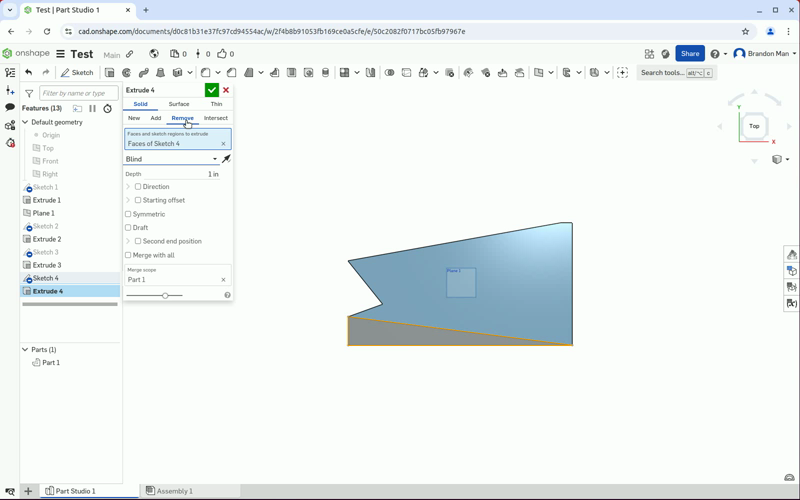
text(7.703)
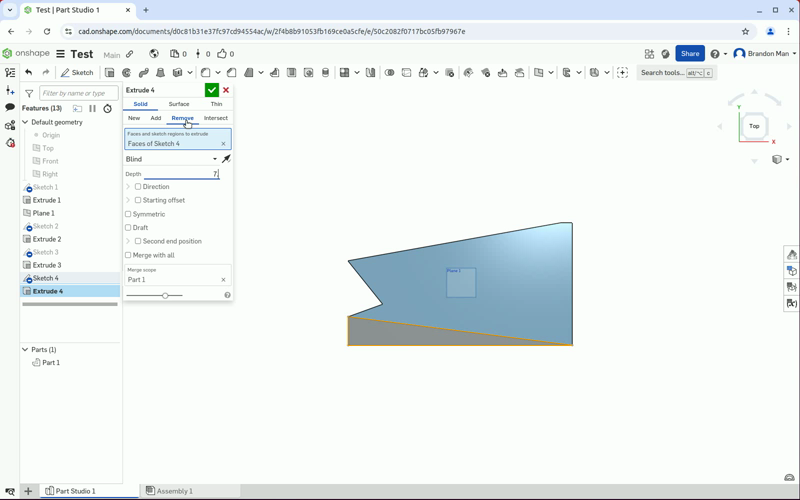
key(tab, 6)
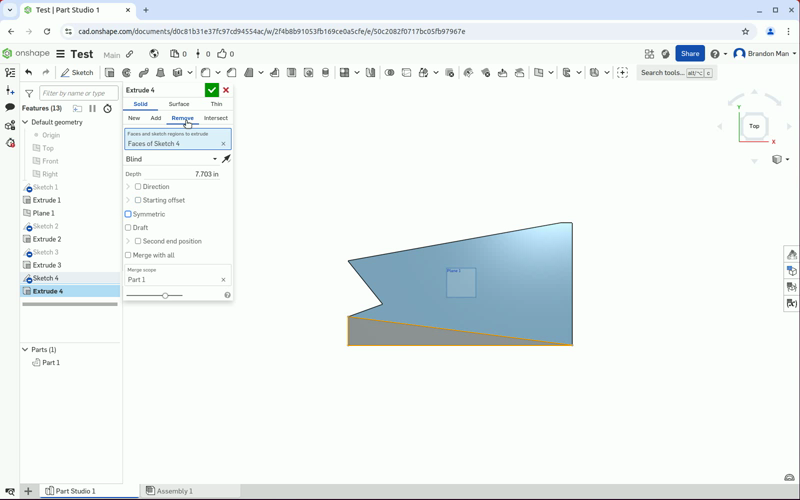
key(space)
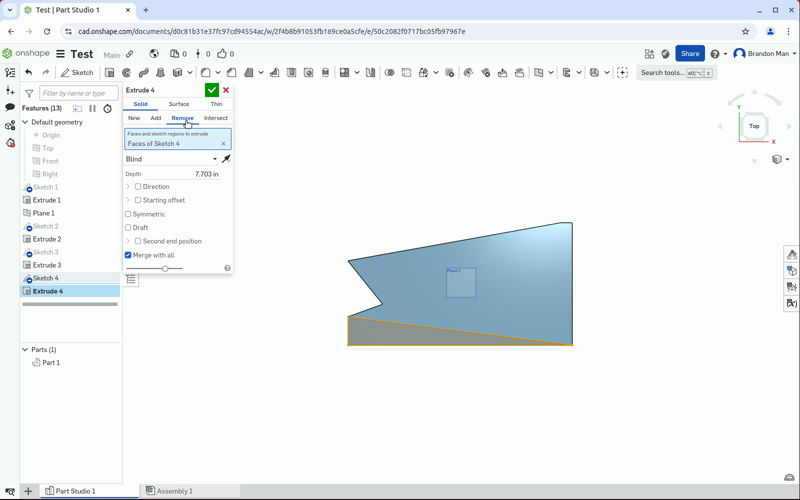
key(enter)
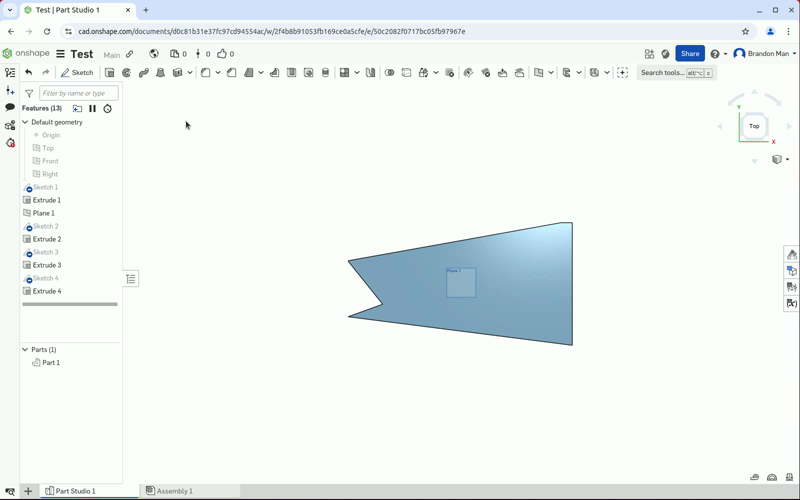
key(shift+h)
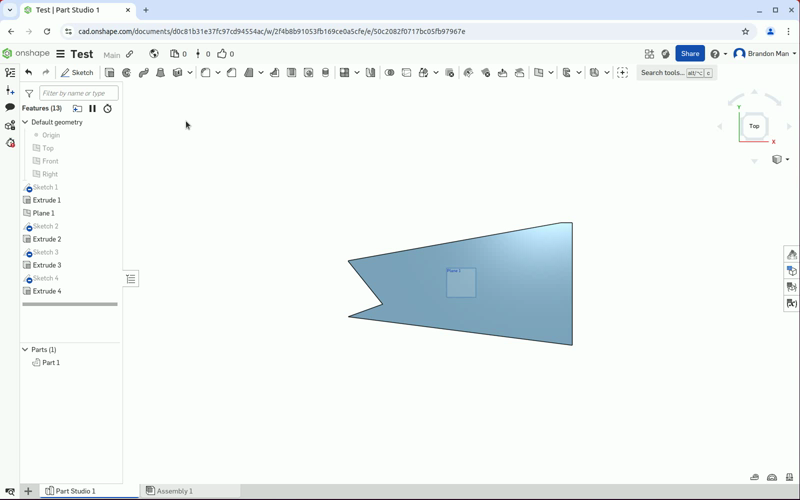
key(shift+h)
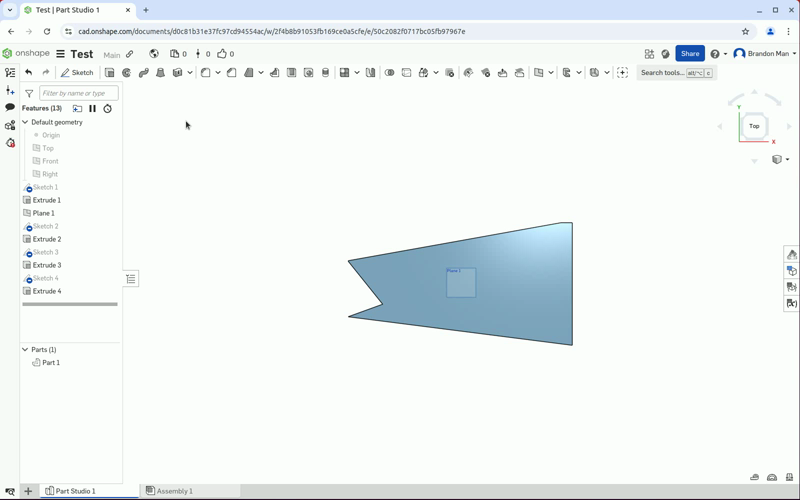
mouse_move(73, 189)
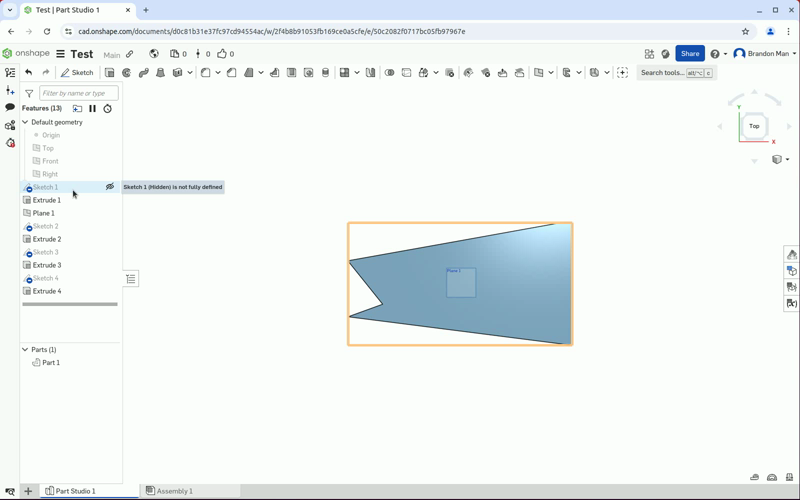
click(73, 189)
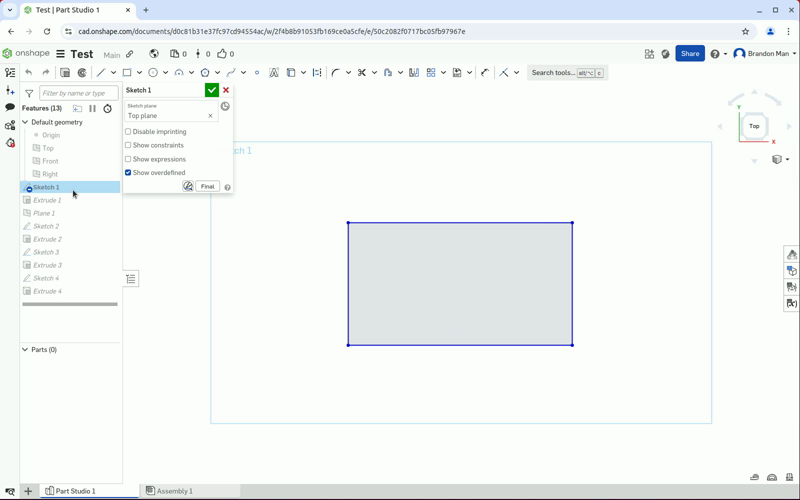
mouse_move(229, 92)
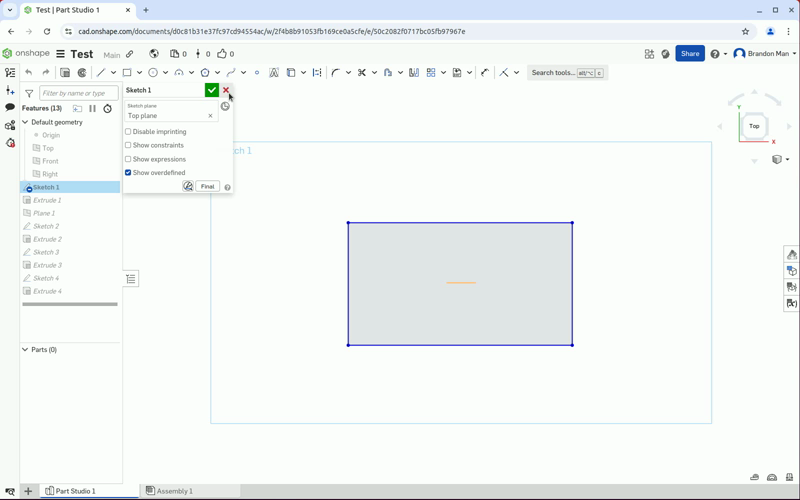
click(229, 92)
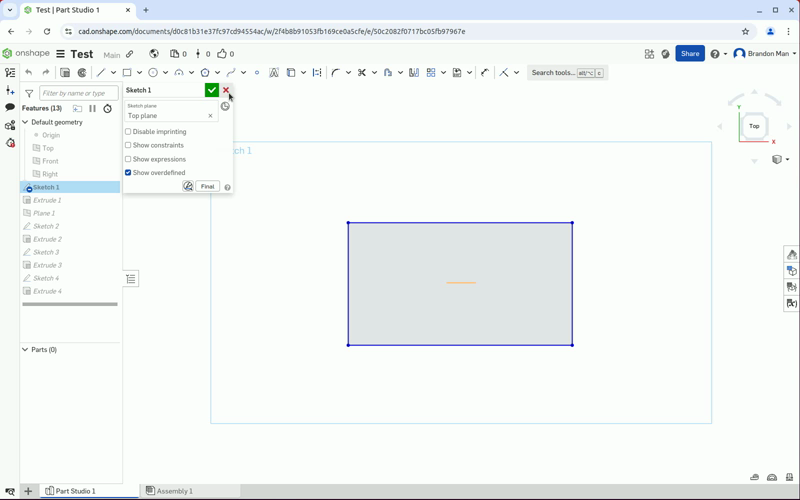
key(shift+s)
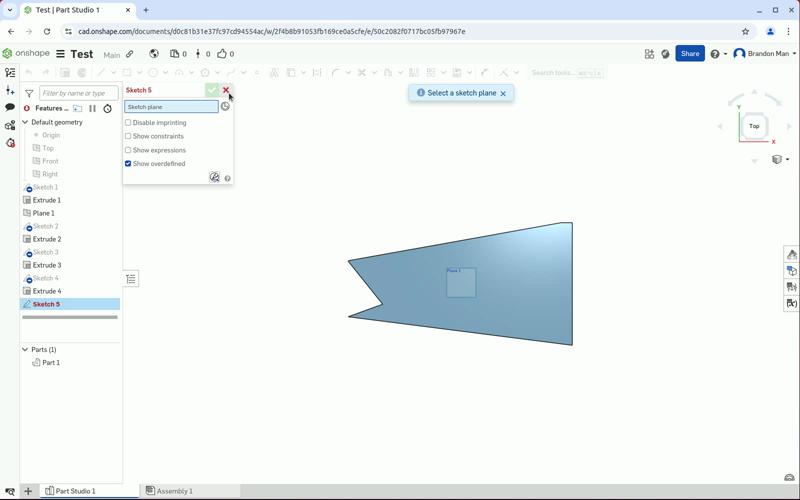
mouse_move(73, 215)
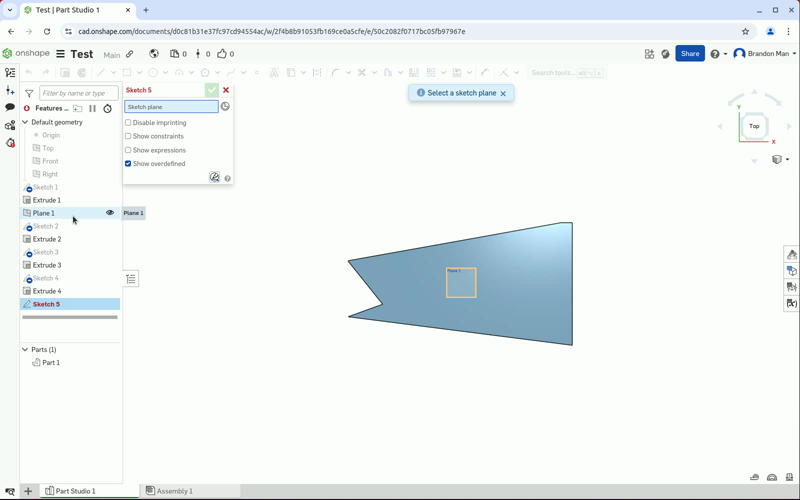
click(73, 215)
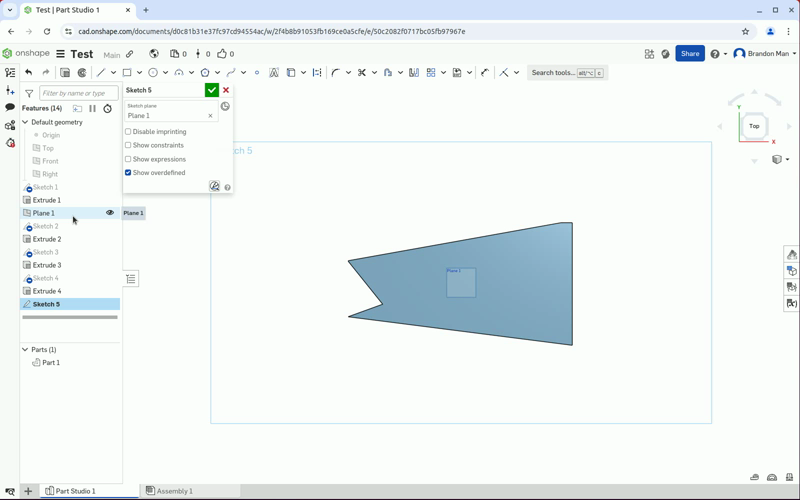
mouse_move(73, 352)
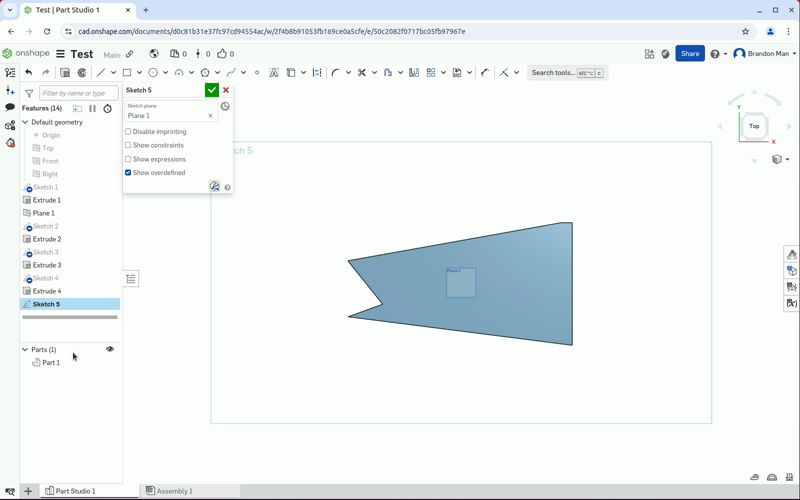
key(y)
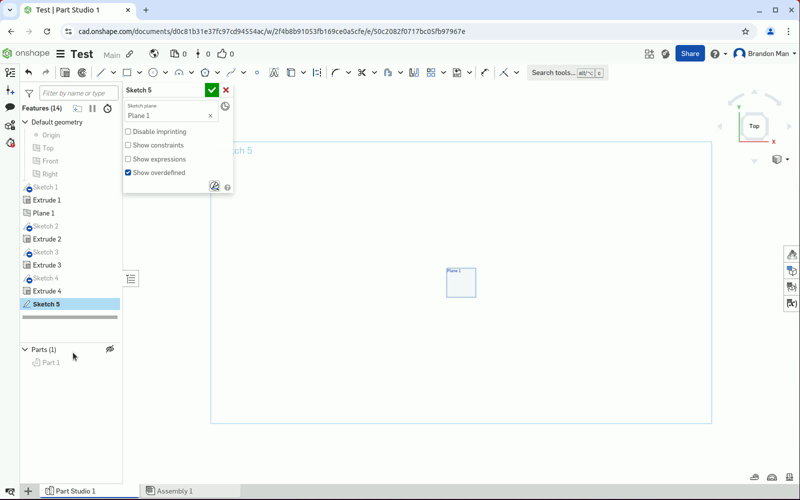
key(c)
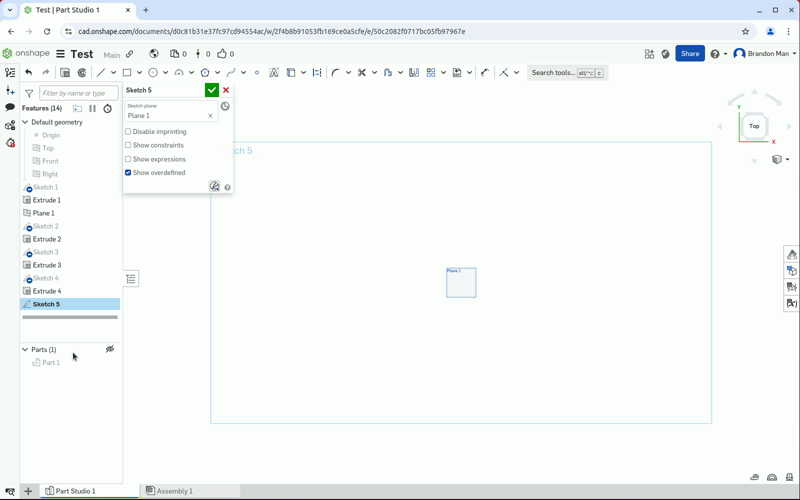
key_down(shift)
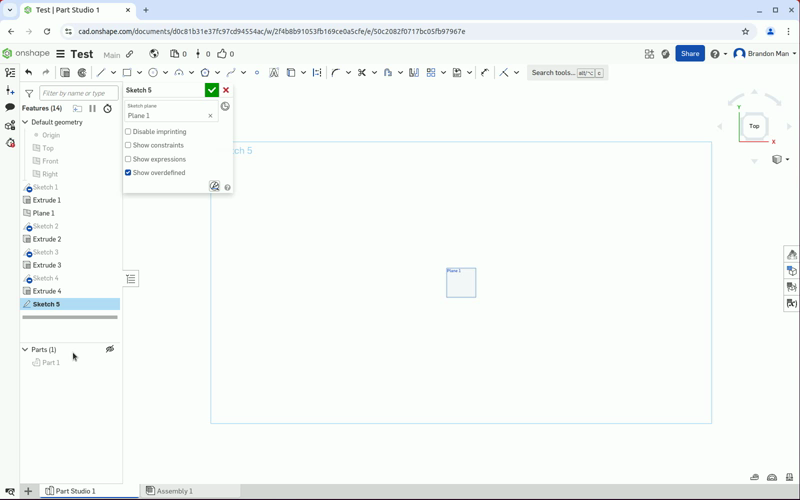
mouse_move(510, 262)
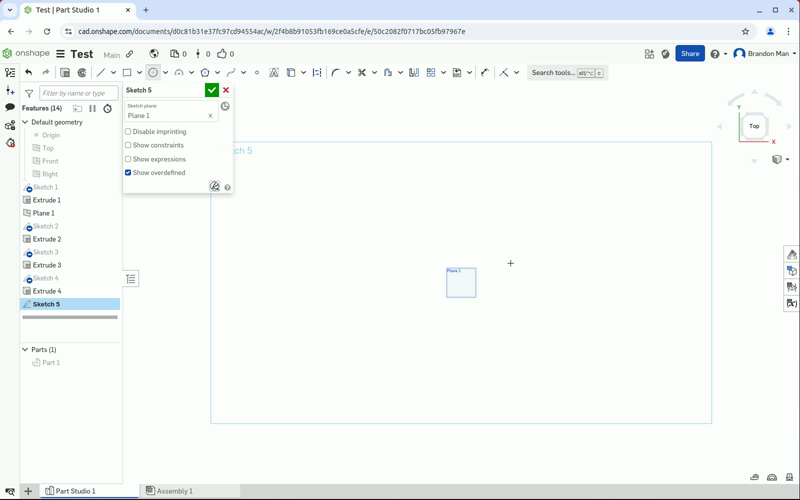
click(510, 262)
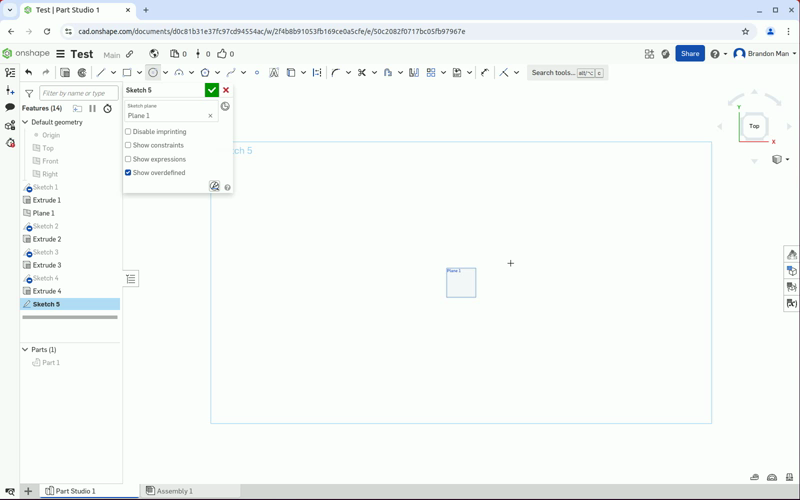
key_up(shift)
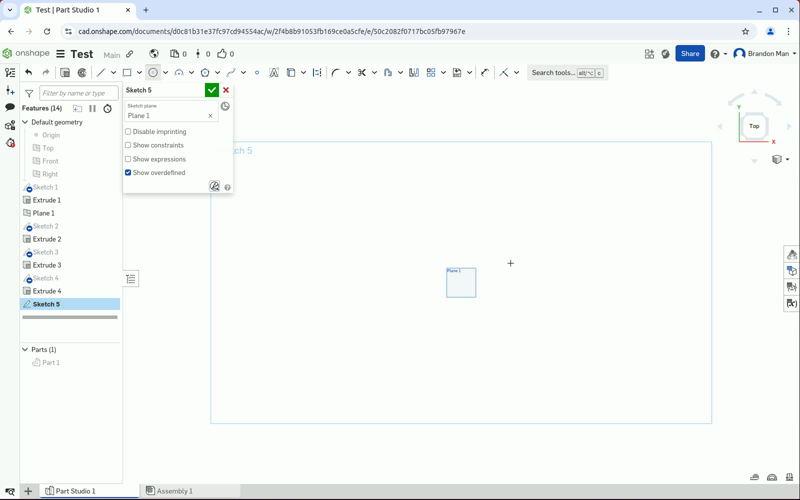
mouse_move(519, 262)
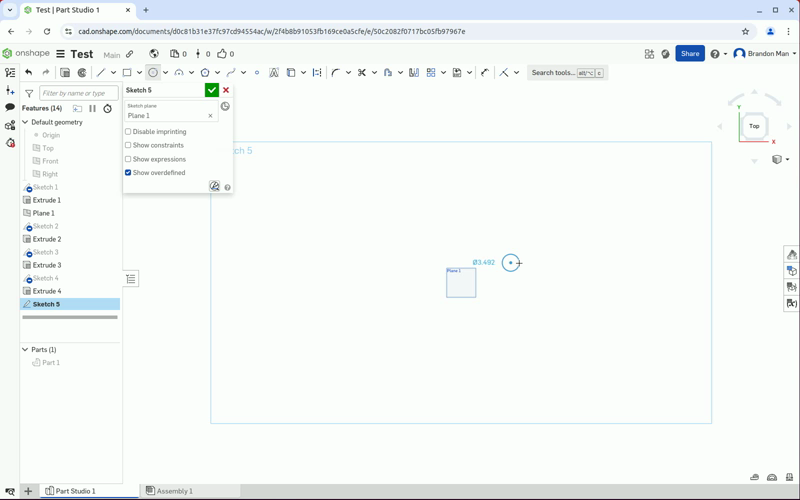
click(519, 262)
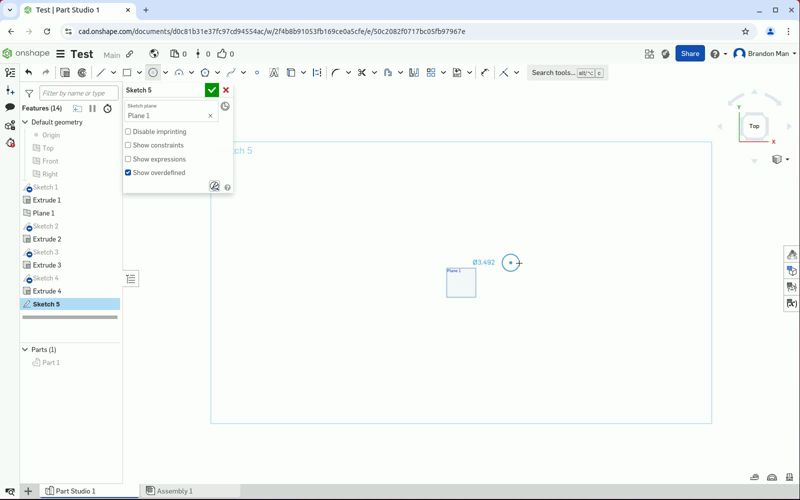
key(esc)
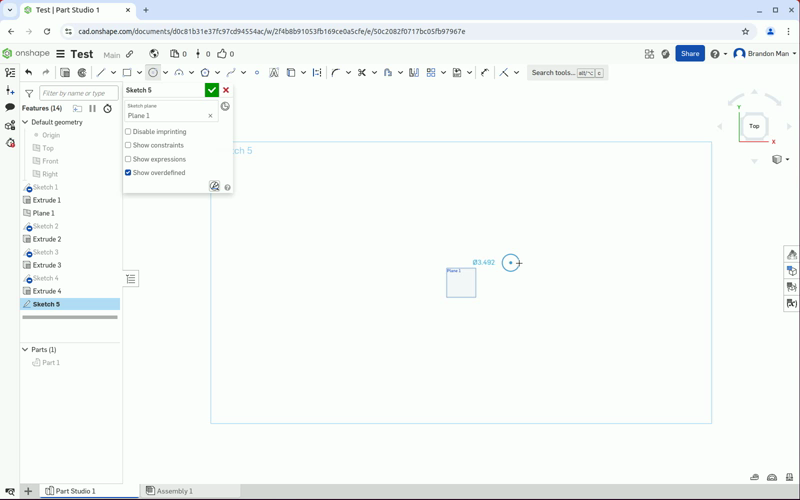
mouse_move(512, 264)
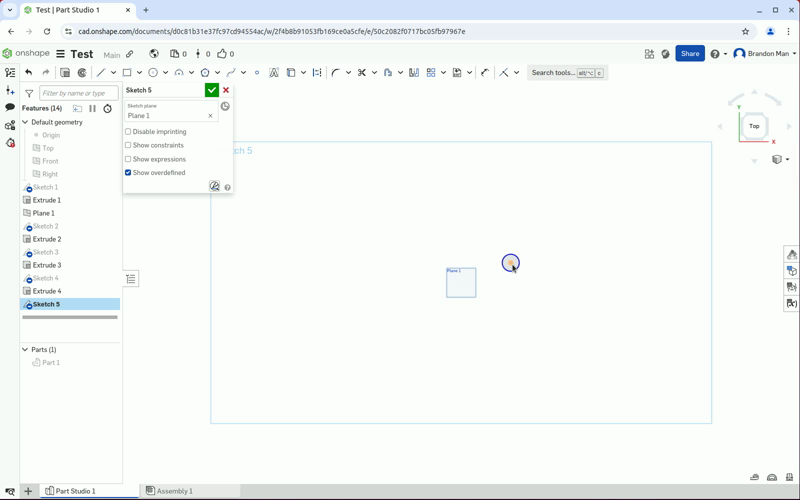
scroll(6)
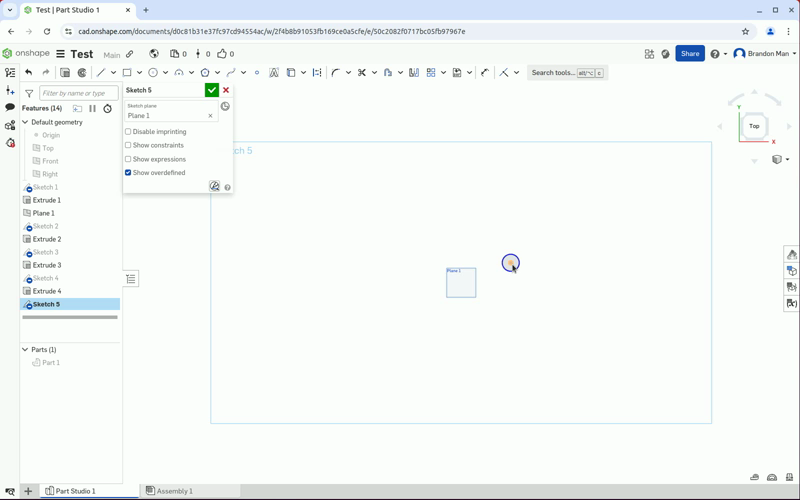
scroll(6)
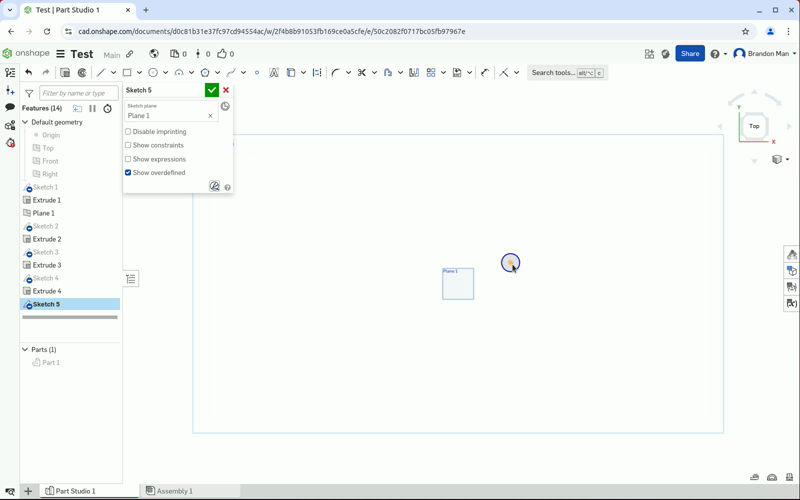
scroll(6)
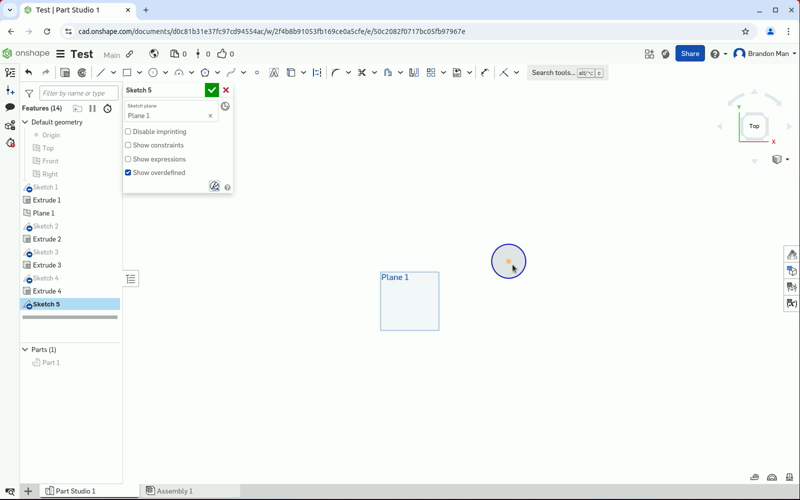
scroll(6)
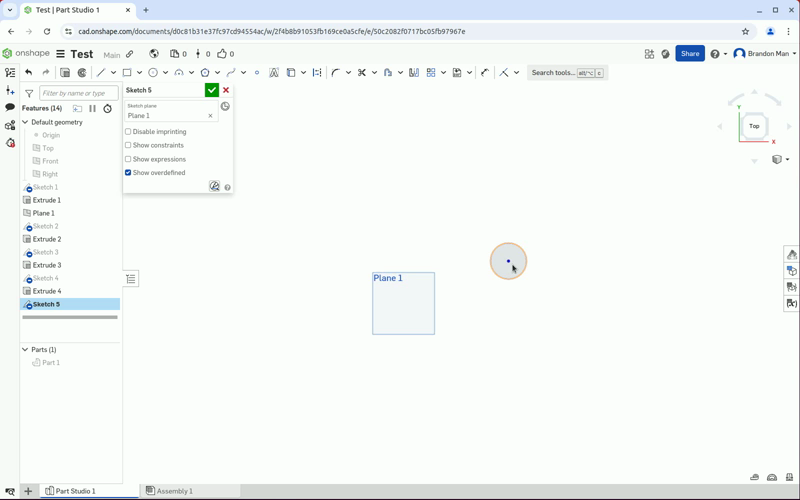
scroll(6)
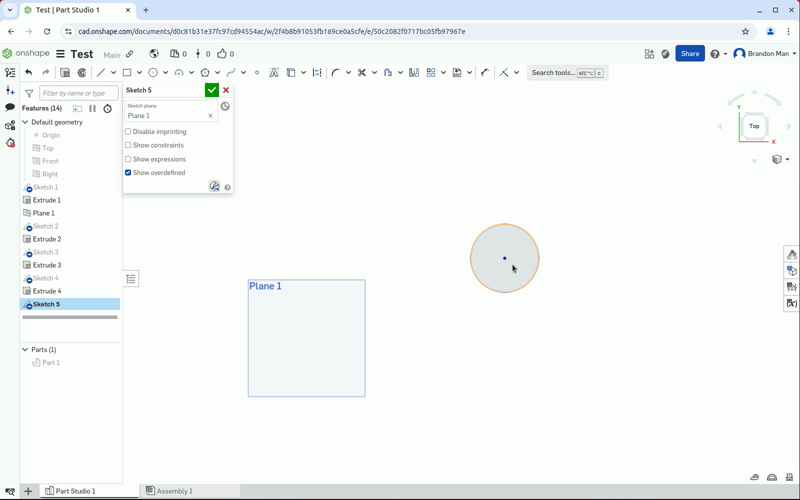
scroll(6)
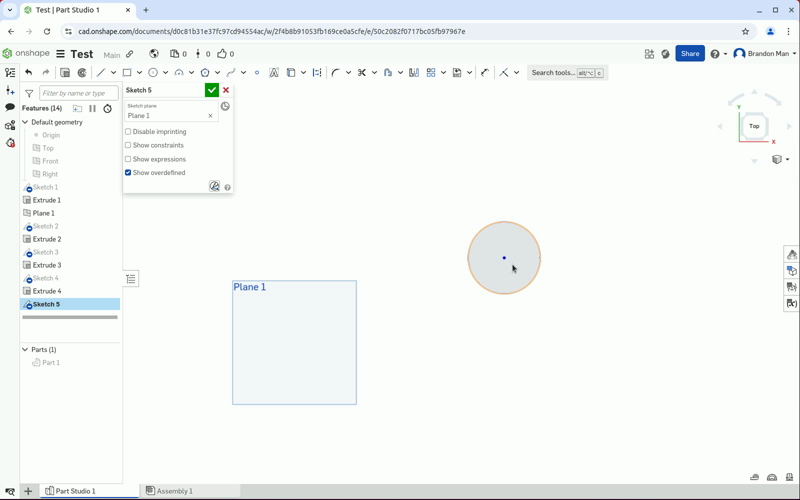
scroll(6)
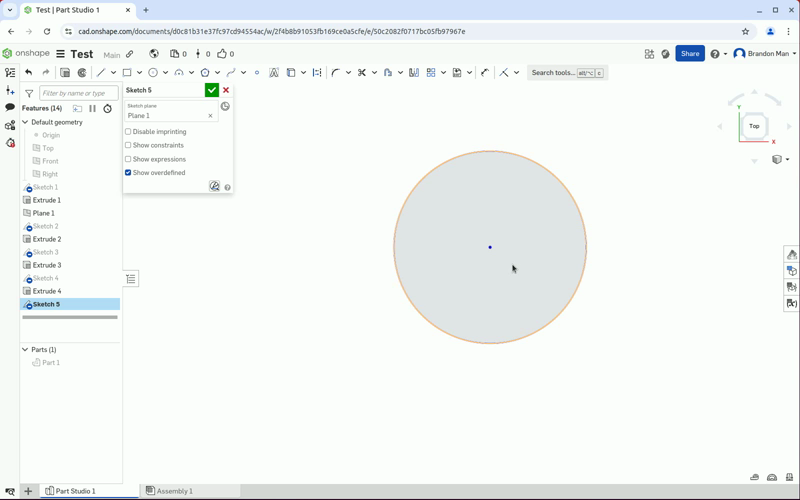
click(512, 264)
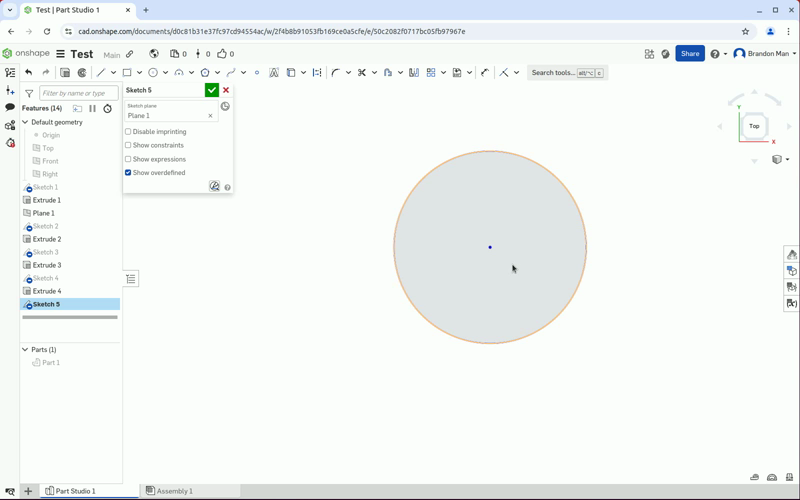
scroll(-6)
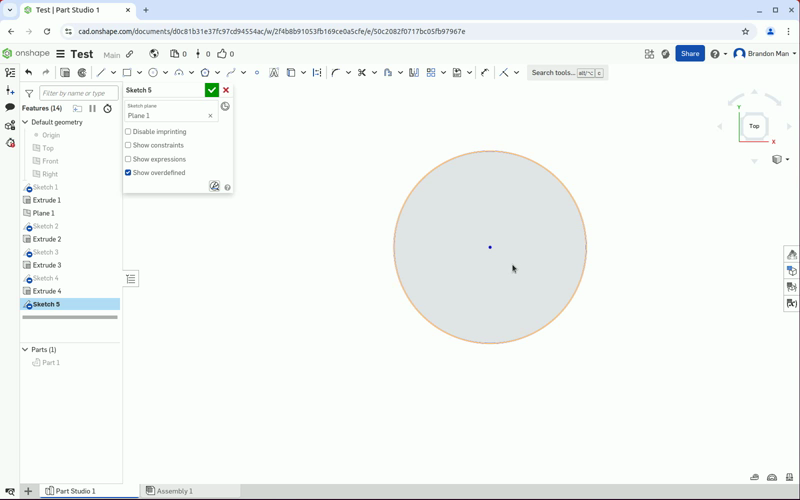
scroll(-6)
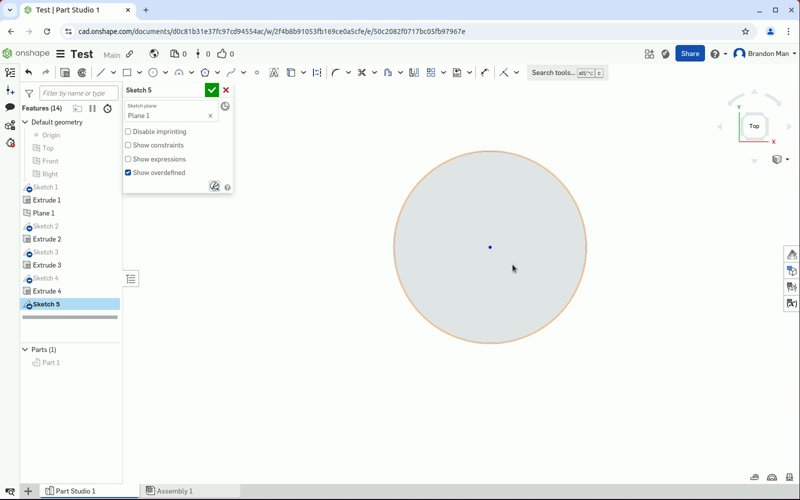
scroll(-6)
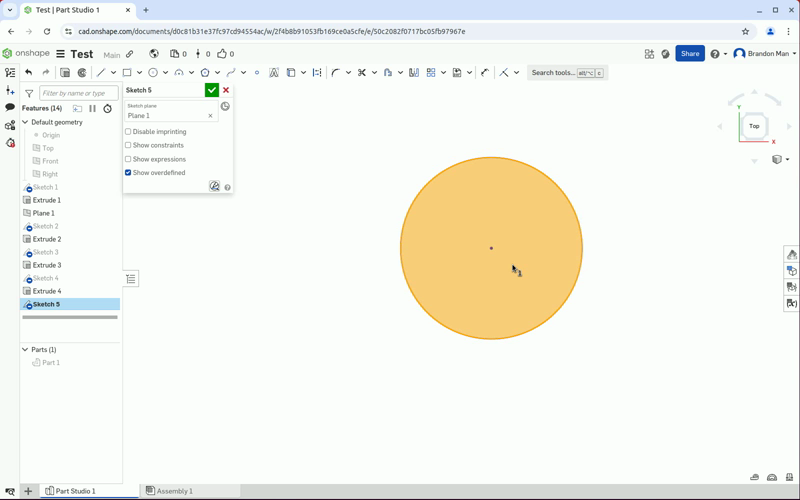
scroll(-6)
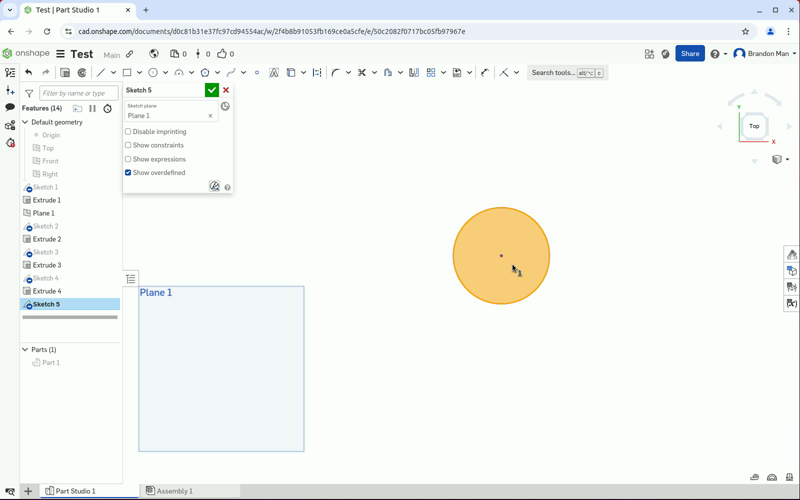
scroll(-6)
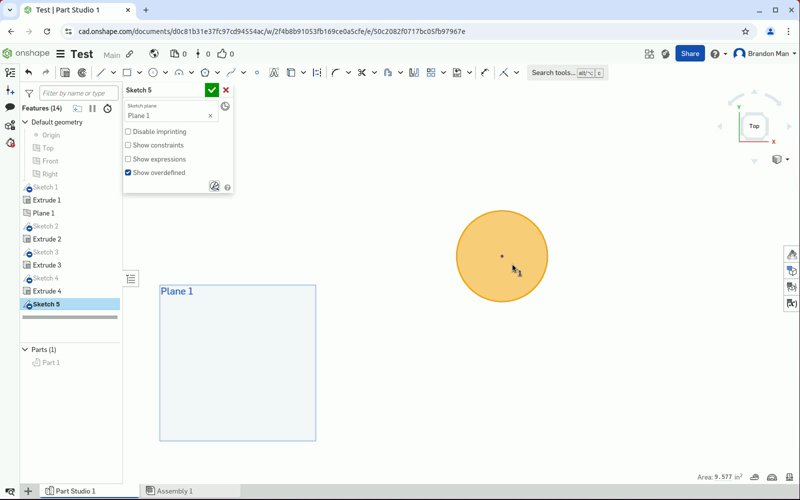
scroll(-6)
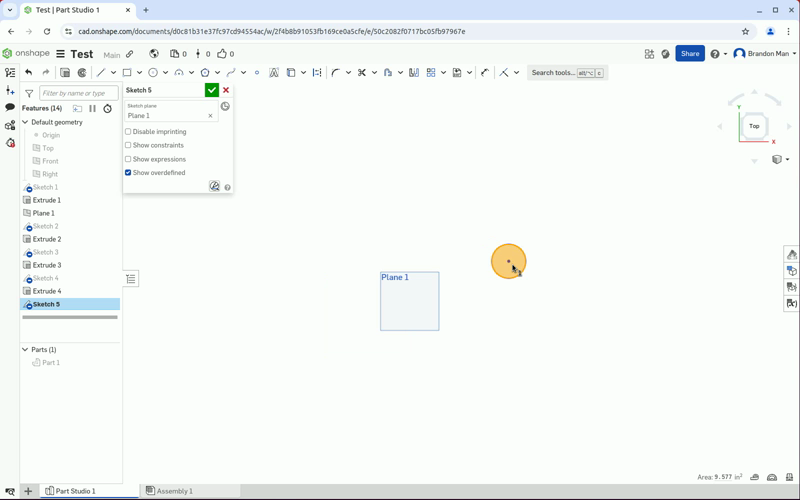
scroll(-6)
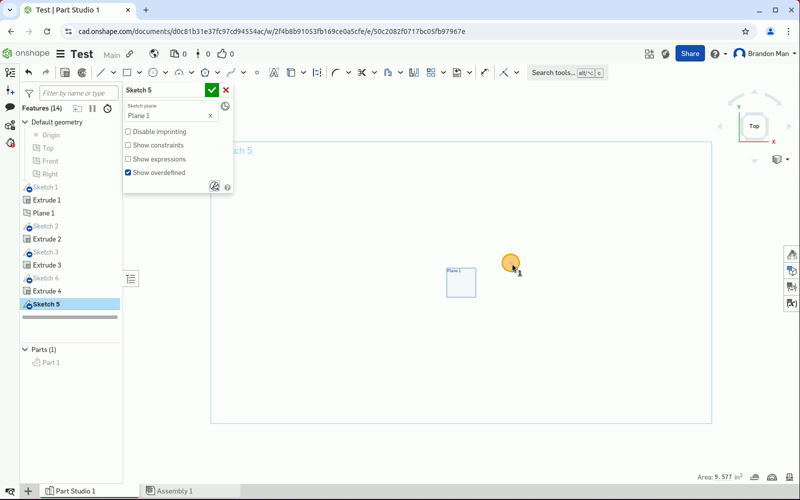
mouse_move(73, 352)
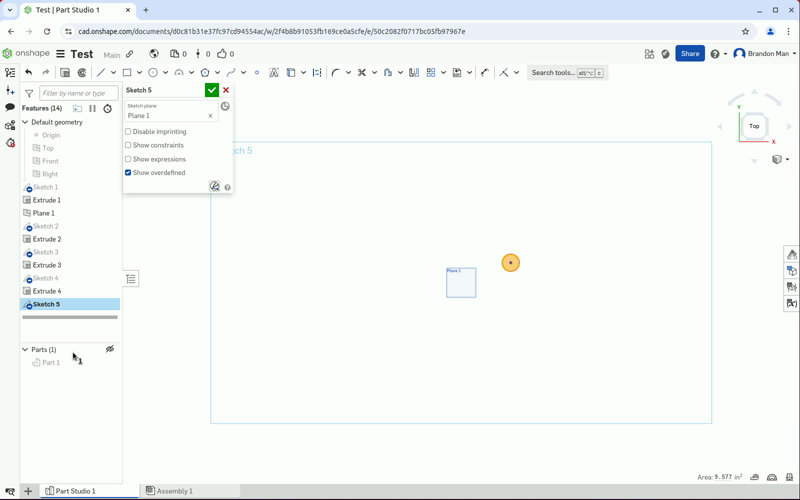
key(shift+y)
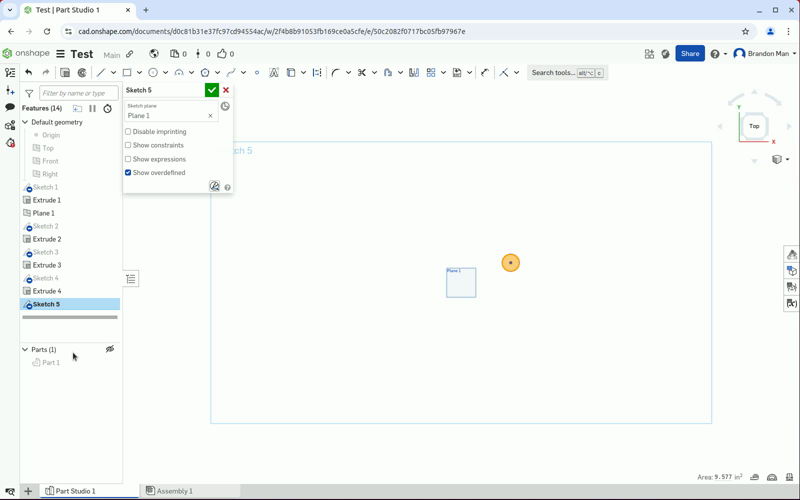
key(shift+e)
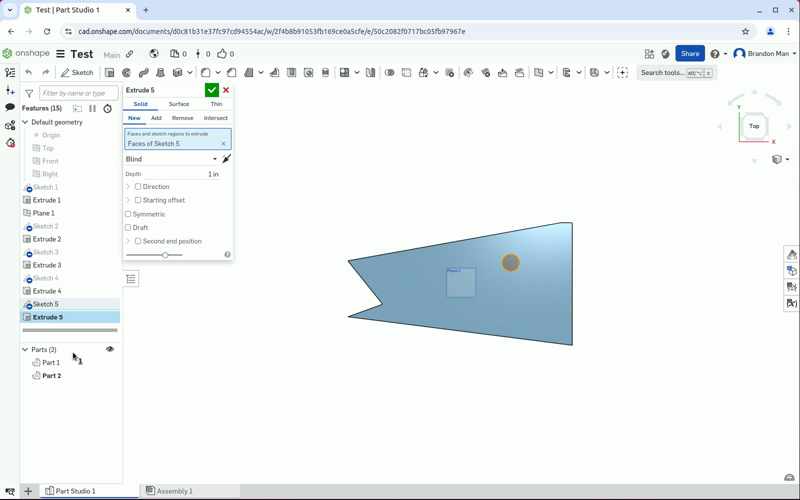
mouse_move(143, 106)
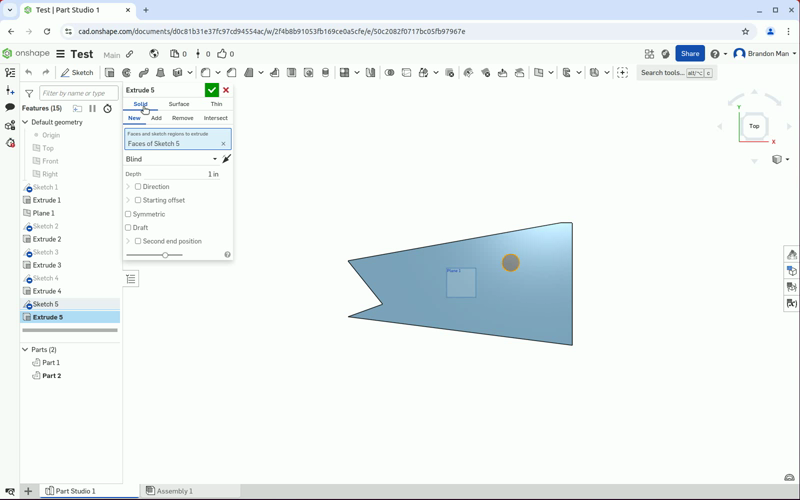
click(143, 106)
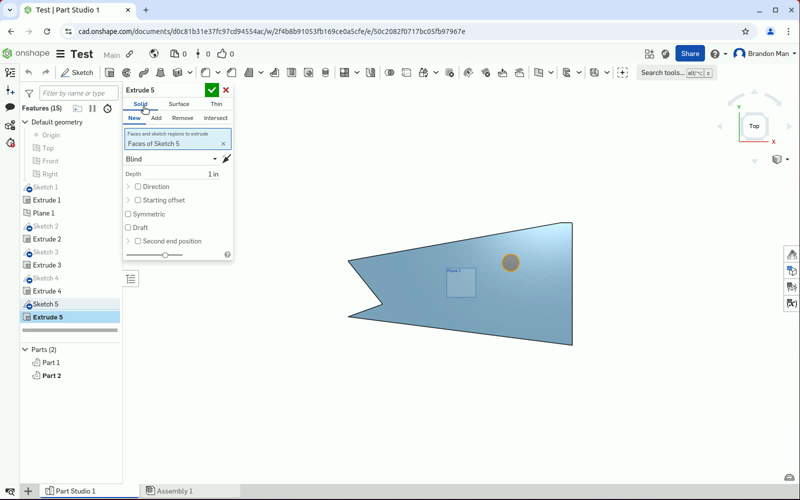
mouse_move(186, 120)
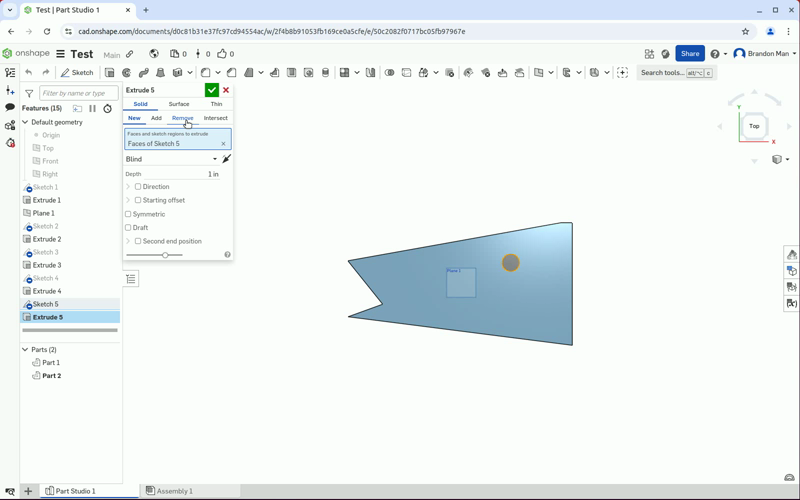
click(186, 120)
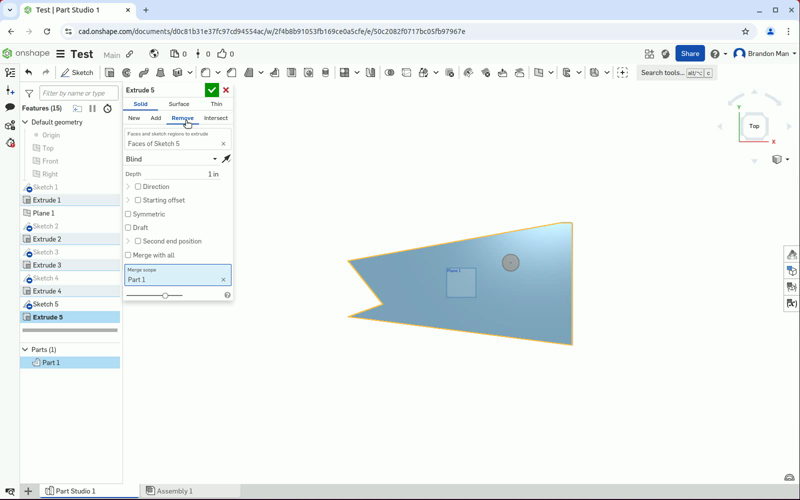
key(tab, 4)
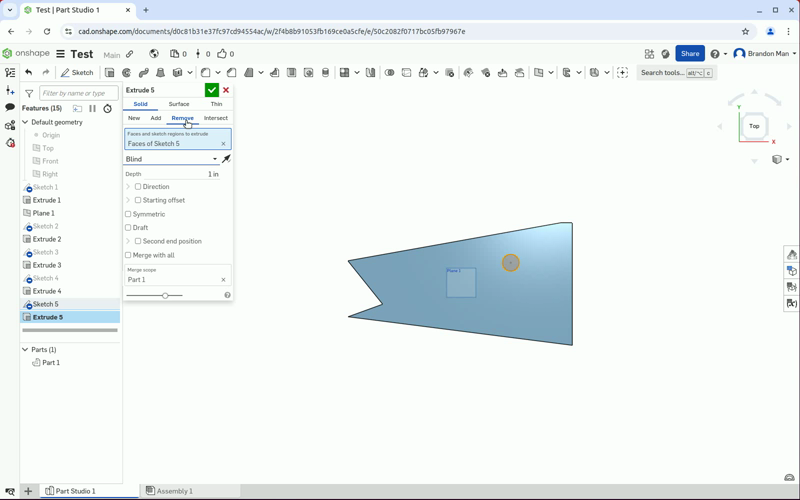
text(7.703)
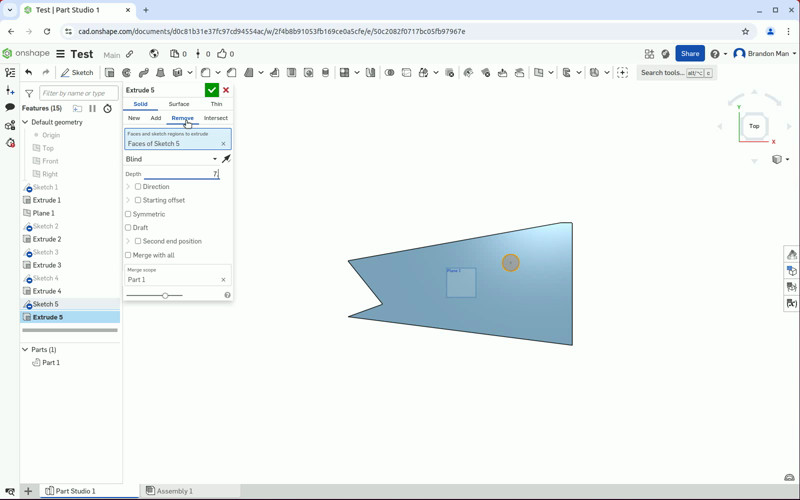
key(tab, 6)
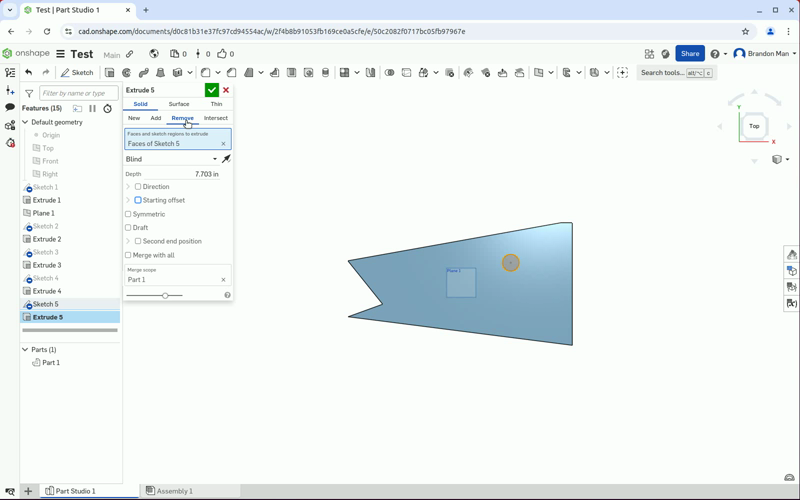
key(space)
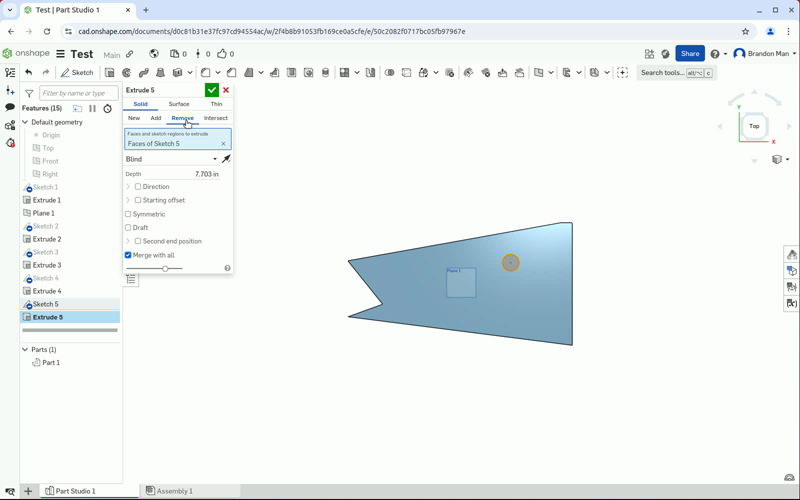
key(enter)
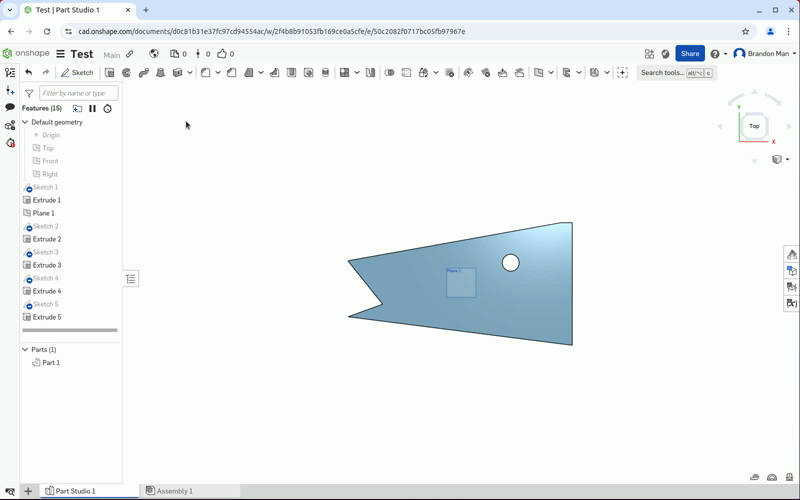
key(shift+h)
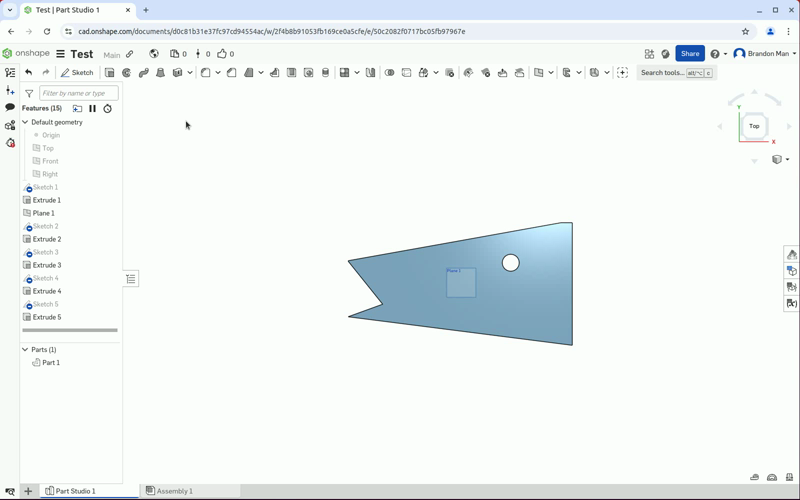
key(shift+h)
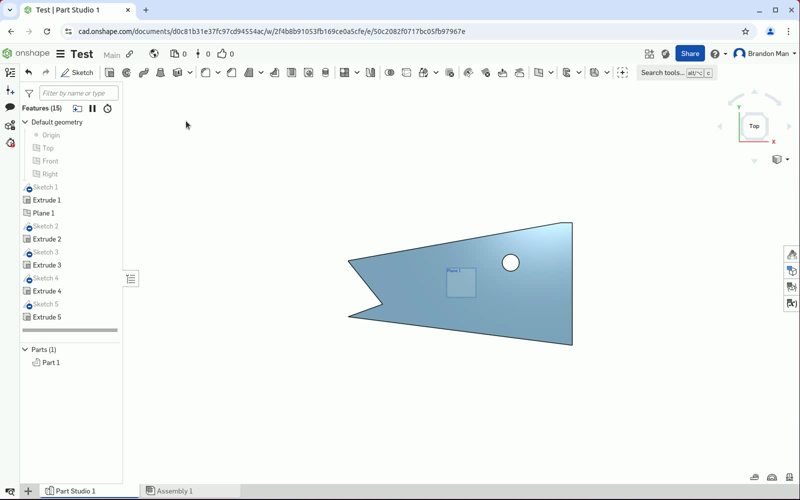
mouse_move(73, 189)
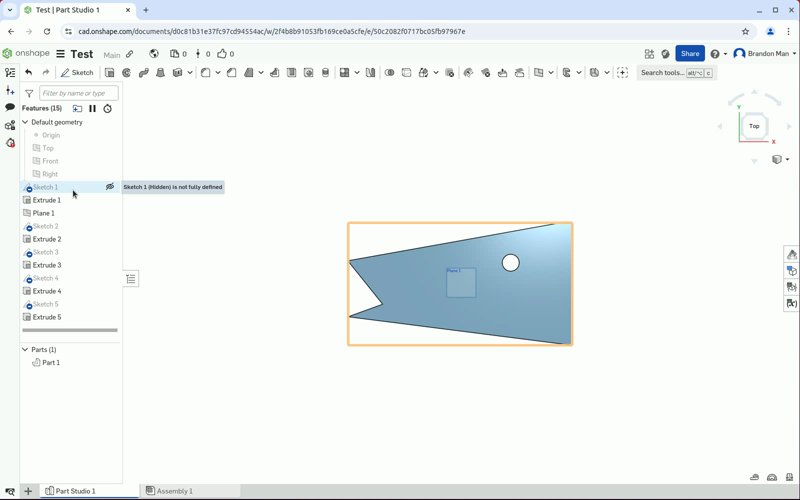
click(73, 189)
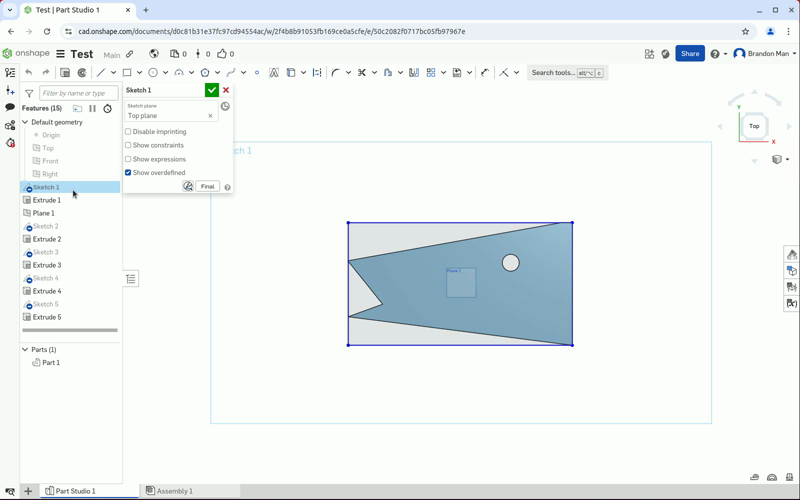
mouse_move(229, 92)
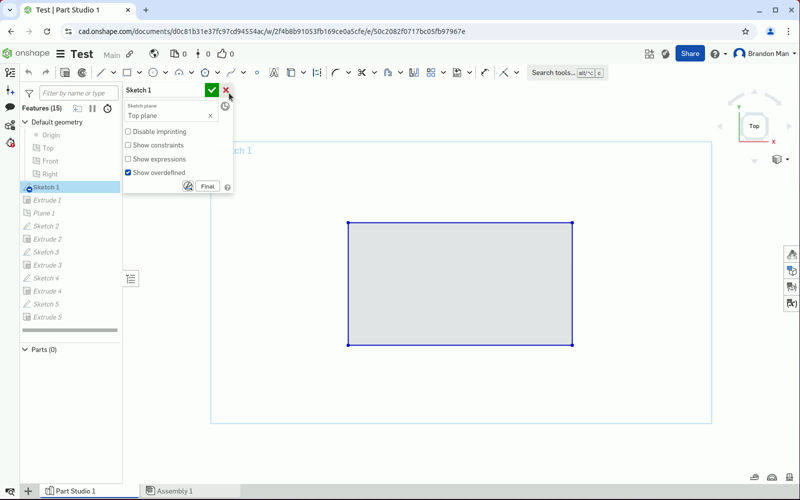
click(229, 92)
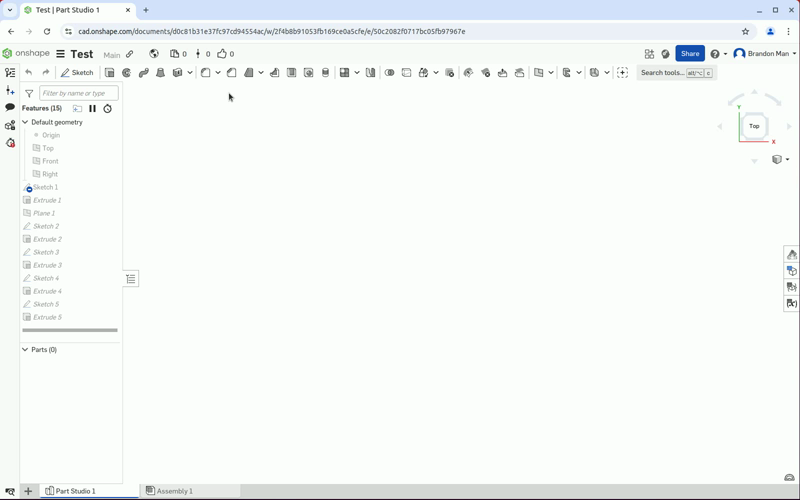
key(shift+s)
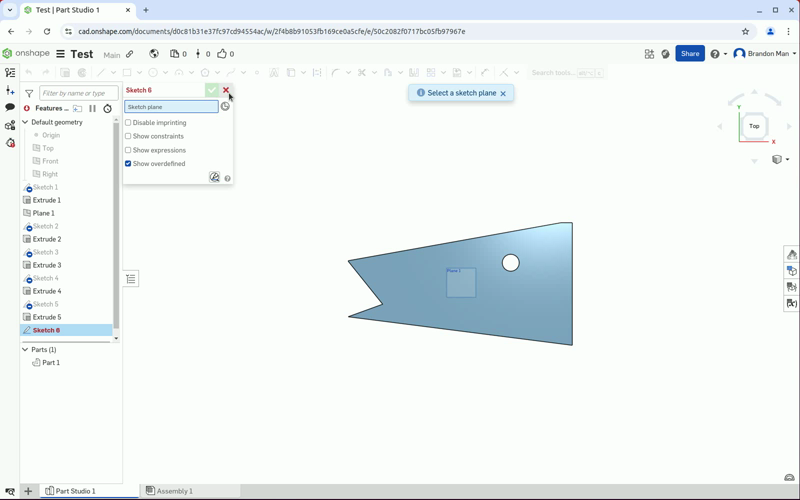
mouse_move(69, 215)
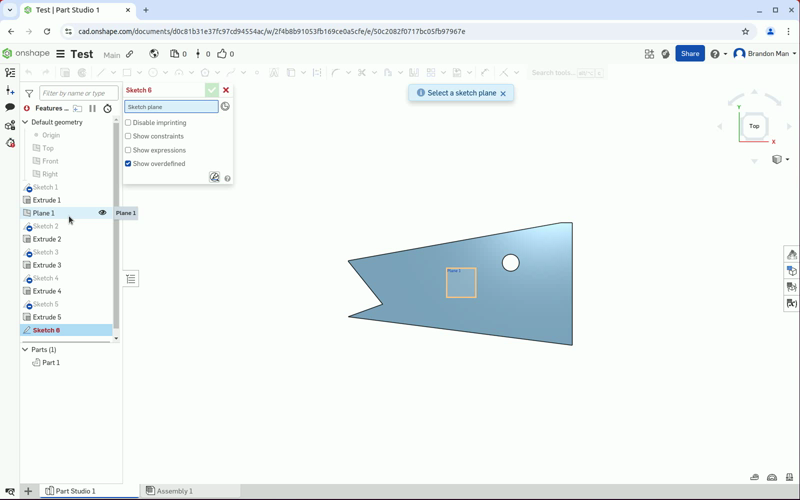
click(69, 215)
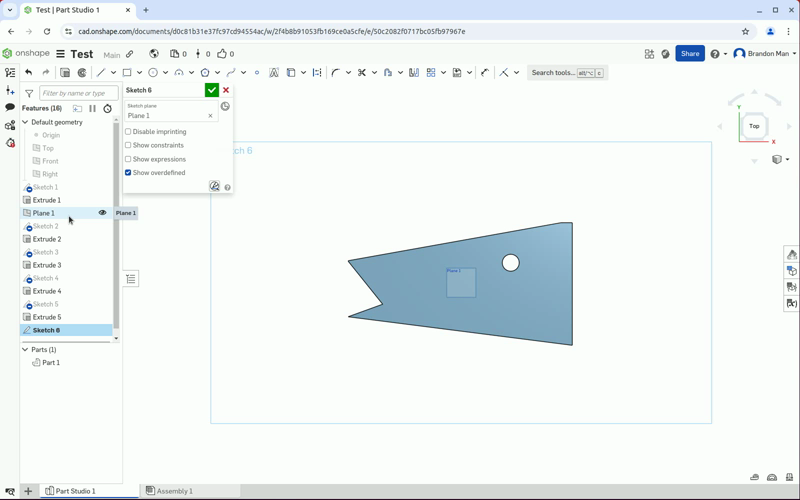
mouse_move(73, 352)
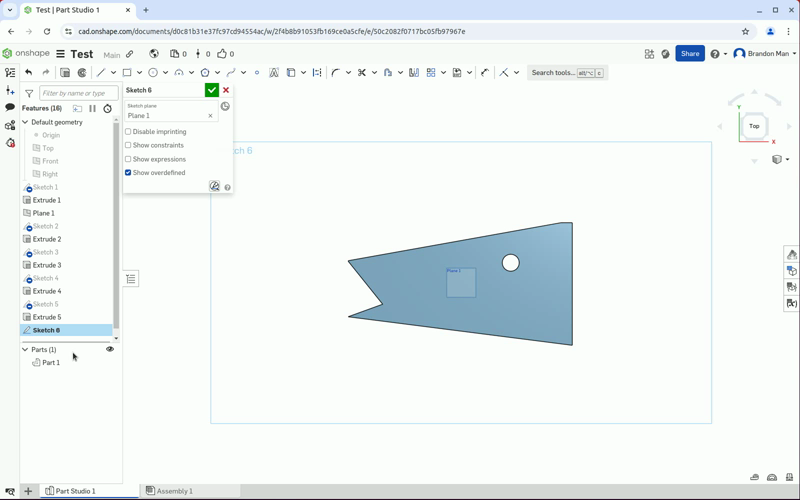
key(y)
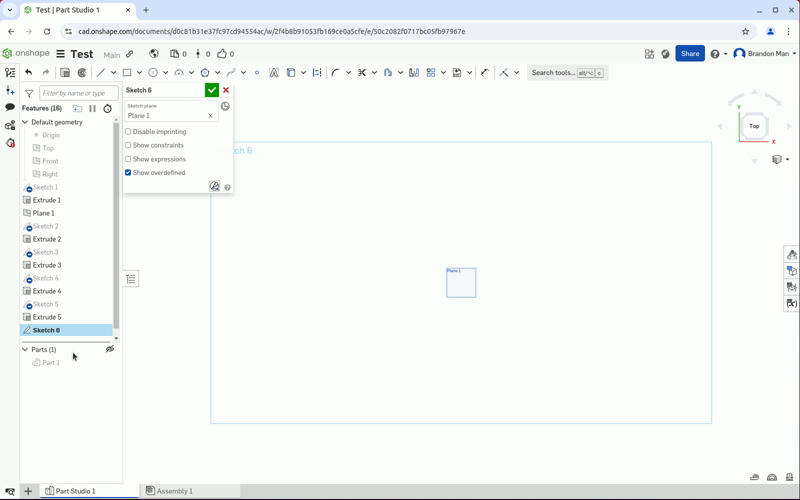
key(c)
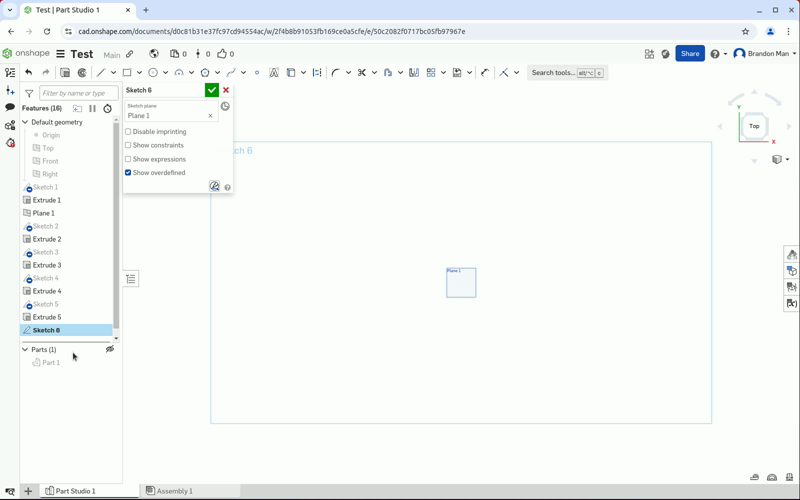
key_down(shift)
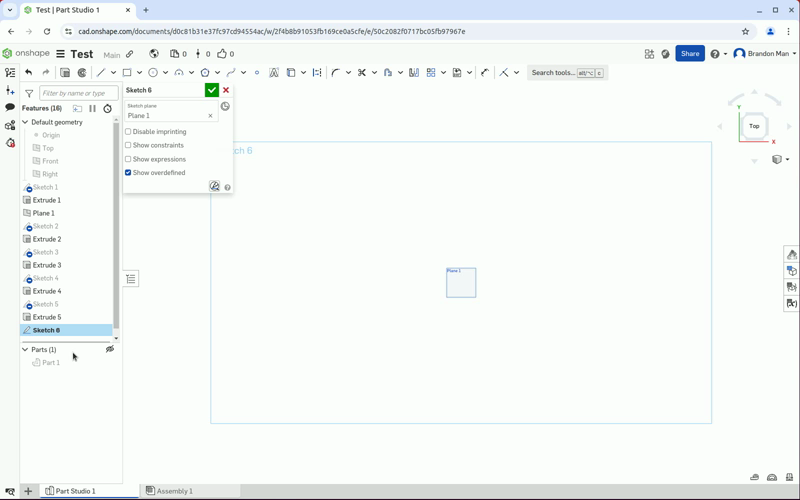
mouse_move(505, 304)
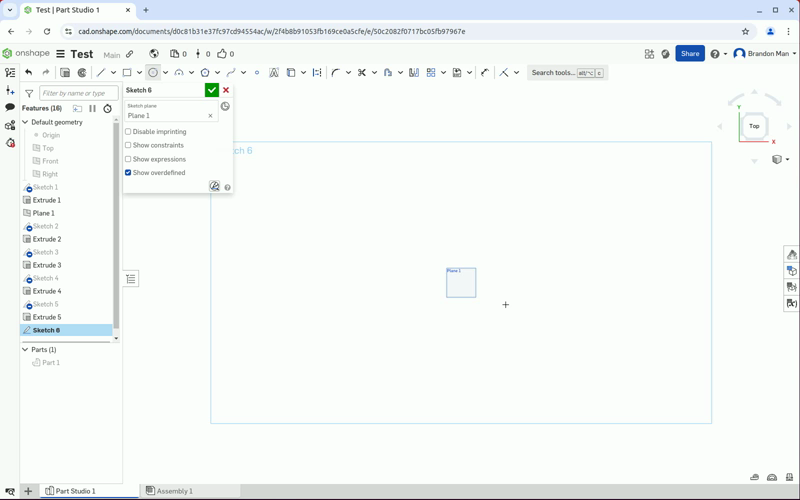
click(505, 304)
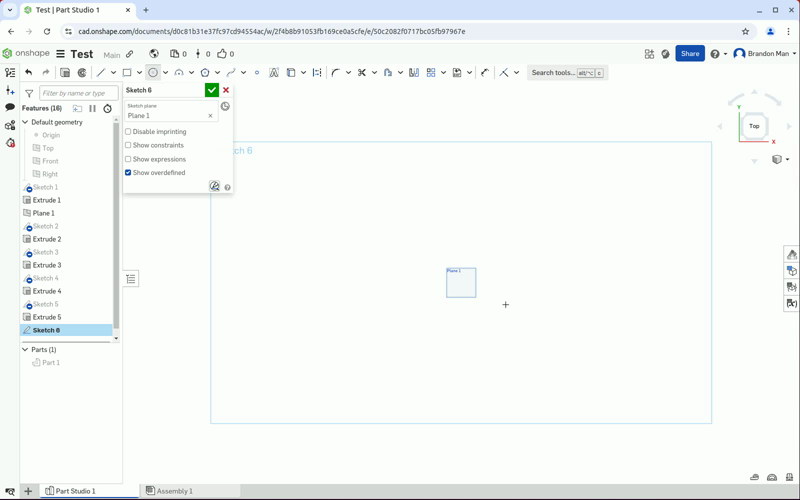
key_up(shift)
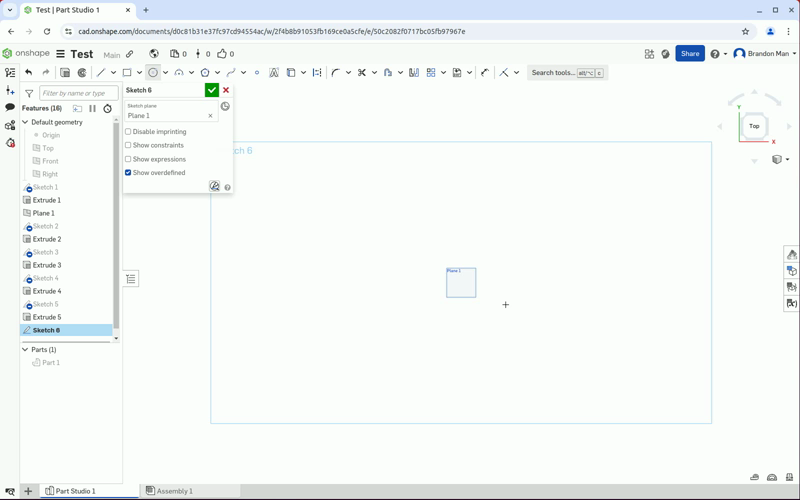
mouse_move(515, 304)
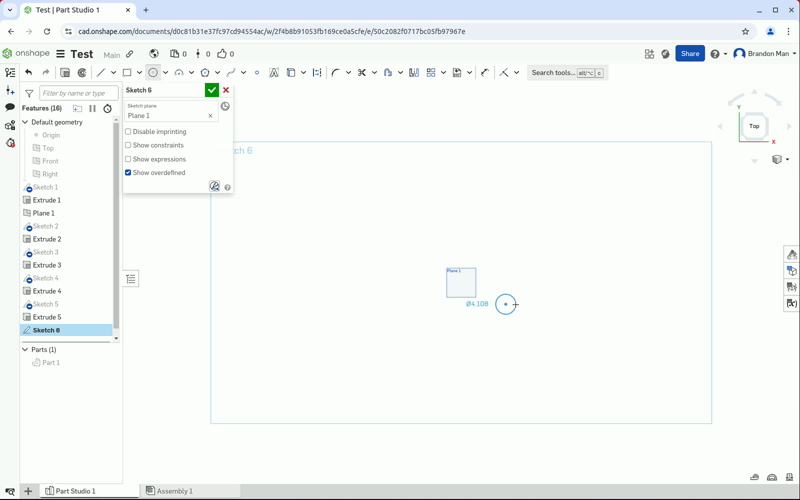
click(515, 304)
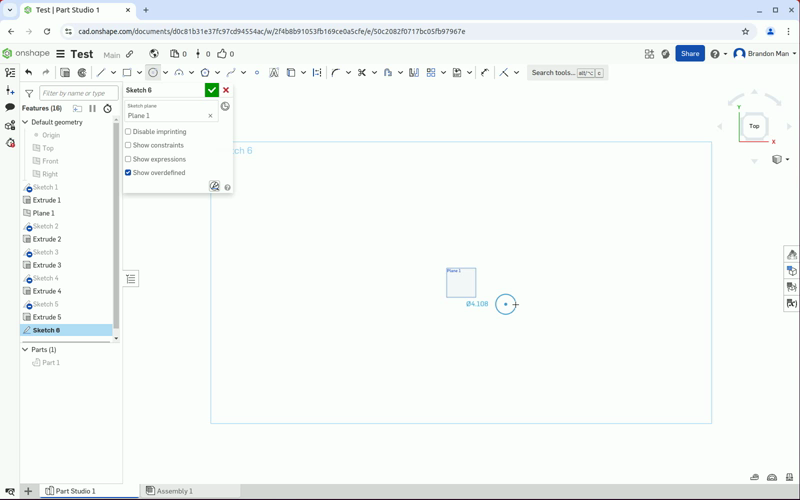
key(esc)
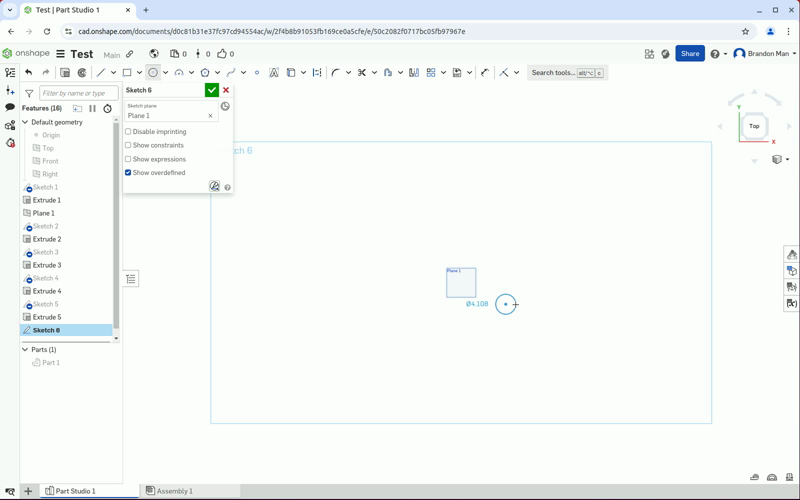
mouse_move(512, 307)
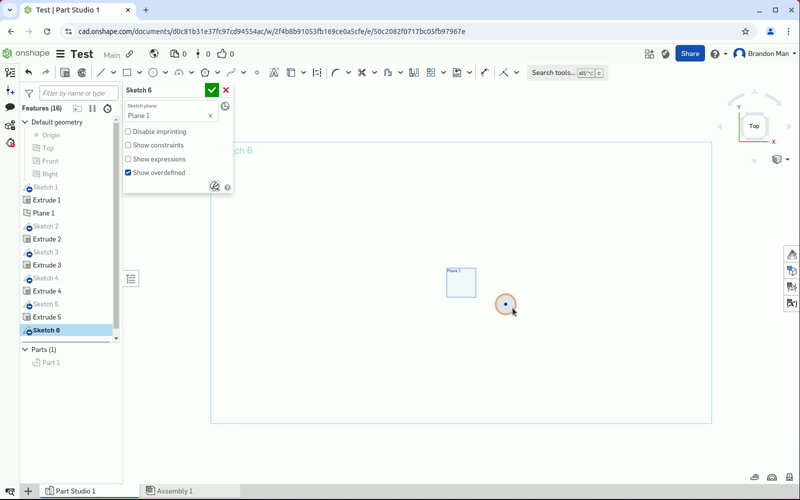
scroll(6)
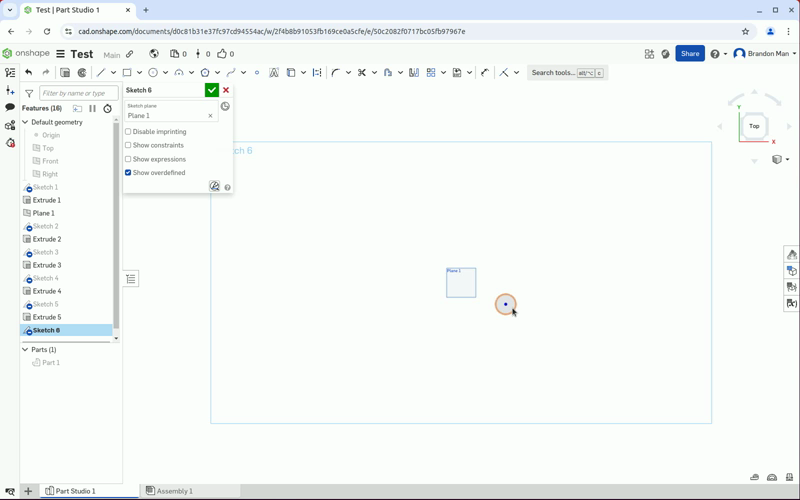
scroll(6)
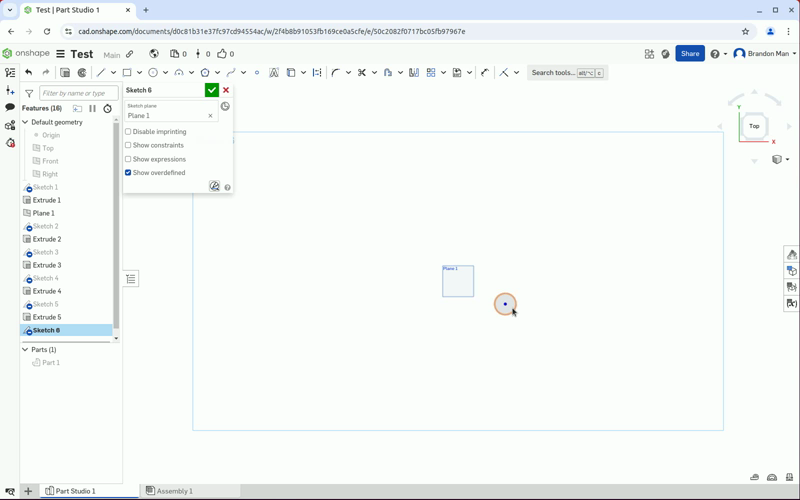
scroll(6)
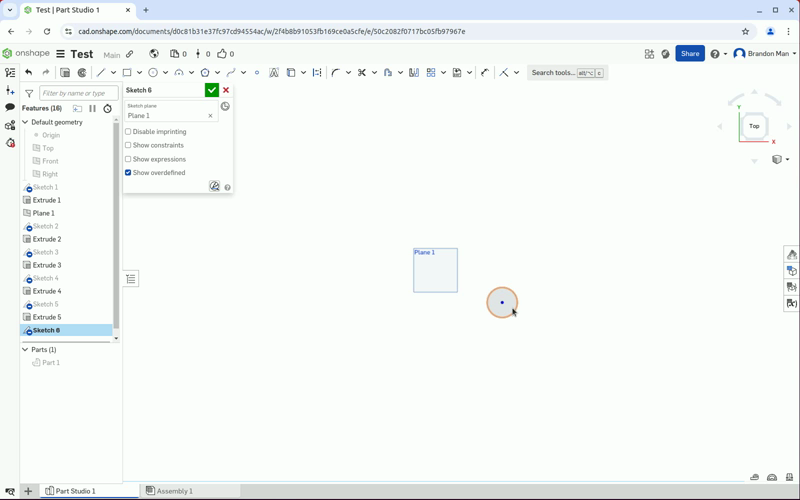
scroll(6)
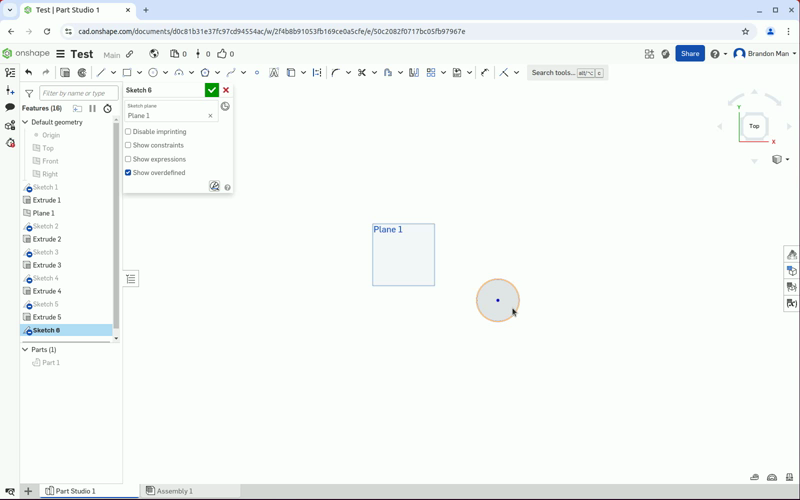
scroll(6)
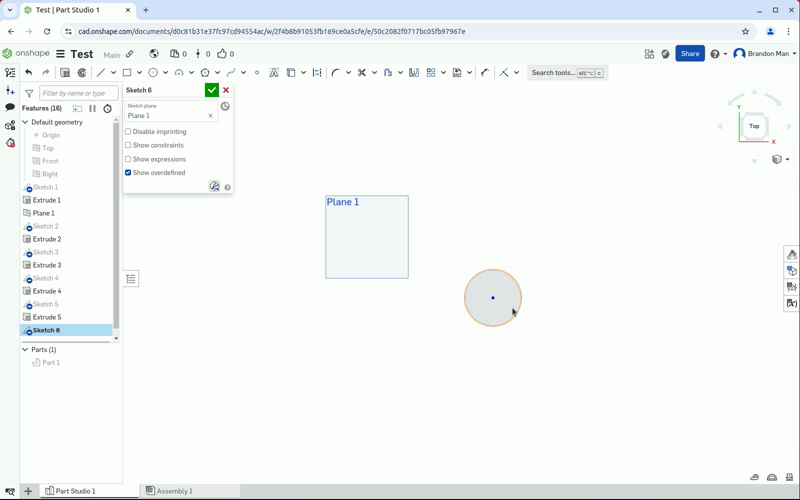
scroll(6)
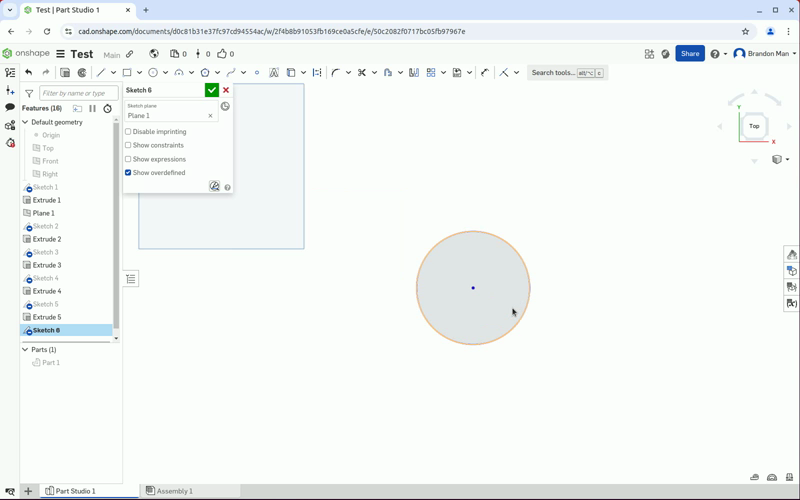
scroll(6)
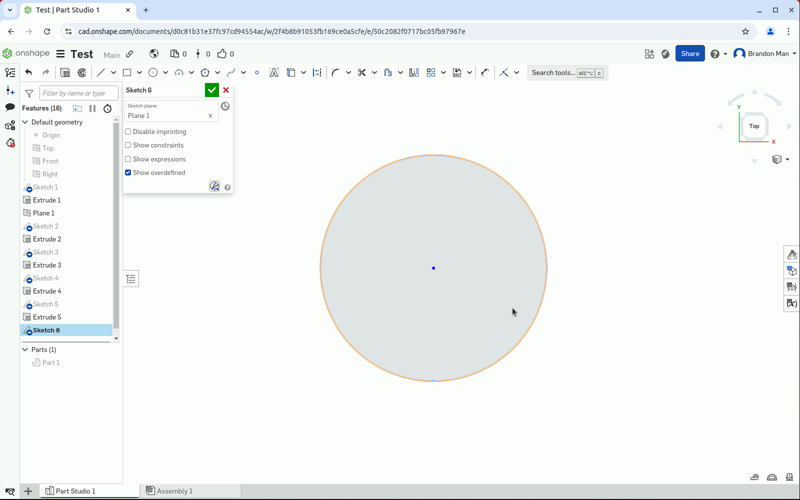
click(512, 307)
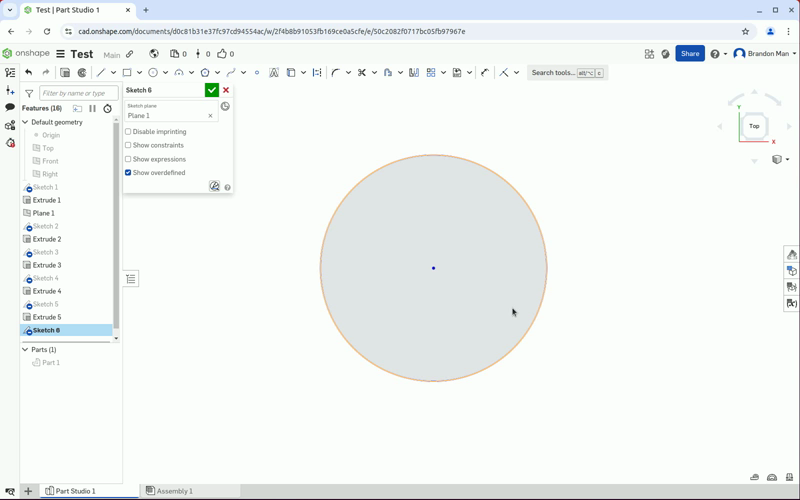
scroll(-6)
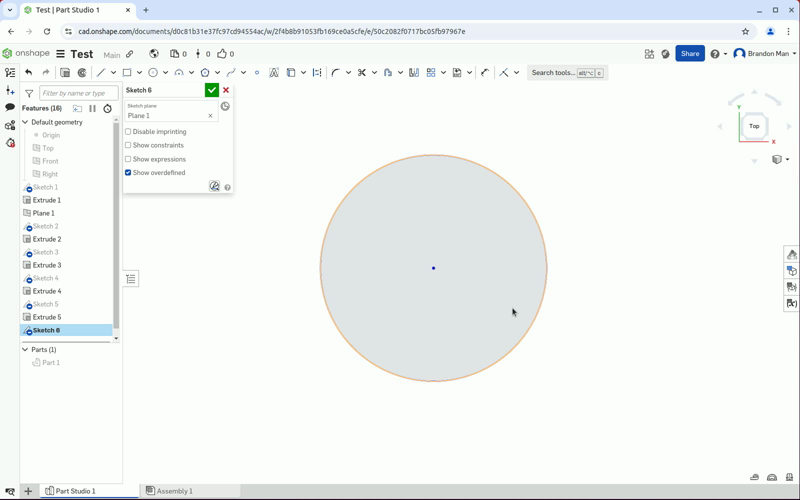
scroll(-6)
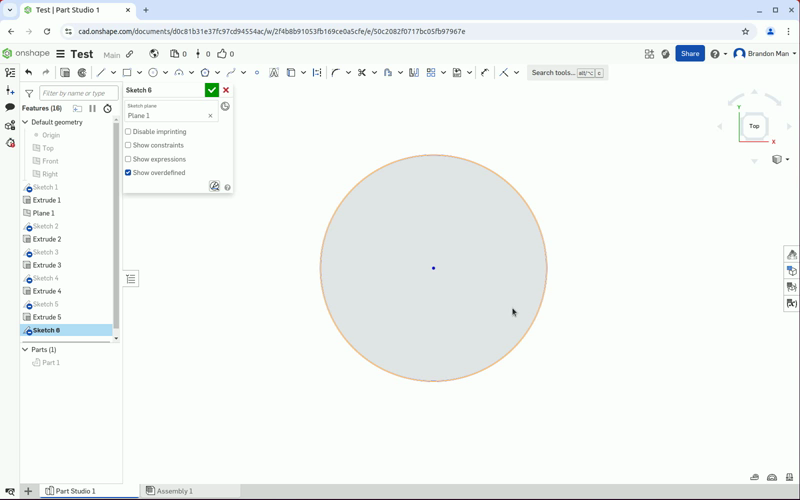
scroll(-6)
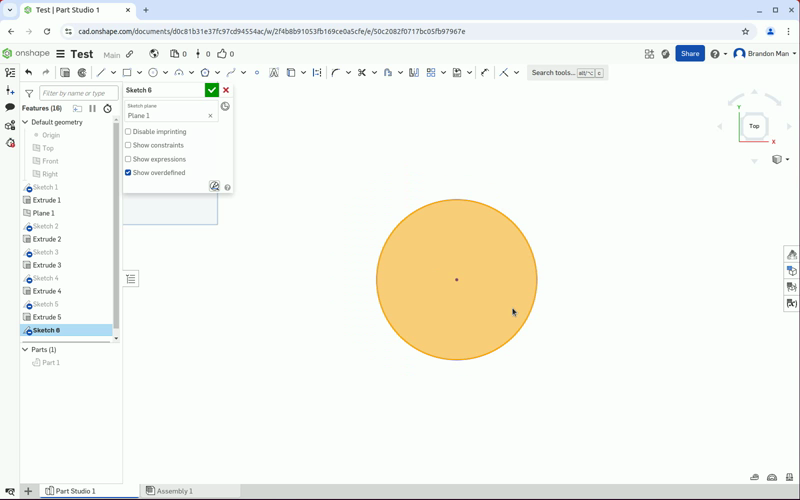
scroll(-6)
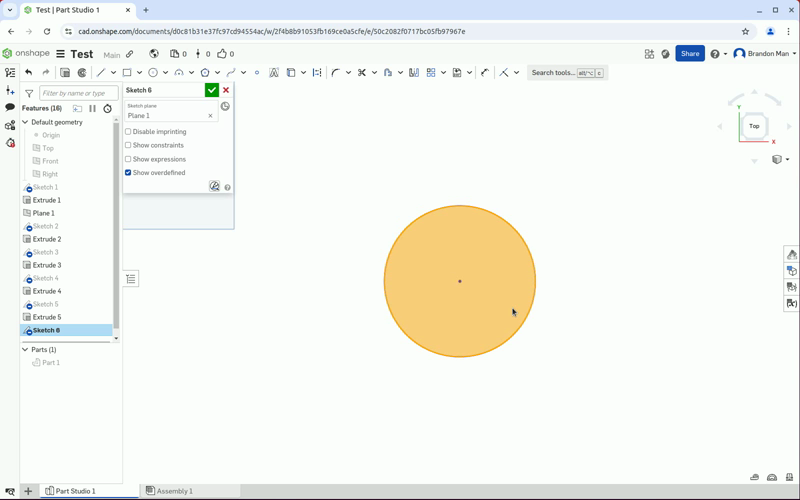
scroll(-6)
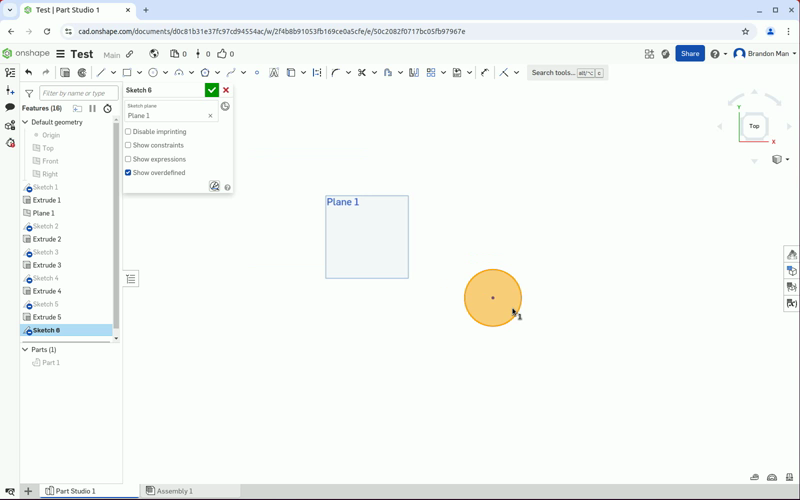
scroll(-6)
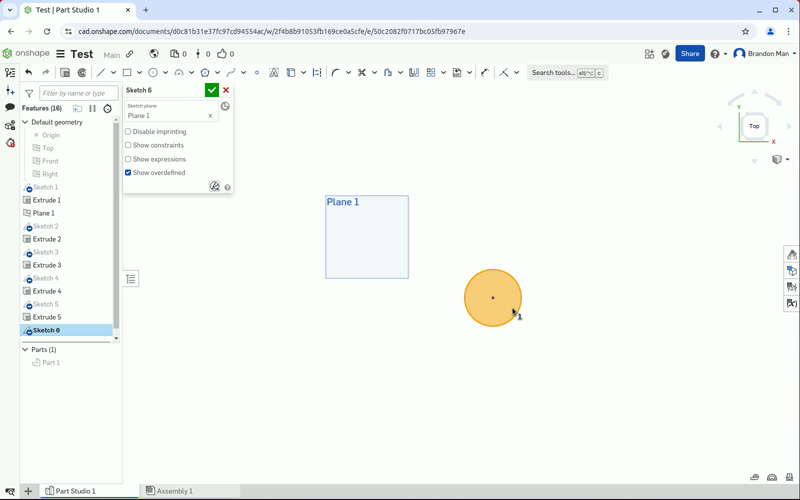
scroll(-6)
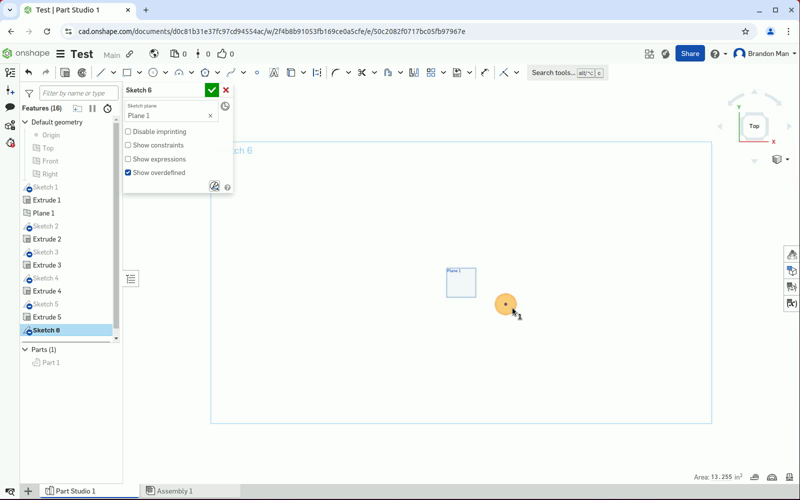
mouse_move(73, 352)
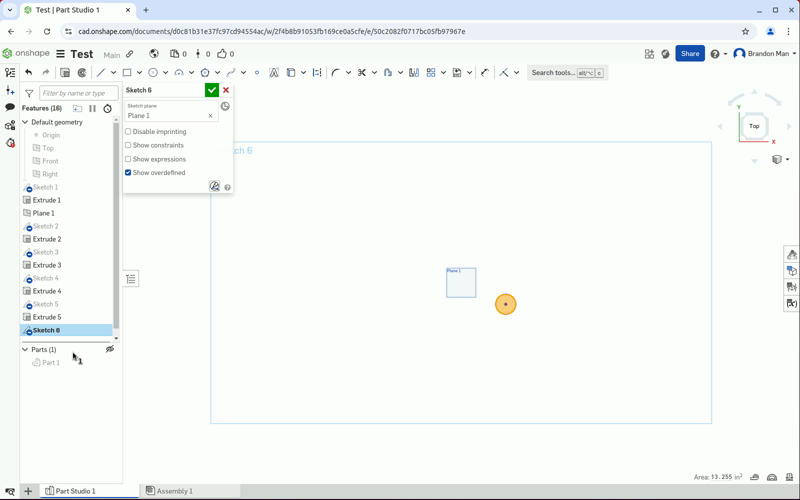
key(shift+y)
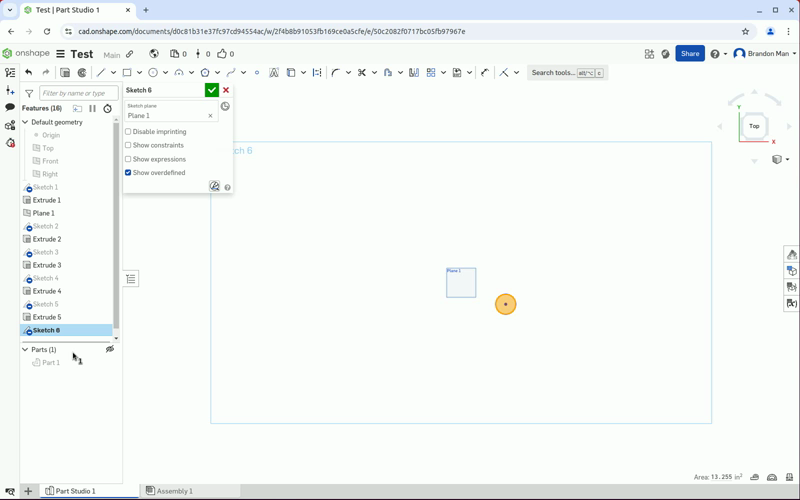
key(shift+e)
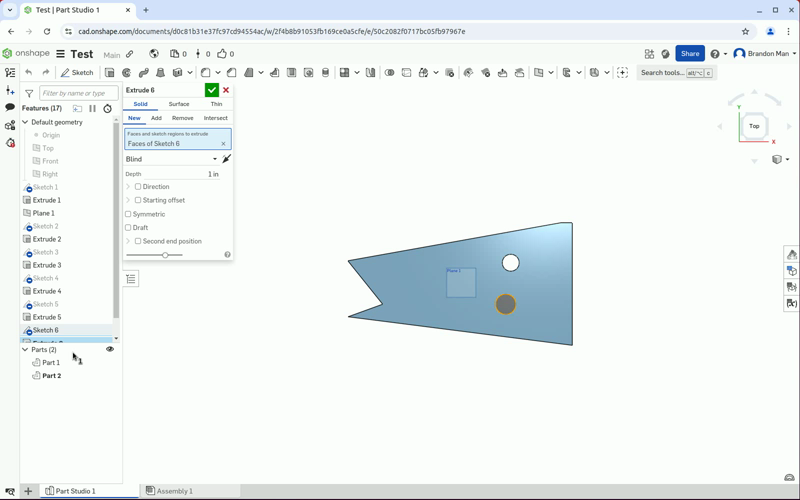
mouse_move(143, 106)
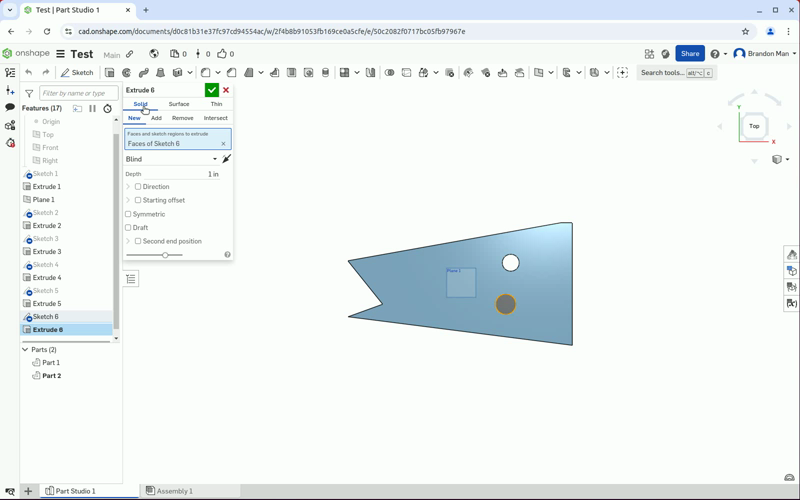
click(143, 106)
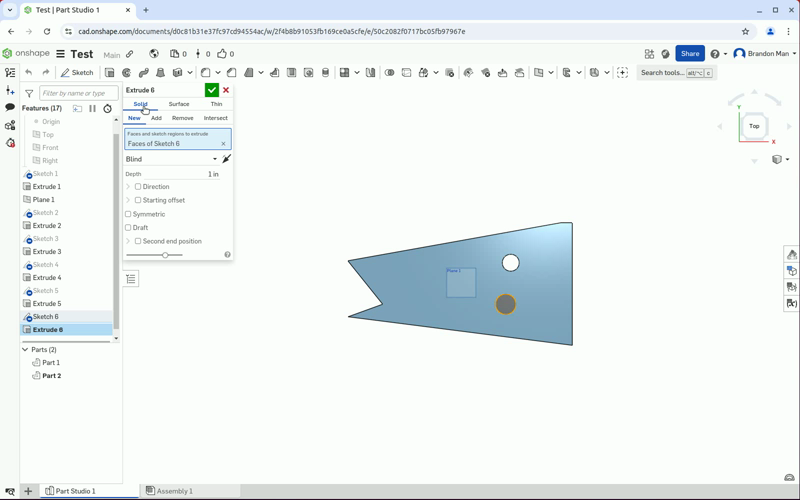
mouse_move(186, 120)
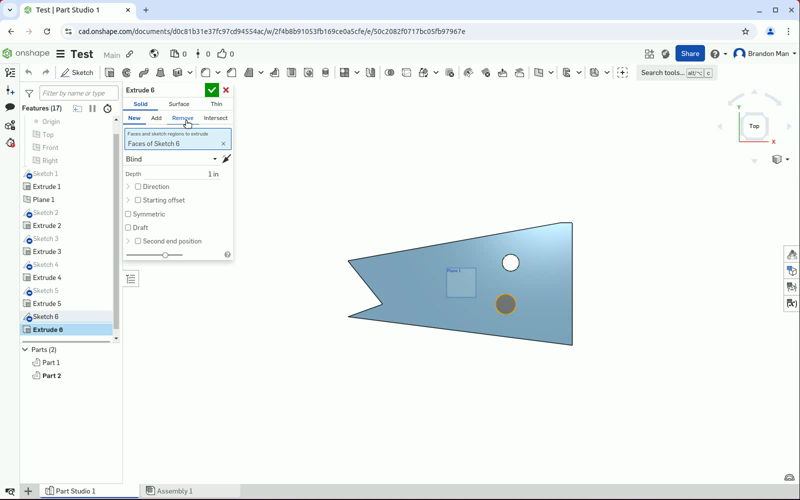
click(186, 120)
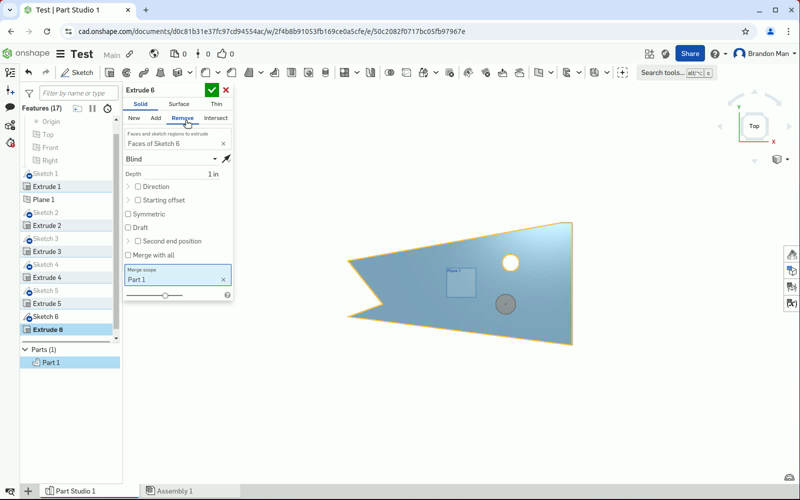
key(tab, 4)
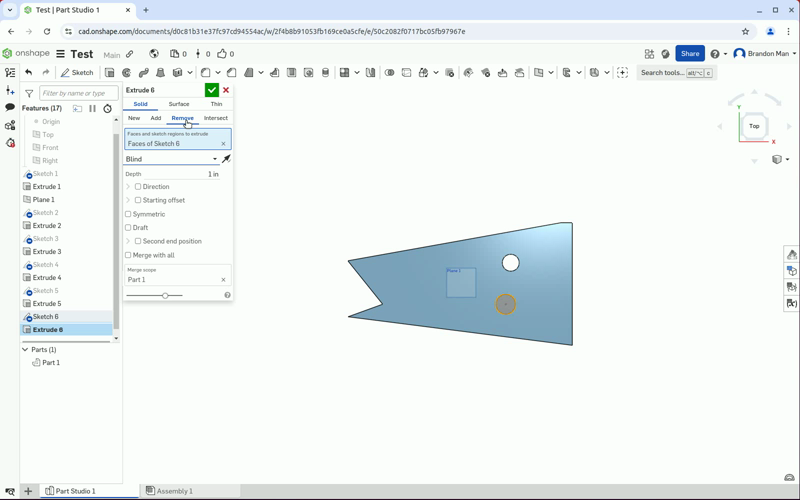
text(7.703)
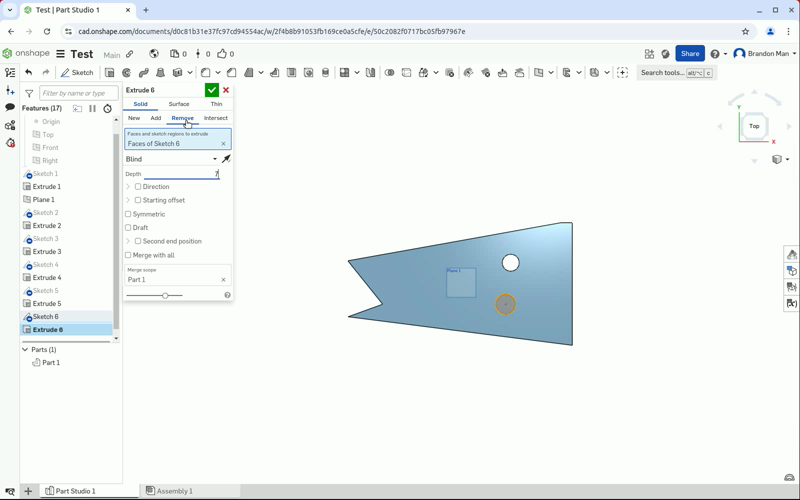
key(tab, 6)
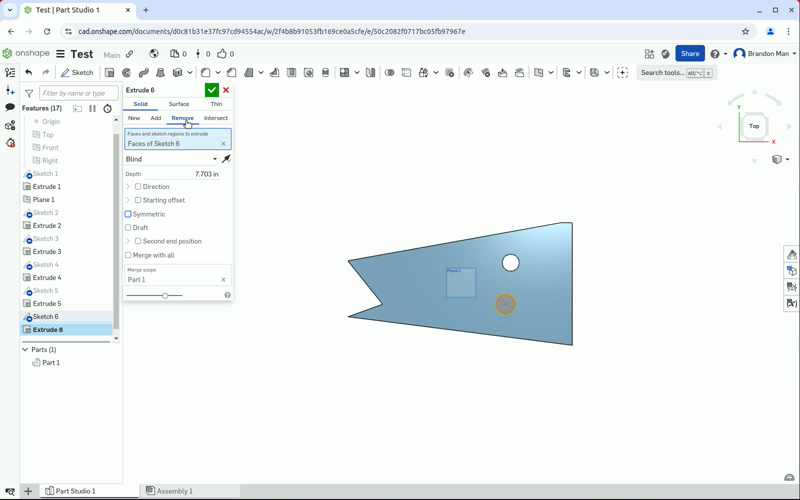
key(space)
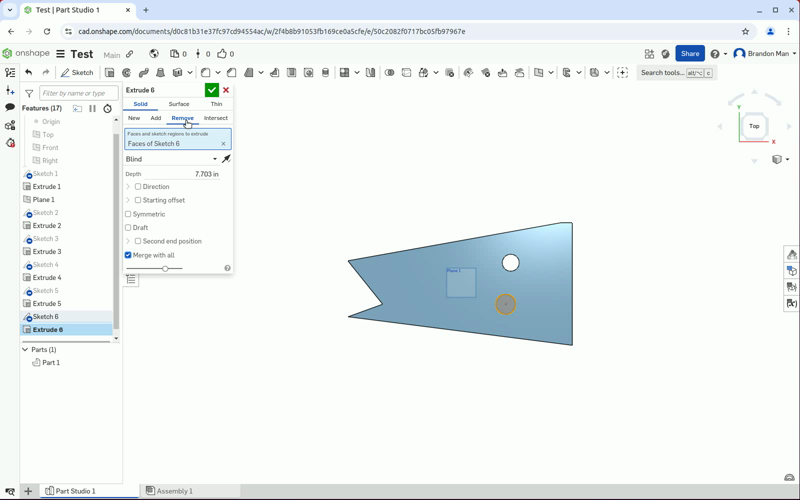
key(enter)
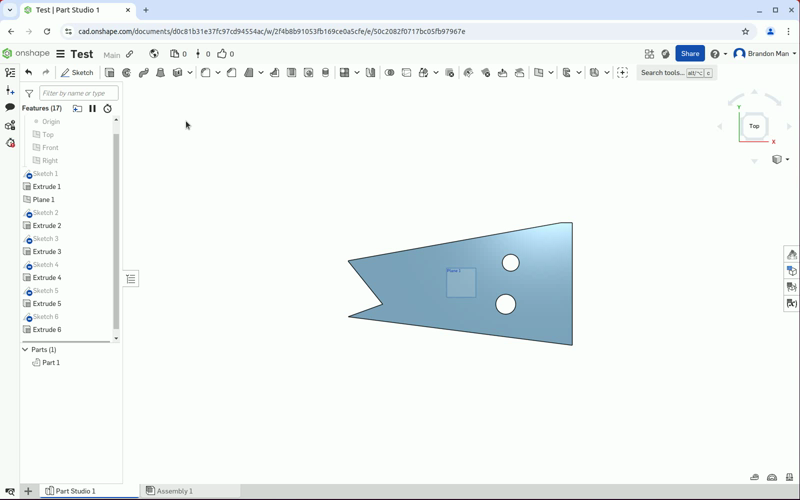
key(shift+h)
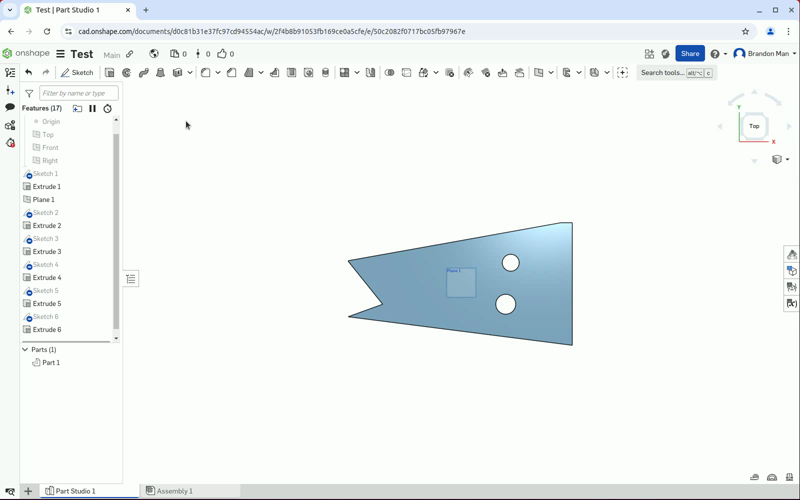
key(shift+h)
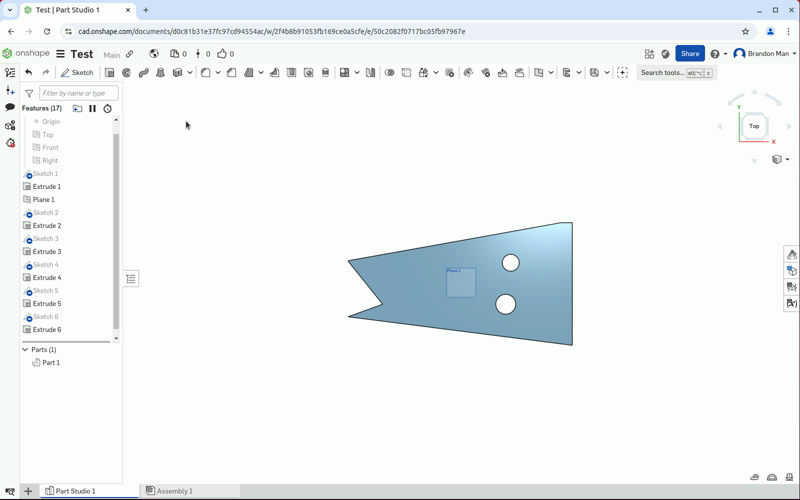
mouse_move(69, 176)
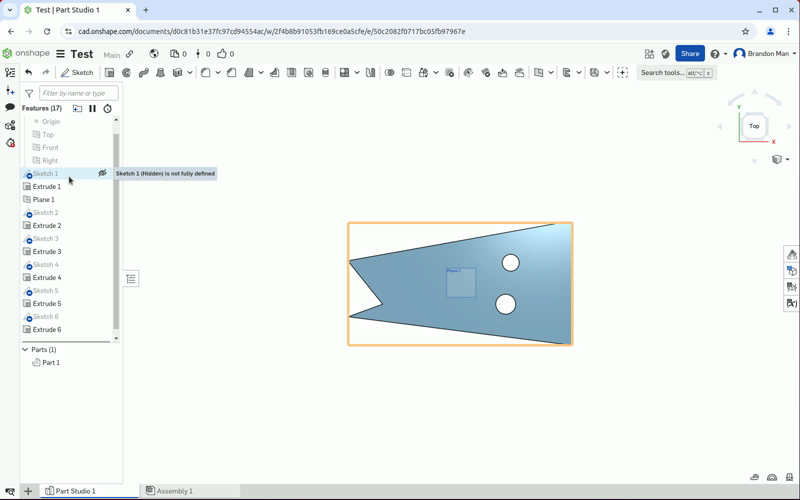
click(69, 176)
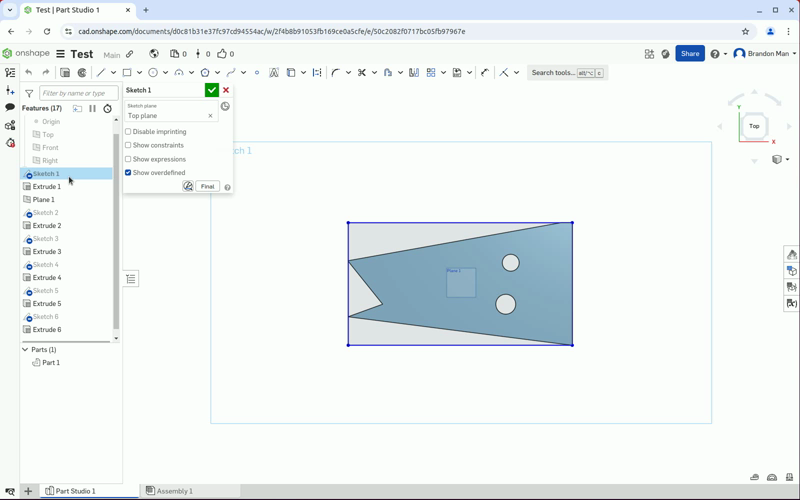
mouse_move(229, 92)
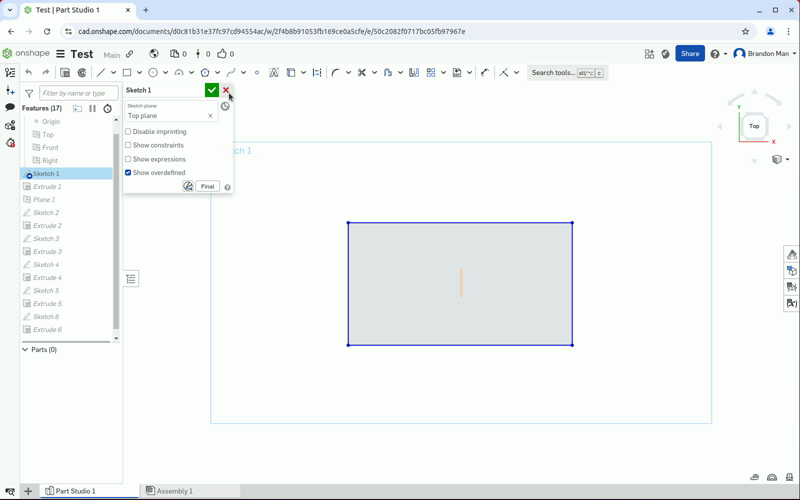
click(229, 92)
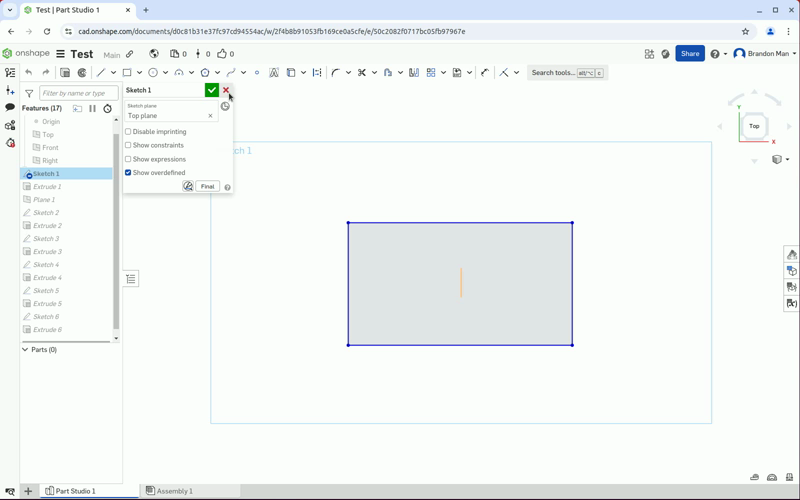
key(shift+s)
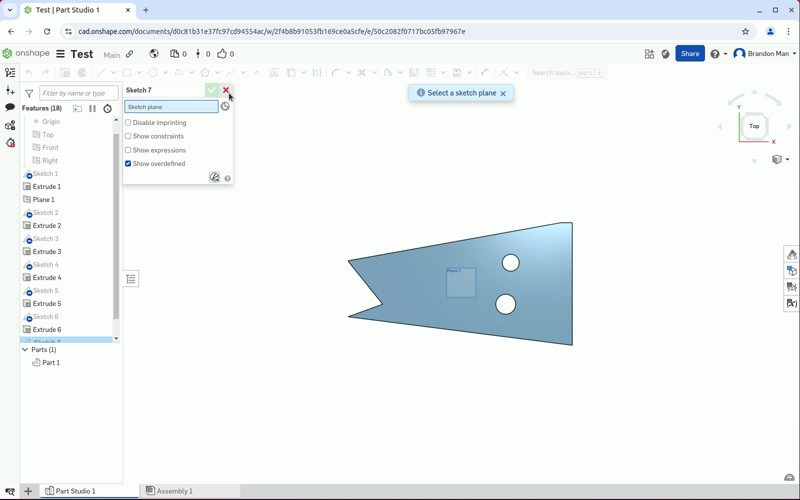
mouse_move(69, 189)
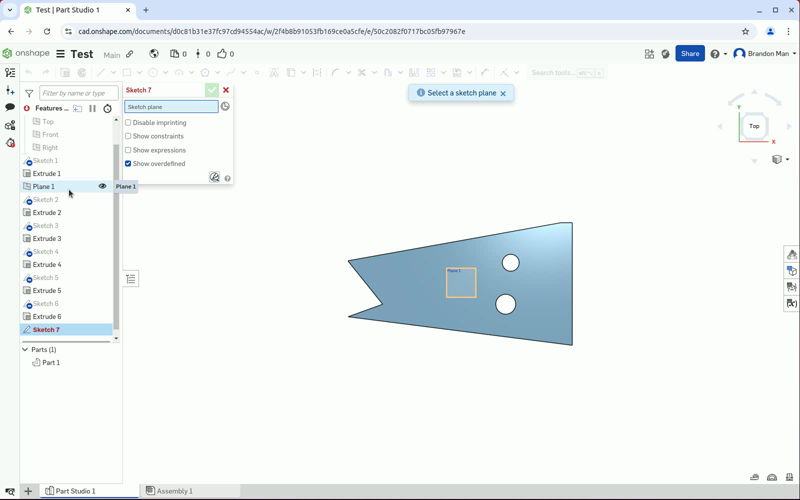
click(69, 189)
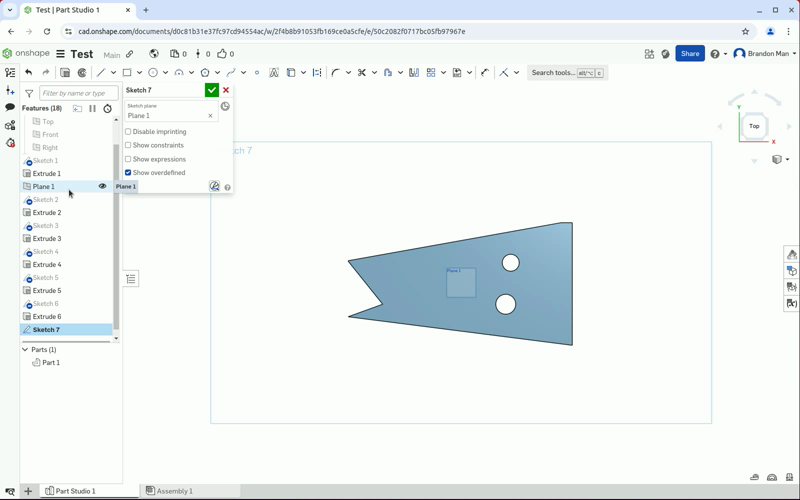
mouse_move(73, 352)
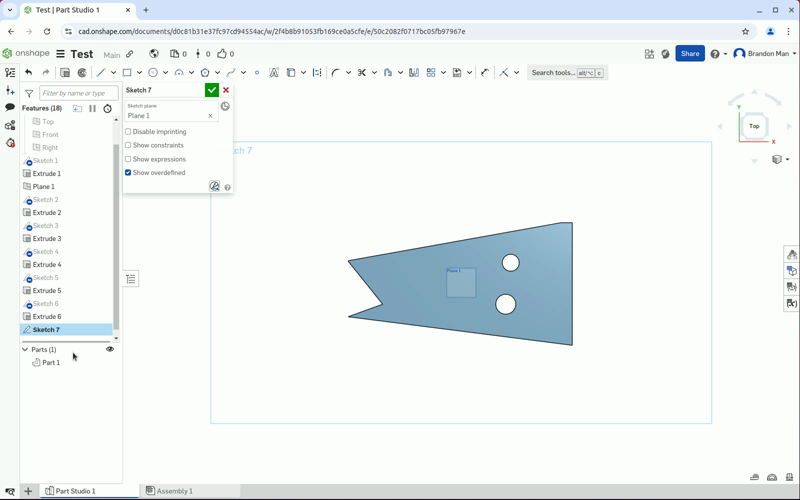
key(y)
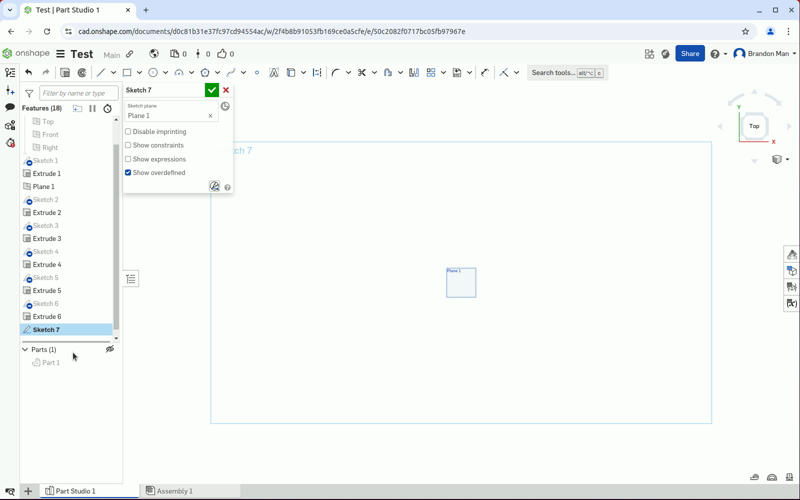
key(c)
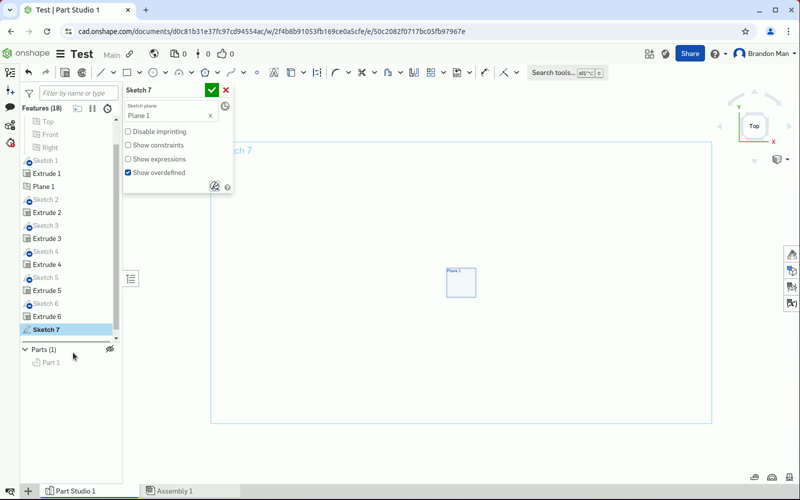
key_down(shift)
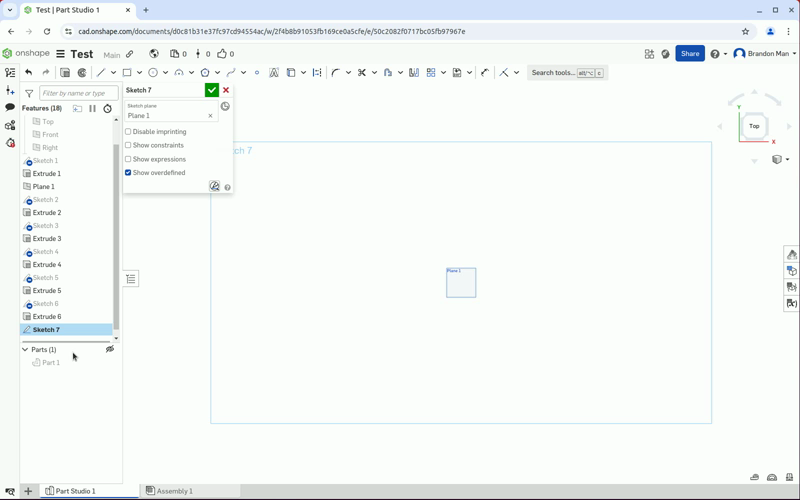
mouse_move(428, 282)
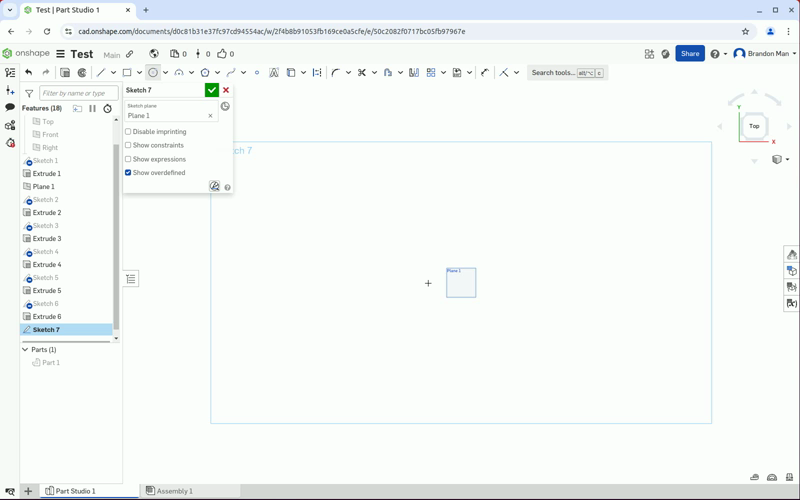
click(428, 282)
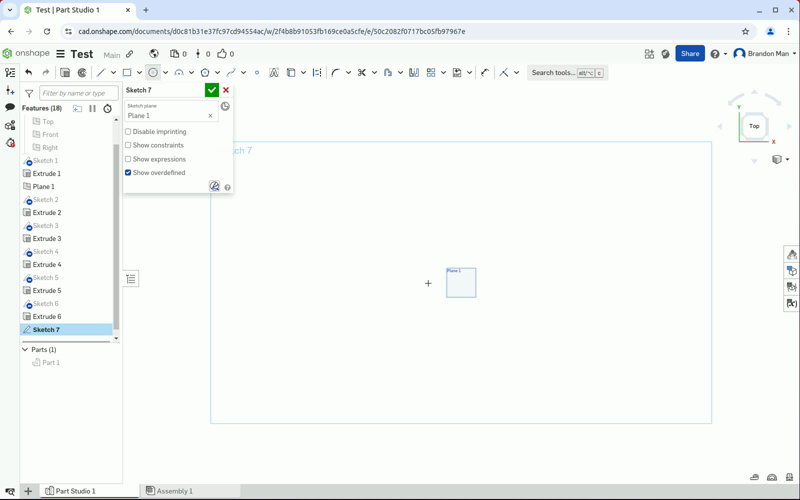
key_up(shift)
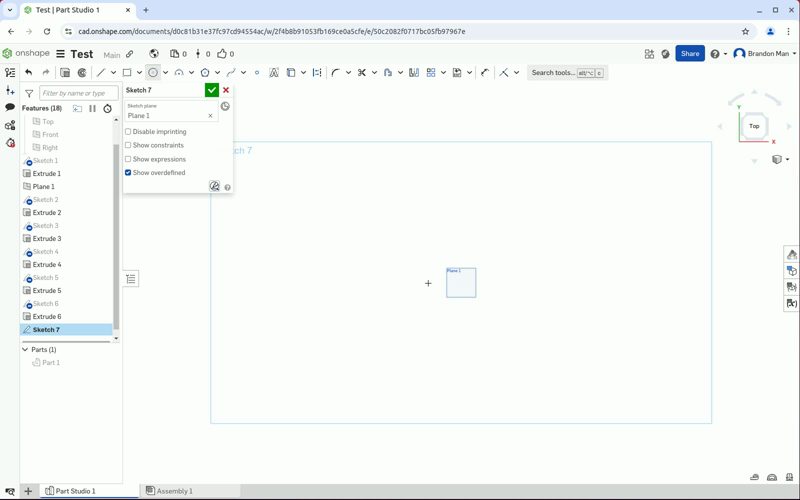
mouse_move(438, 282)
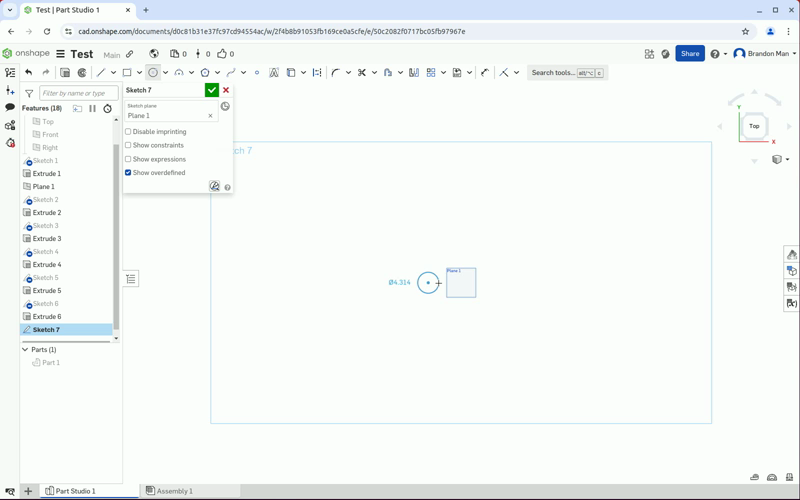
click(438, 282)
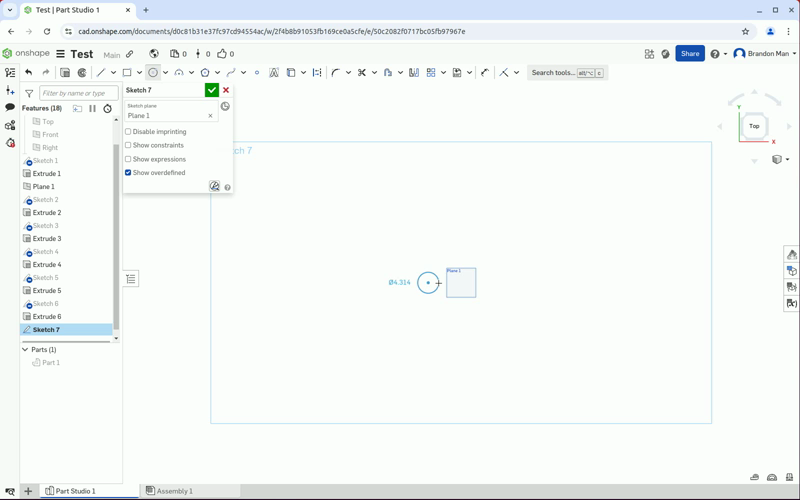
key(esc)
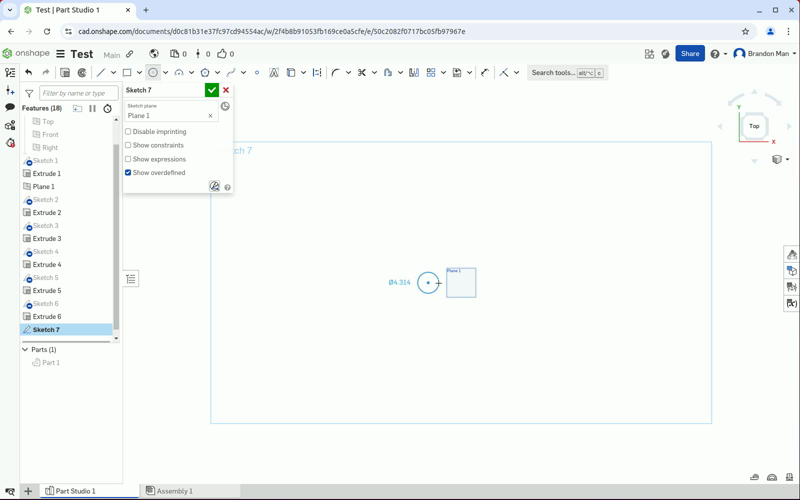
mouse_move(429, 272)
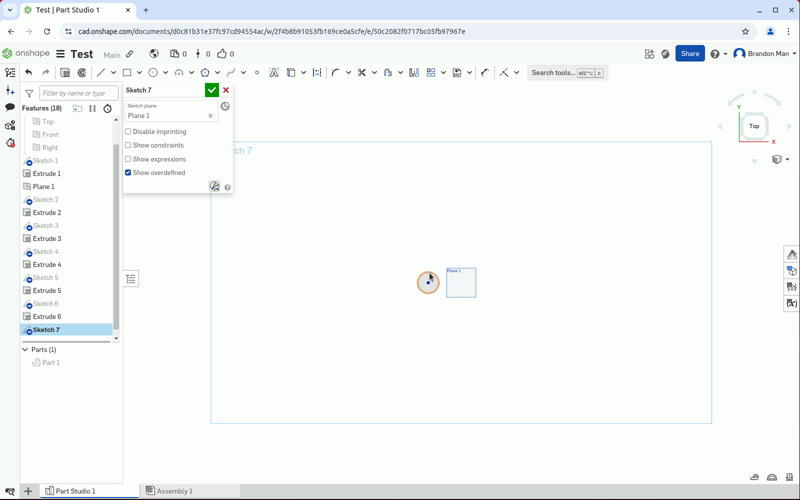
scroll(6)
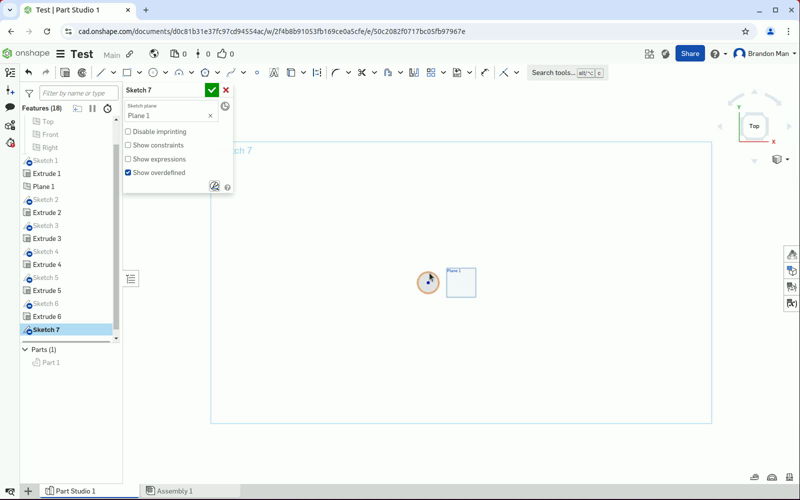
scroll(6)
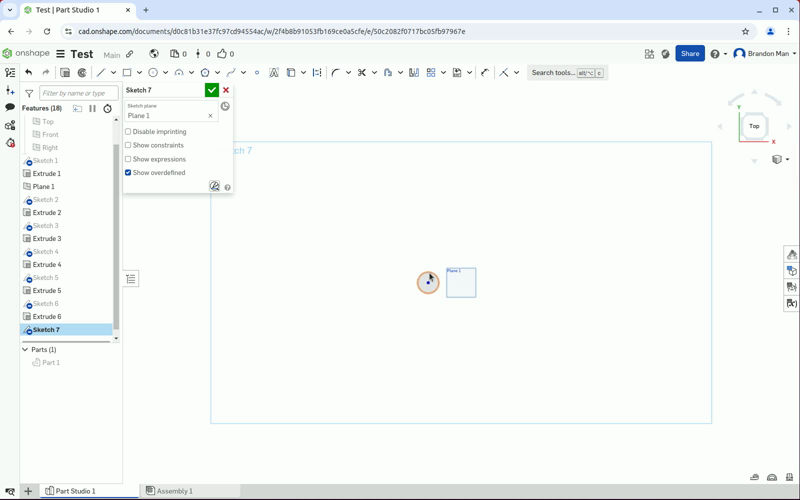
scroll(6)
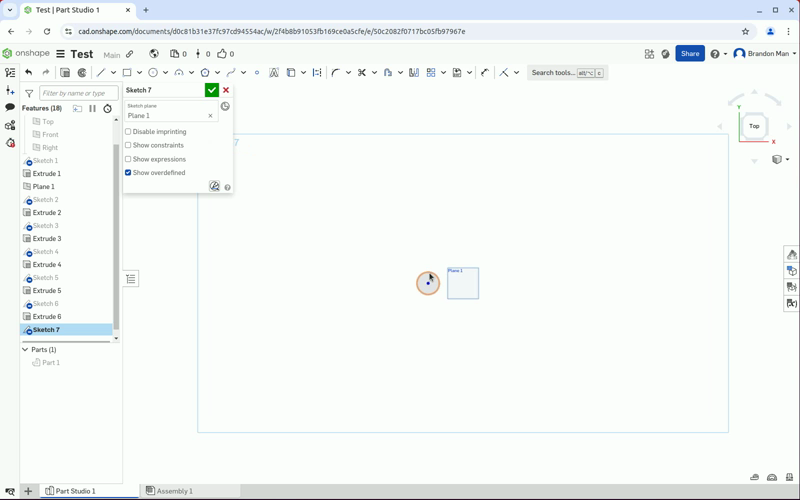
scroll(6)
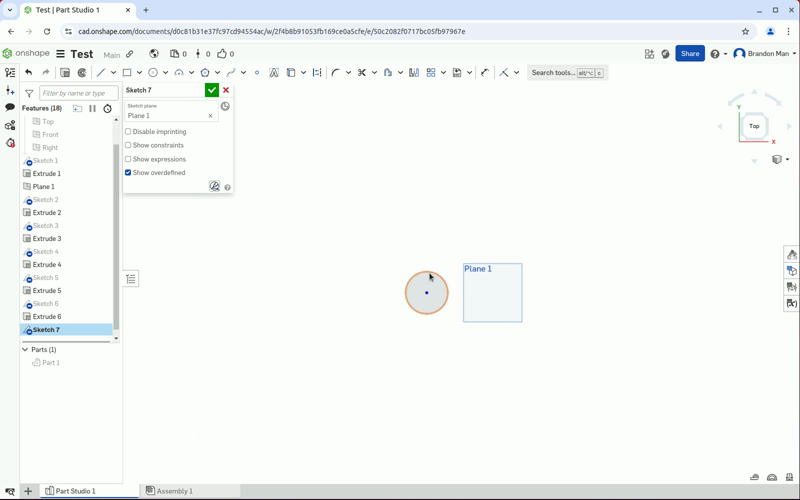
scroll(6)
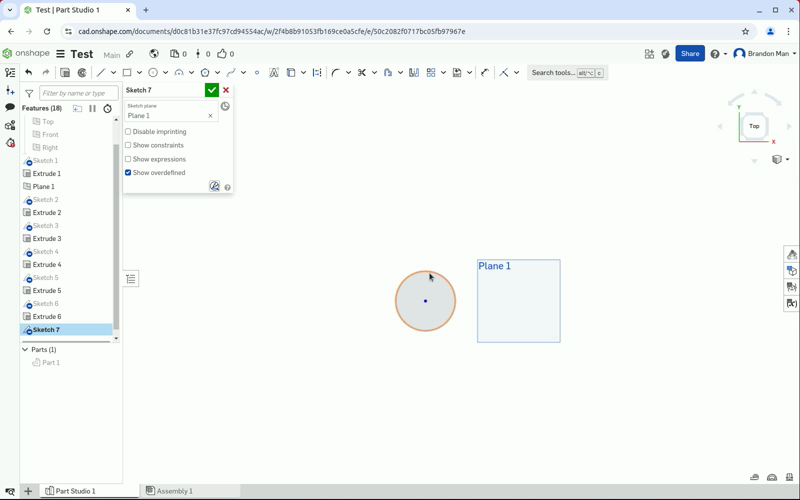
scroll(6)
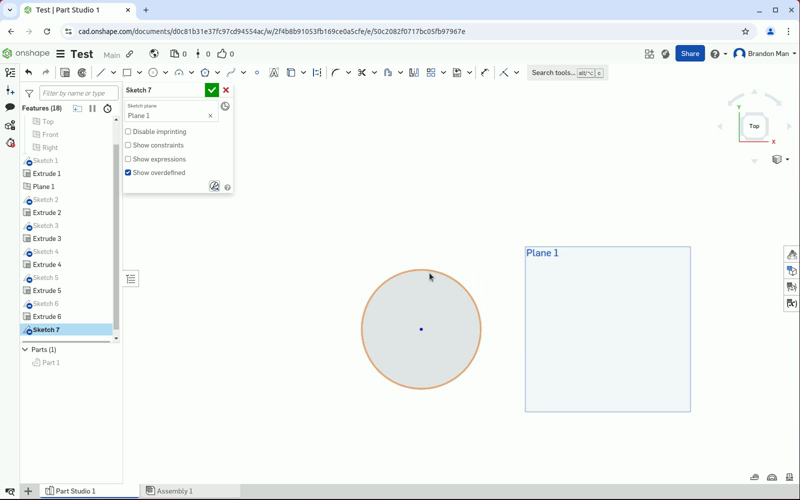
scroll(6)
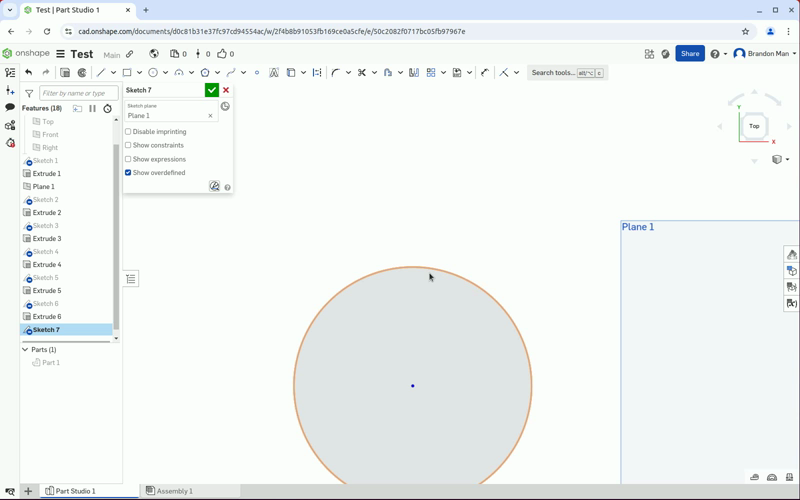
click(429, 272)
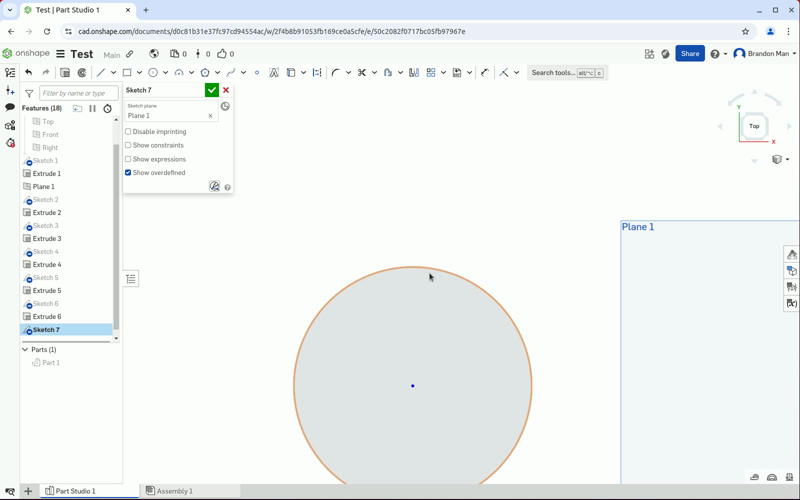
scroll(-6)
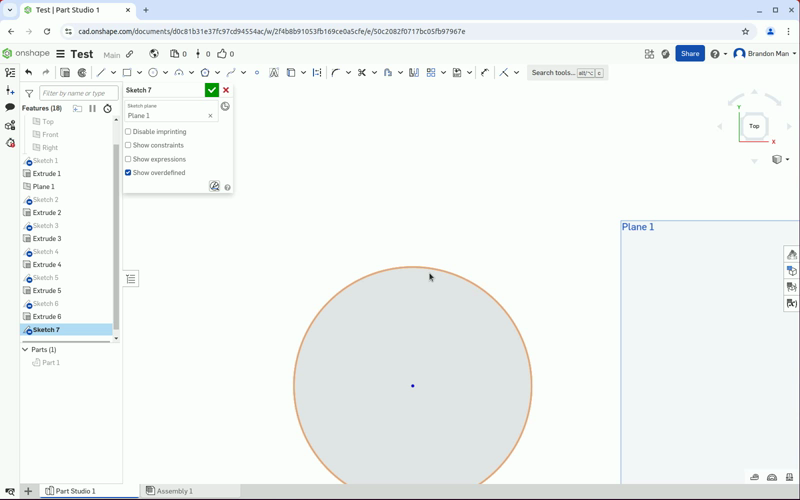
scroll(-6)
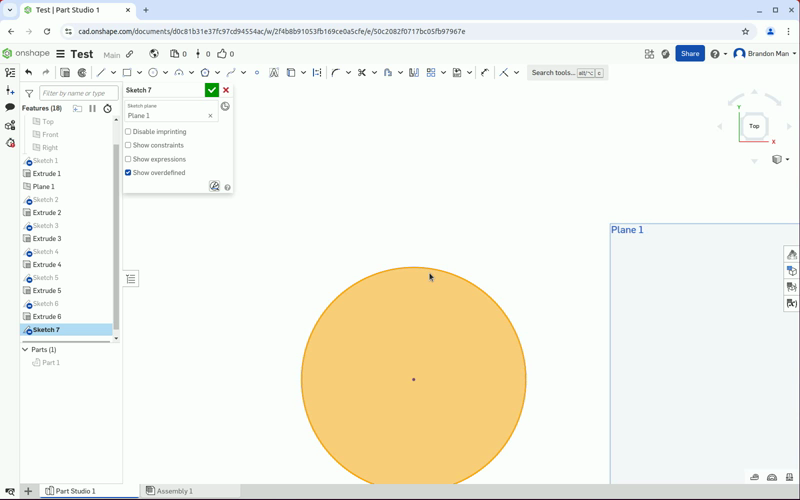
scroll(-6)
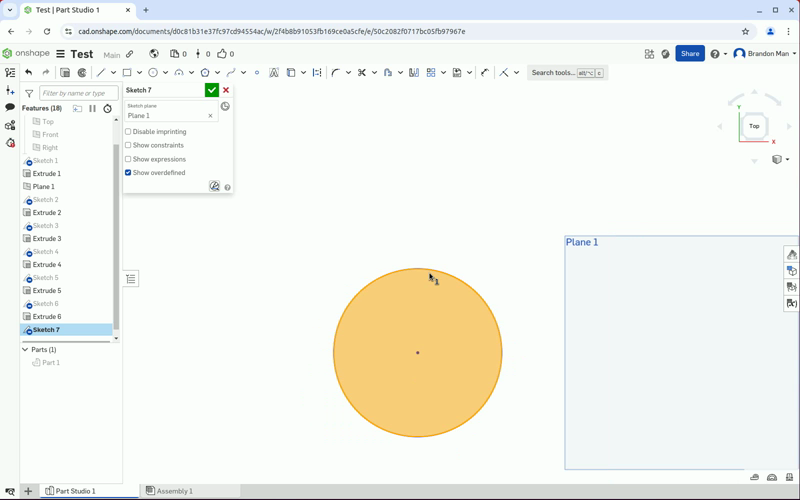
scroll(-6)
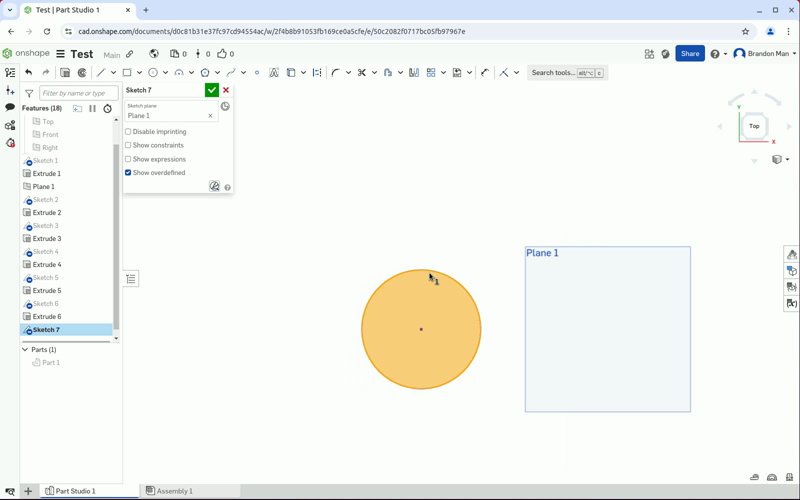
scroll(-6)
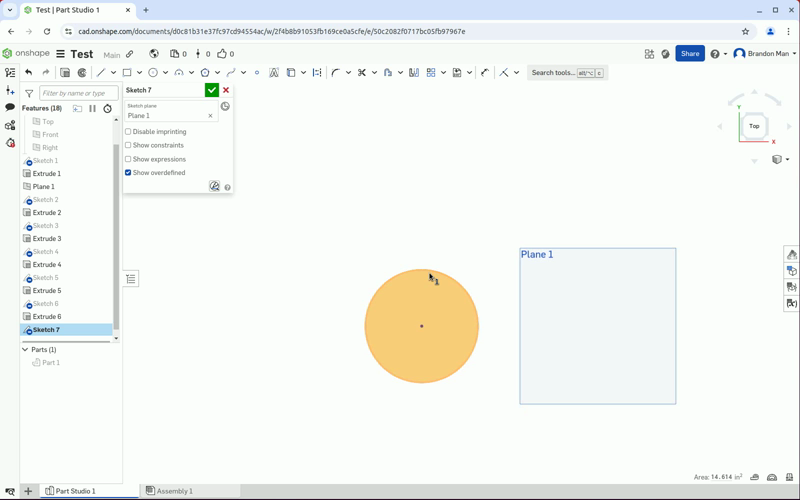
scroll(-6)
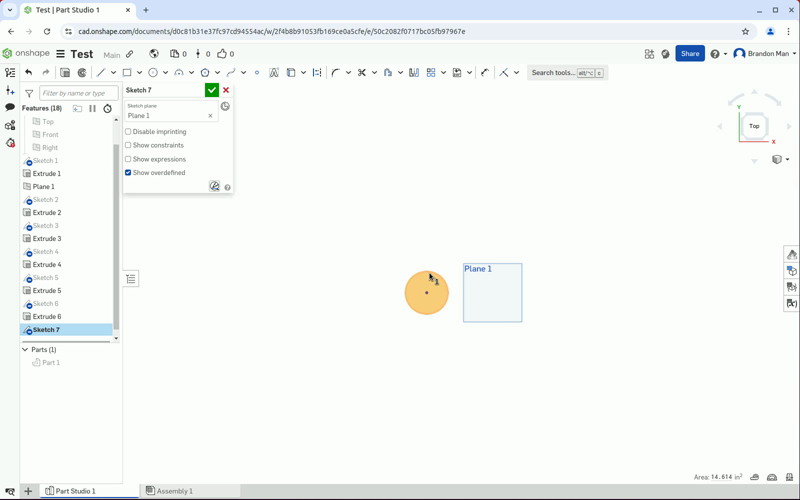
scroll(-6)
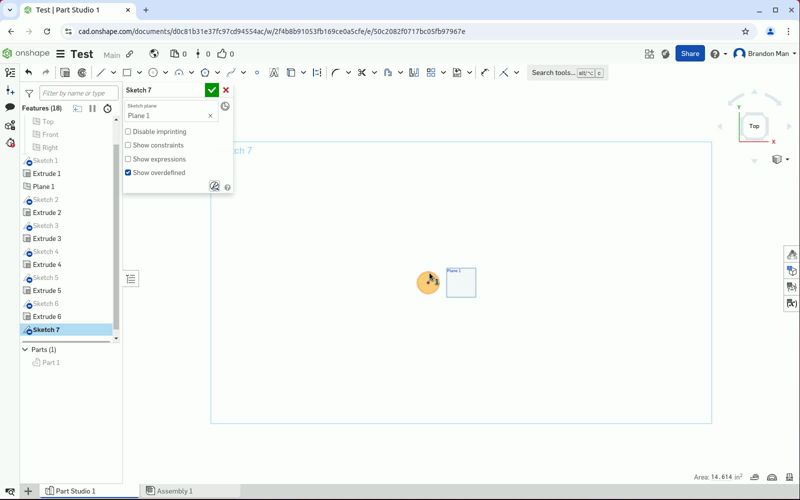
mouse_move(73, 352)
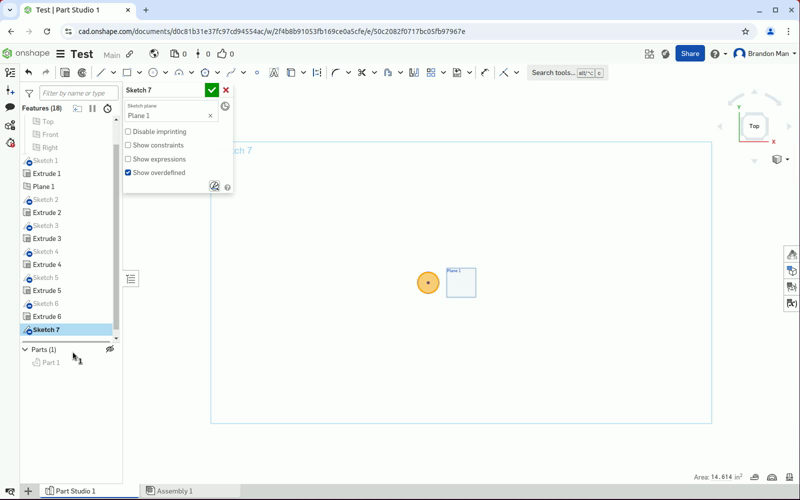
key(shift+y)
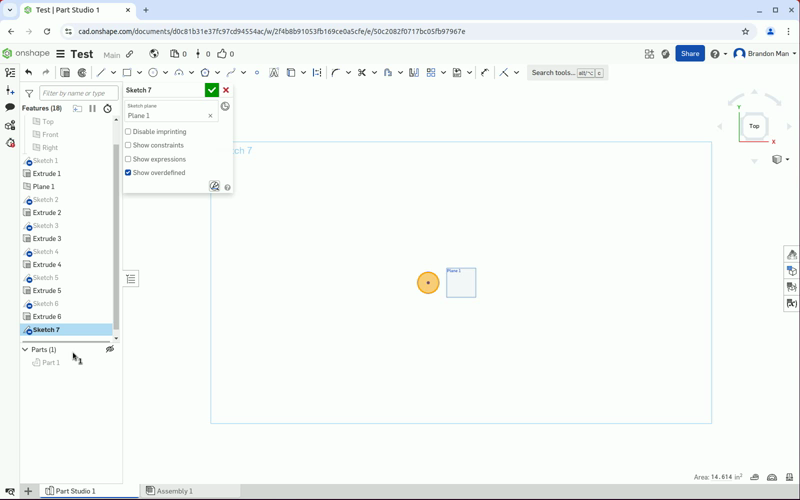
key(shift+e)
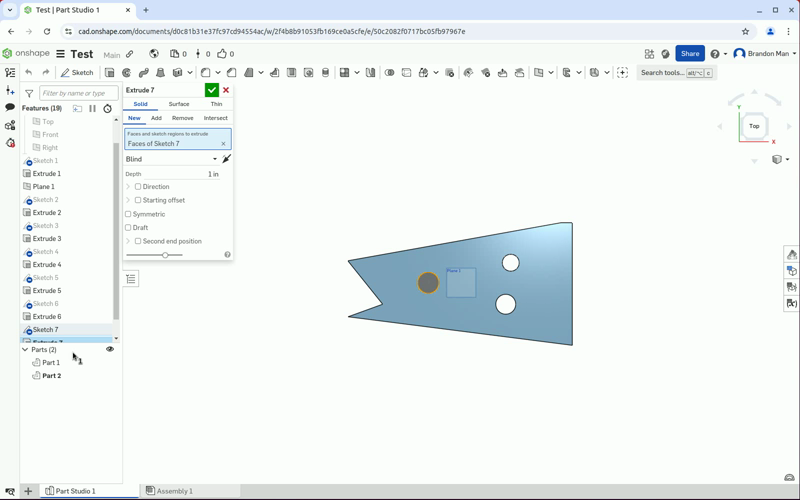
mouse_move(143, 106)
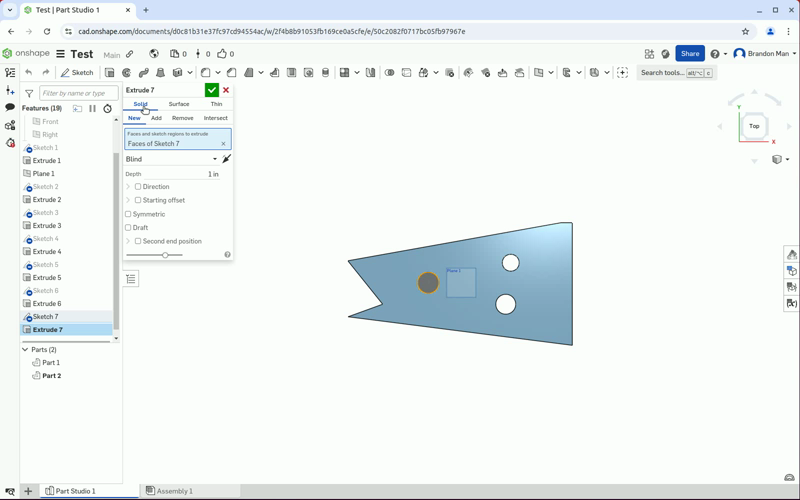
click(143, 106)
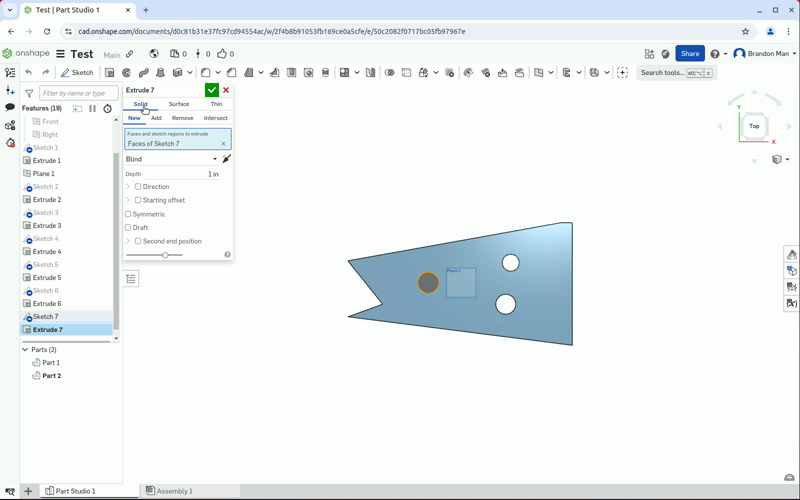
mouse_move(186, 120)
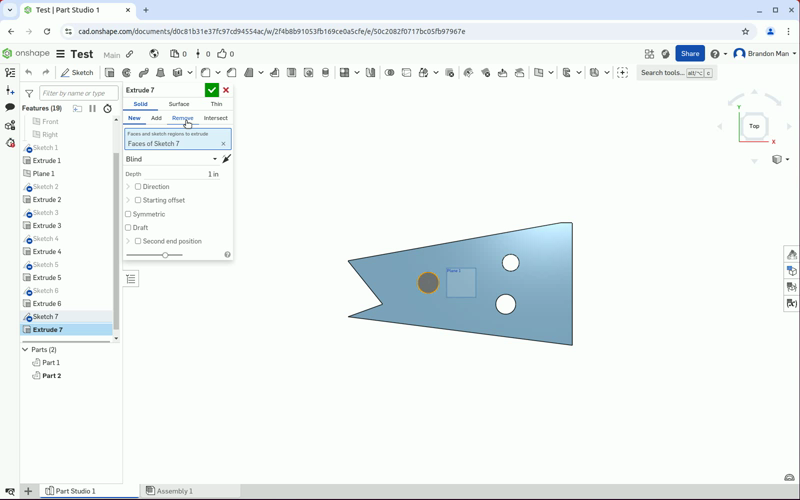
click(186, 120)
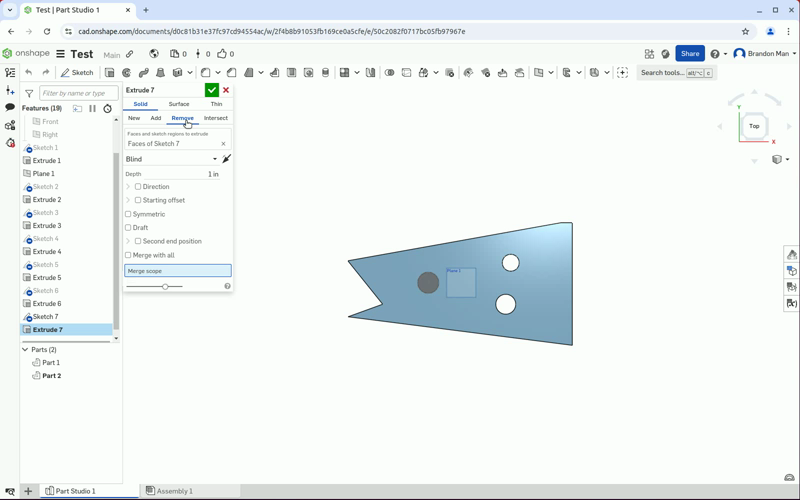
key(tab, 4)
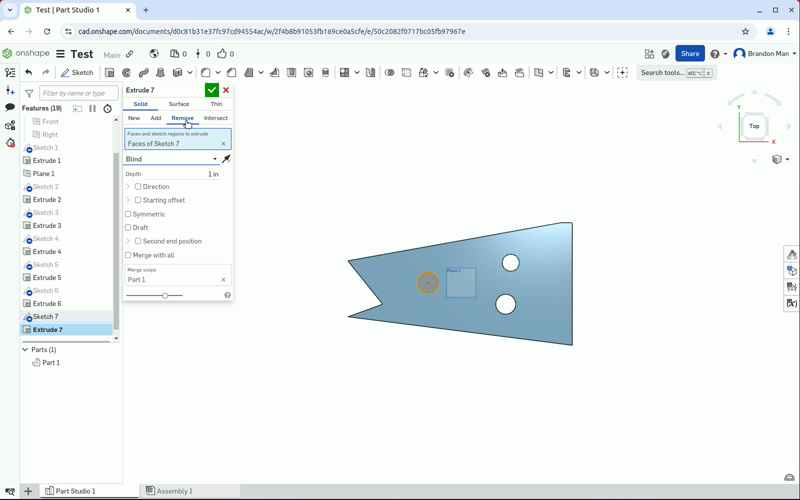
text(7.703)
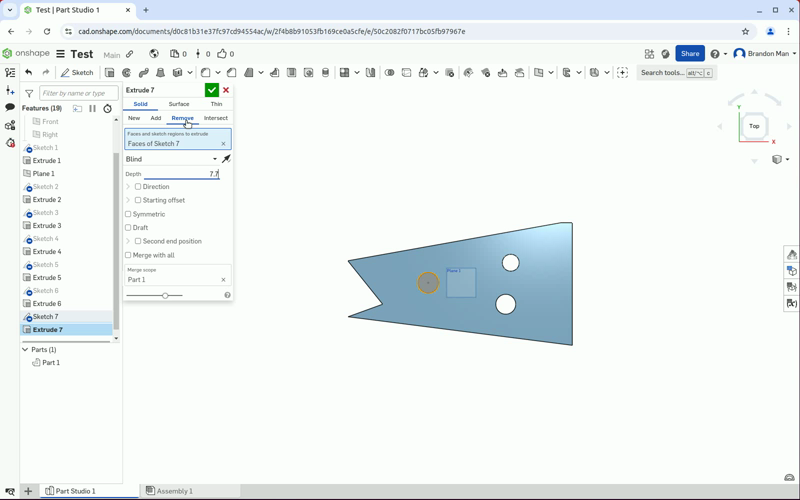
key(tab, 6)
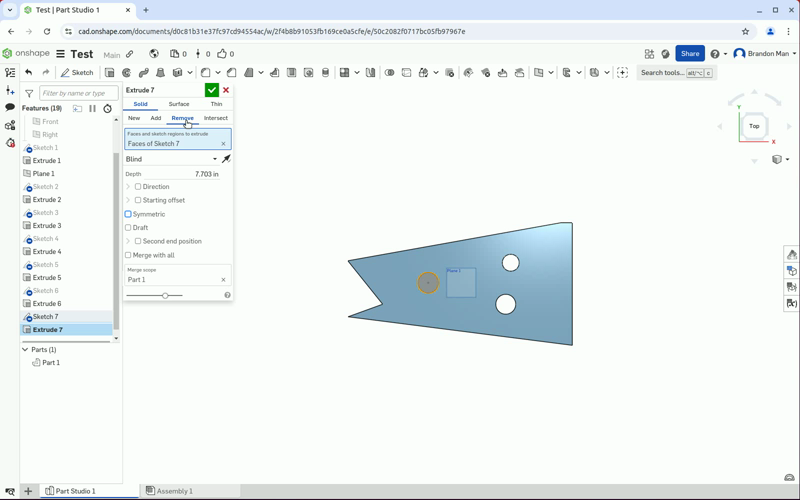
key(space)
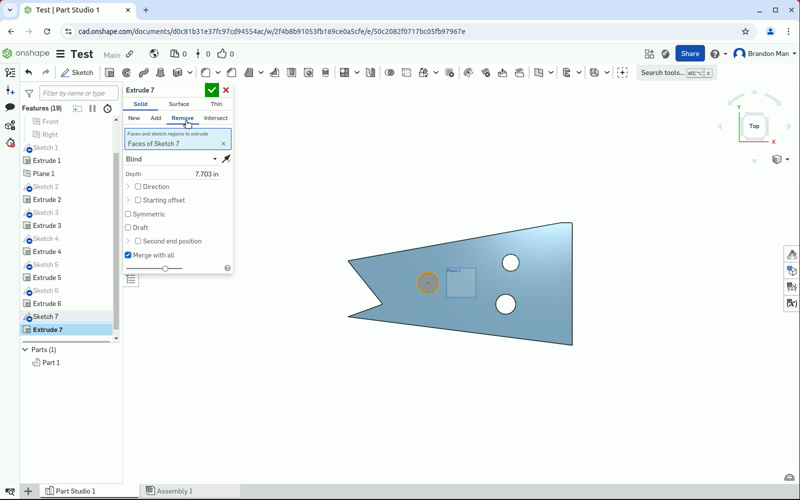
key(enter)
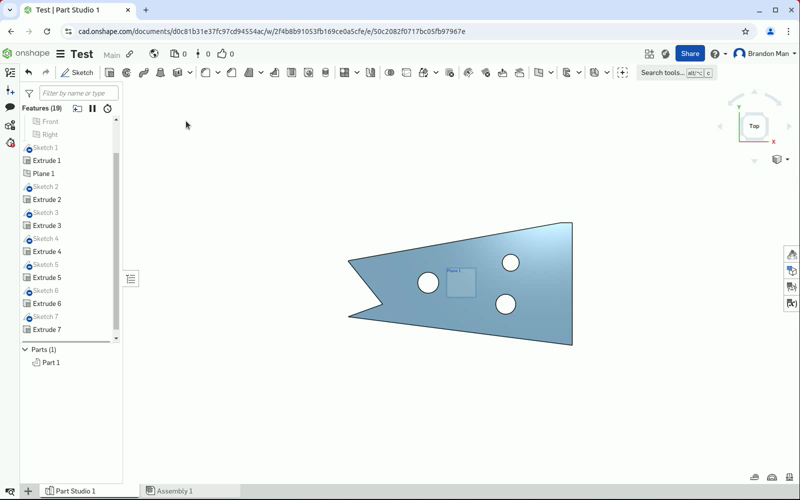
key(shift+h)
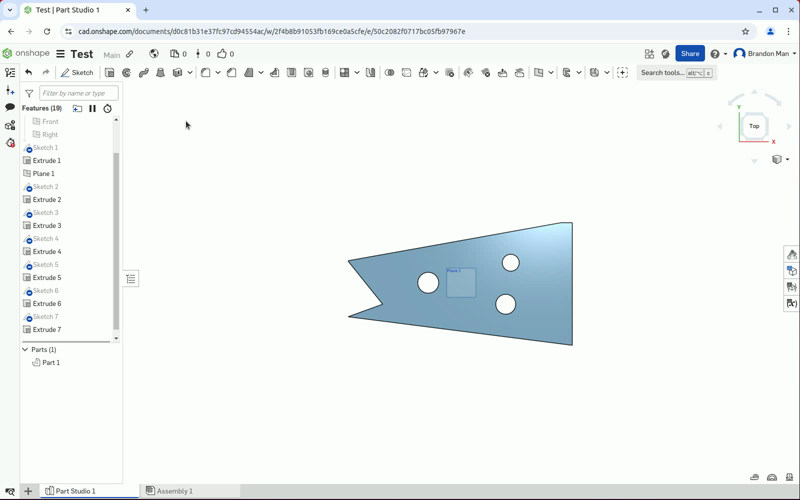
key(shift+h)
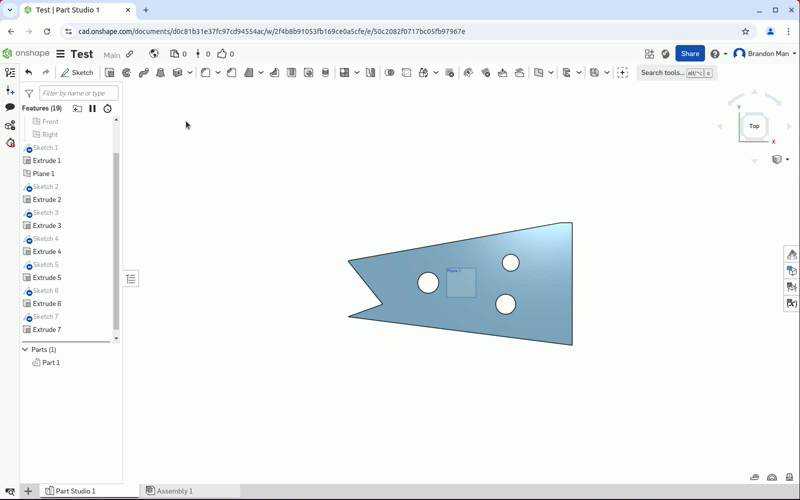
key(shift+7)
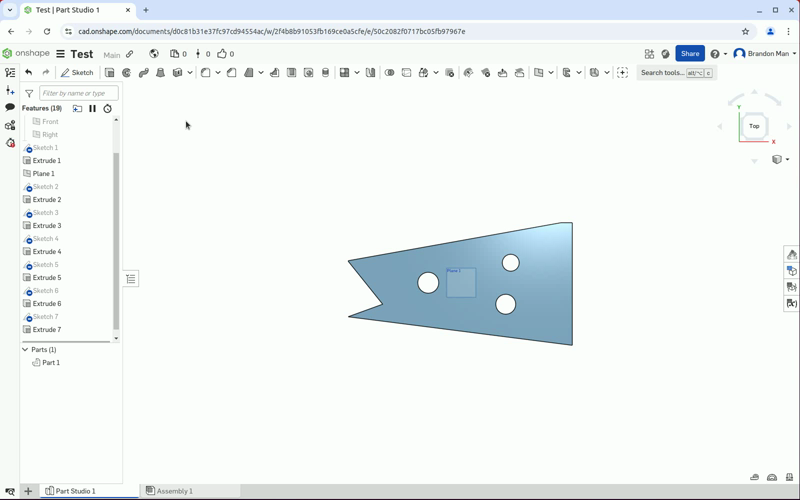
key(up, 3)
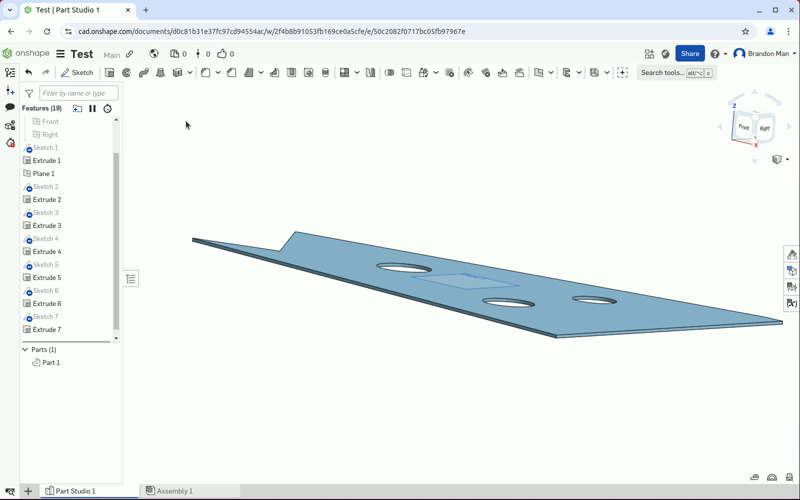
key(left, 3)
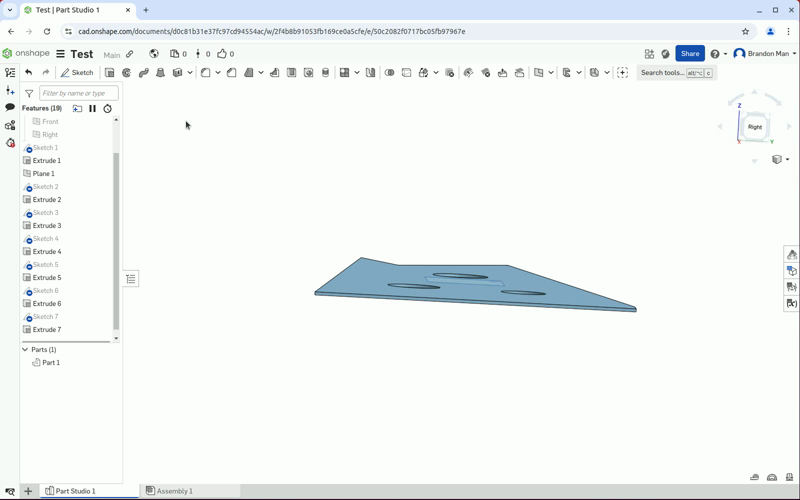
key(right, 3)
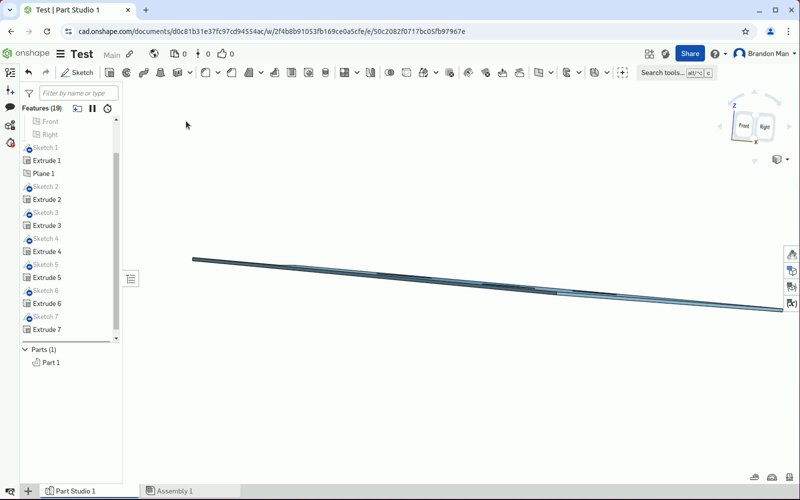
key(down, 3)
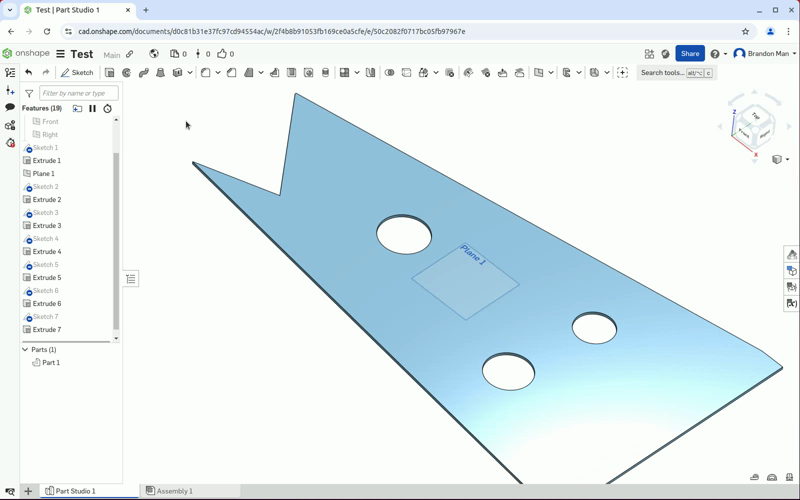
mouse_move(69, 150)
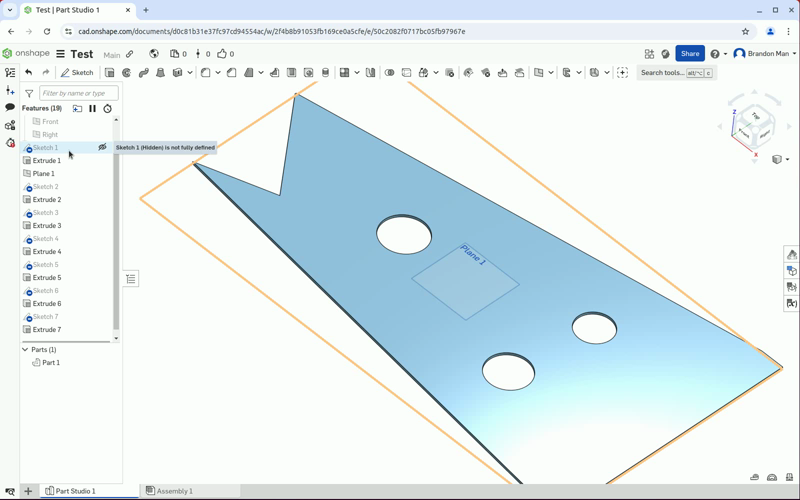
click(69, 150)